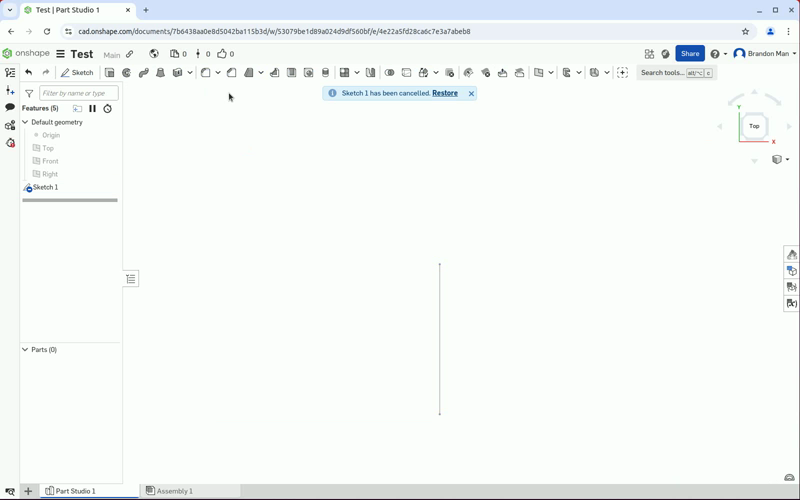
key(shift+h)
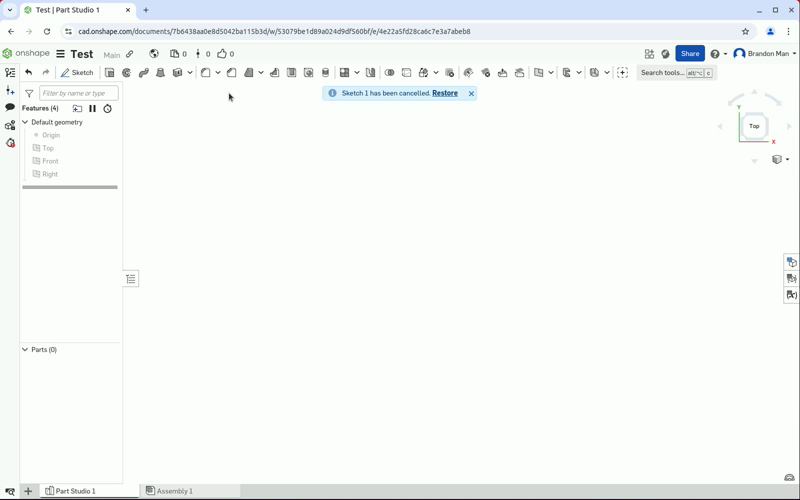
mouse_move(73, 352)
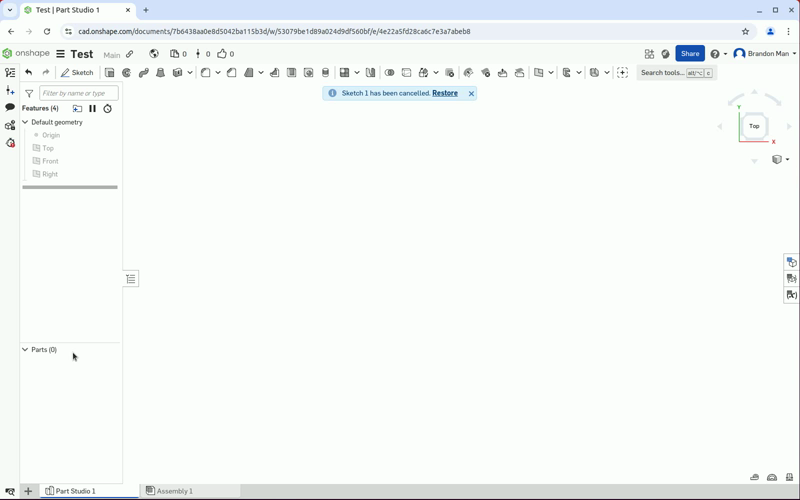
key(y)
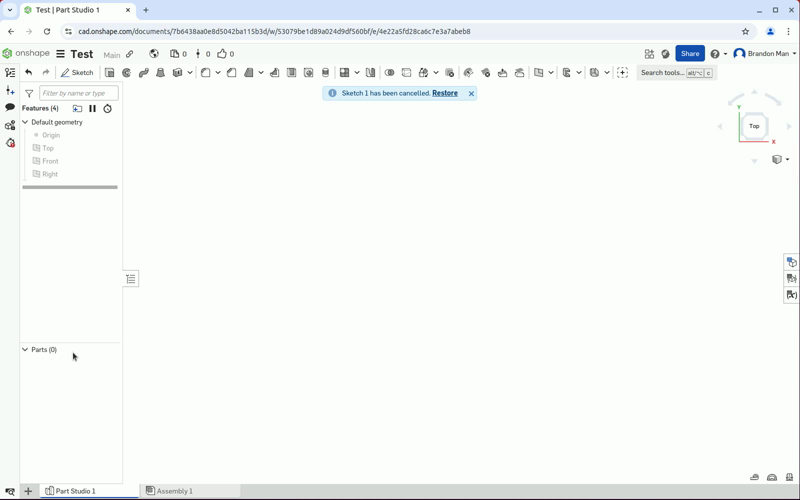
key(shift+p)
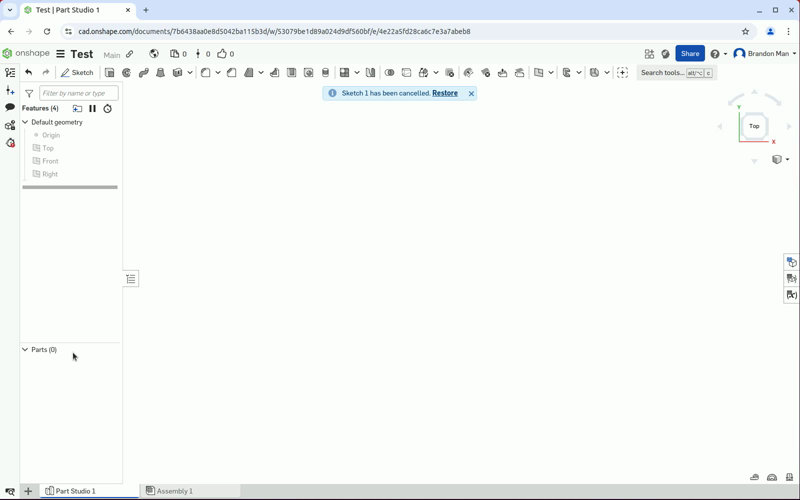
key(space)
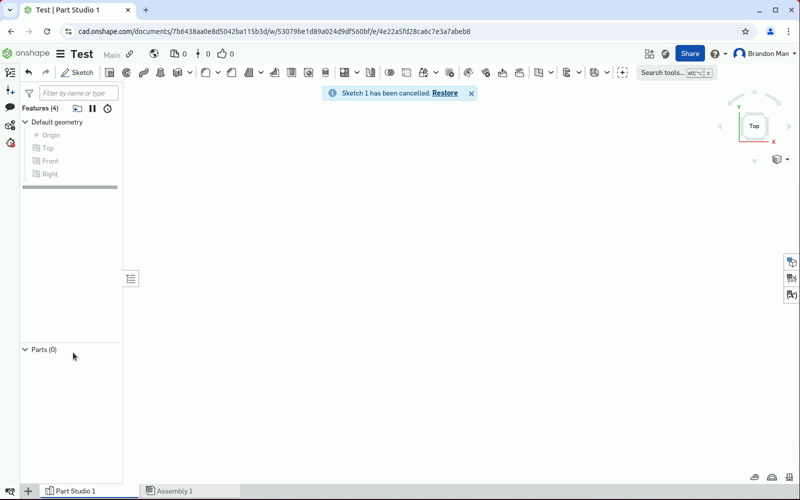
key_down(shift)
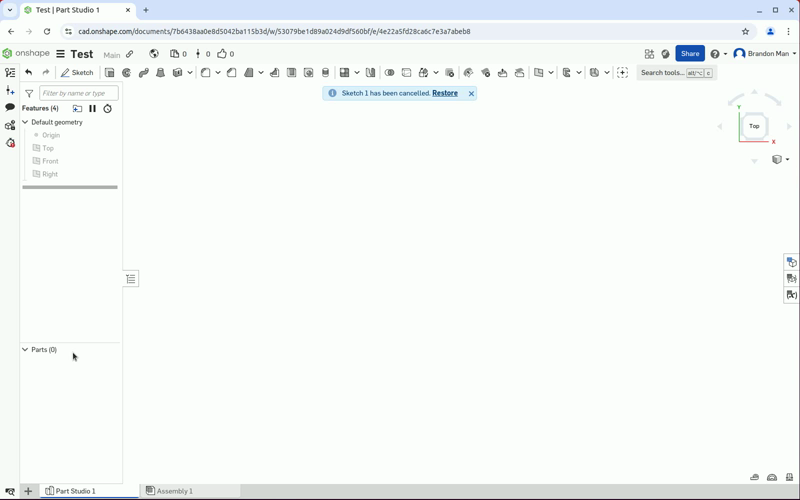
key(up)
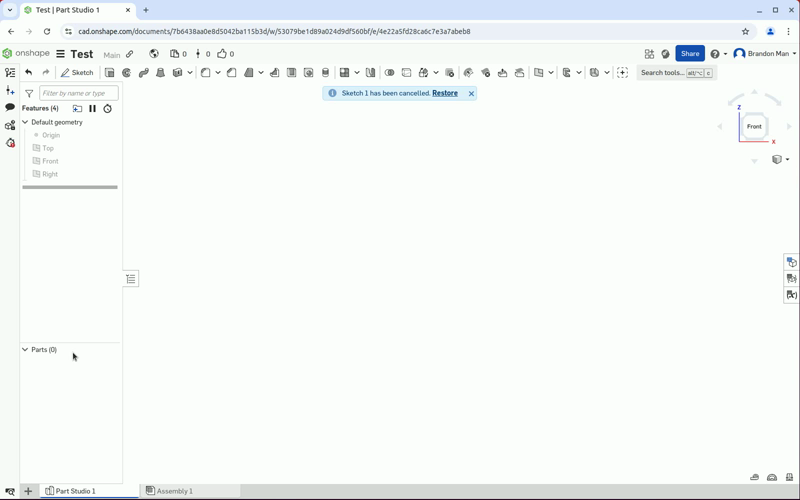
key_up(shift)
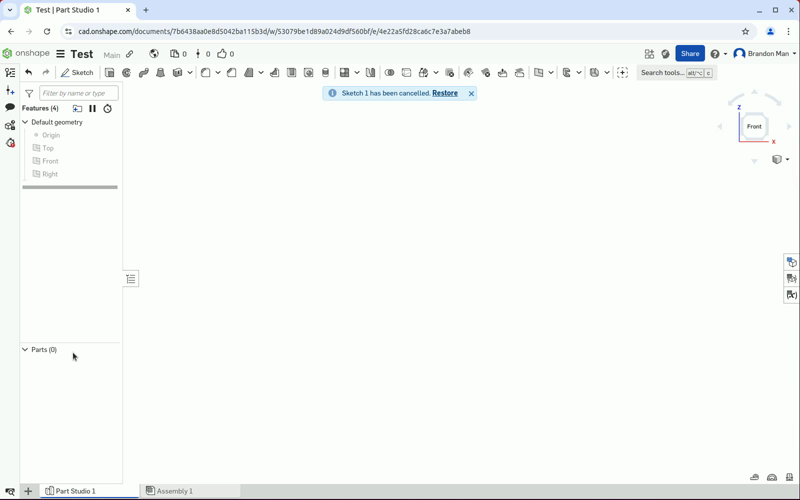
mouse_move(73, 352)
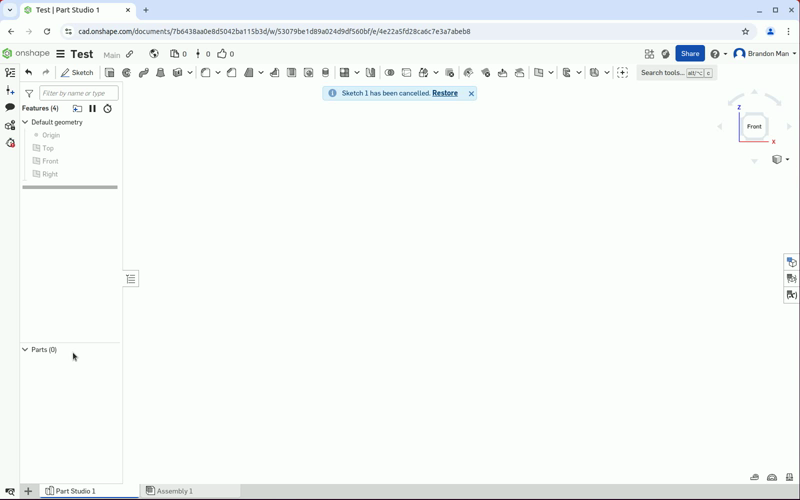
key(shift+y)
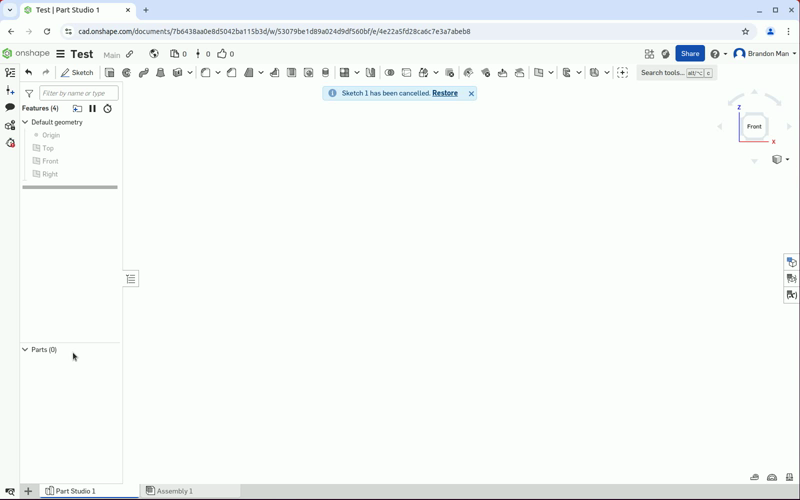
key(shift+s)
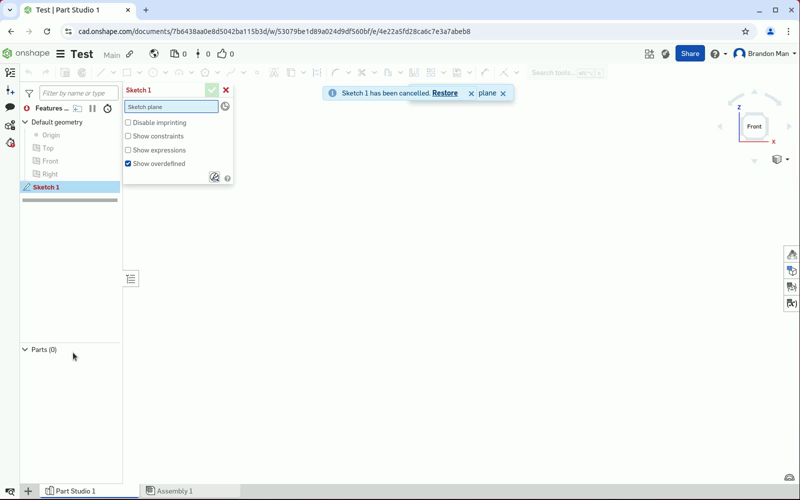
mouse_move(73, 163)
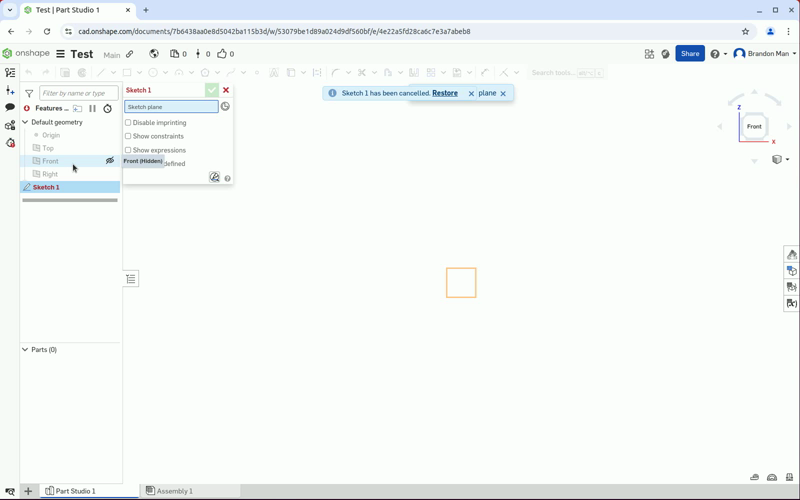
click(73, 163)
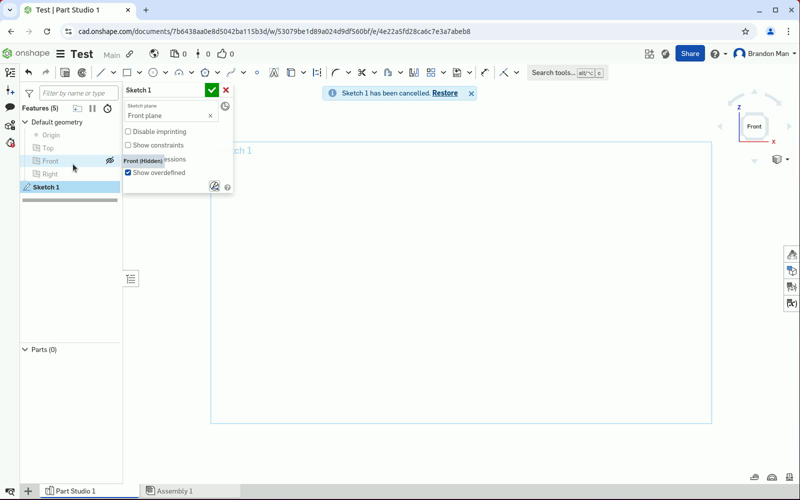
mouse_move(73, 352)
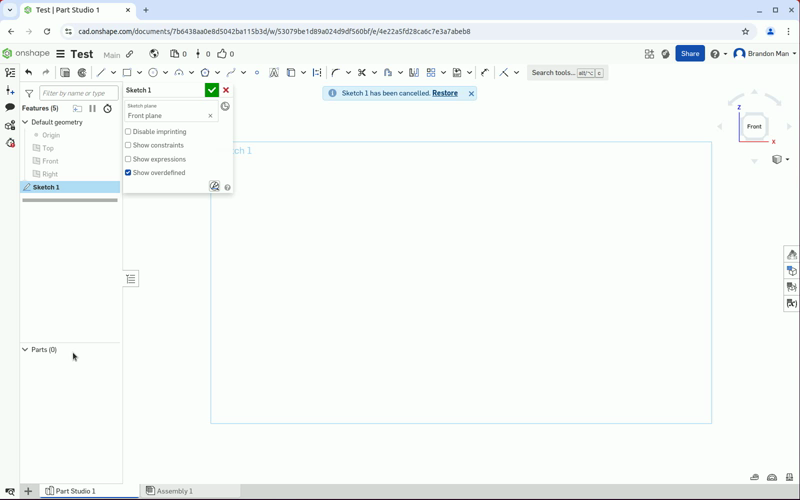
key(y)
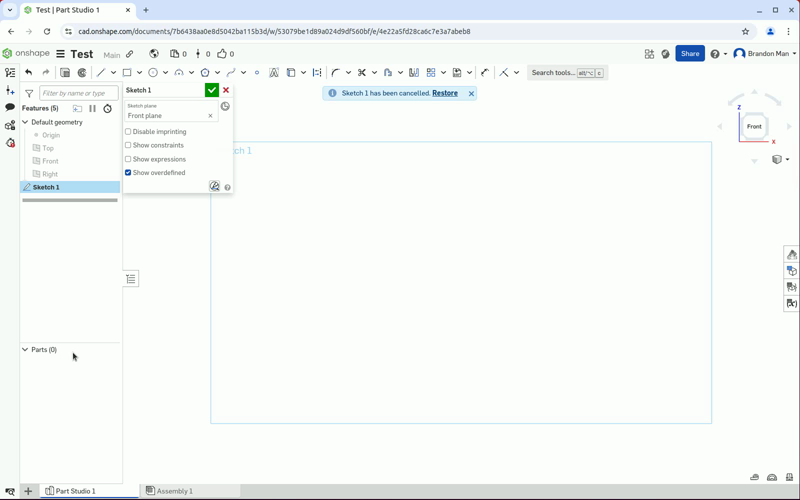
key(l)
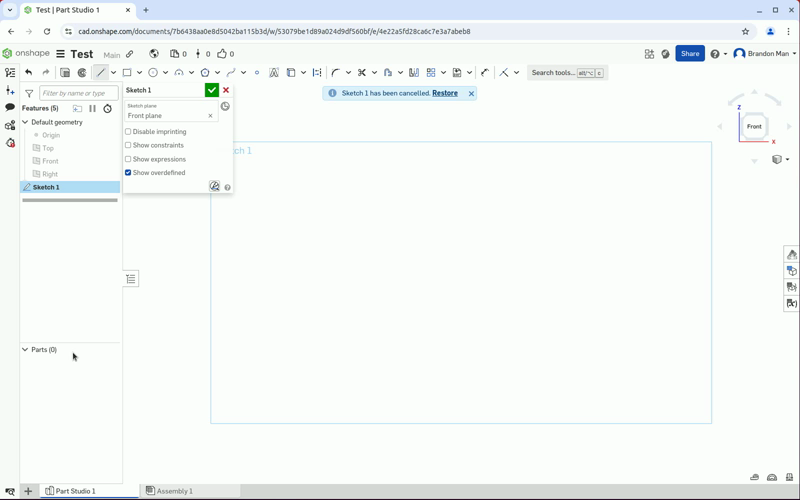
key_down(shift)
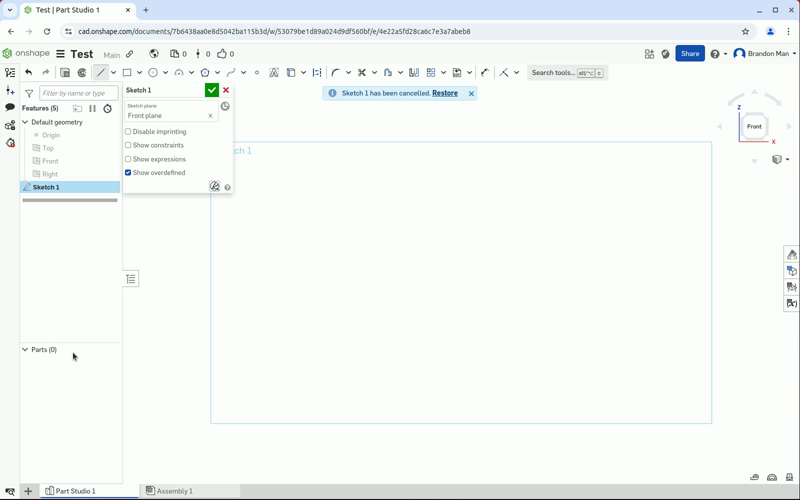
mouse_move(460, 282)
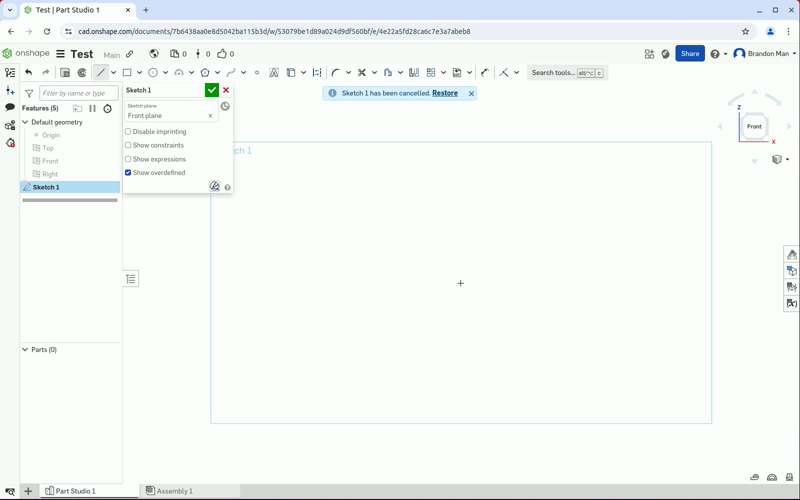
click(460, 282)
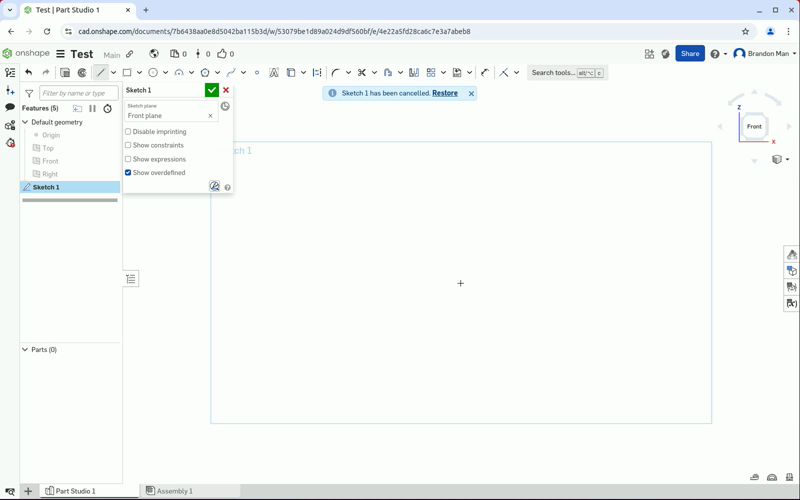
key_up(shift)
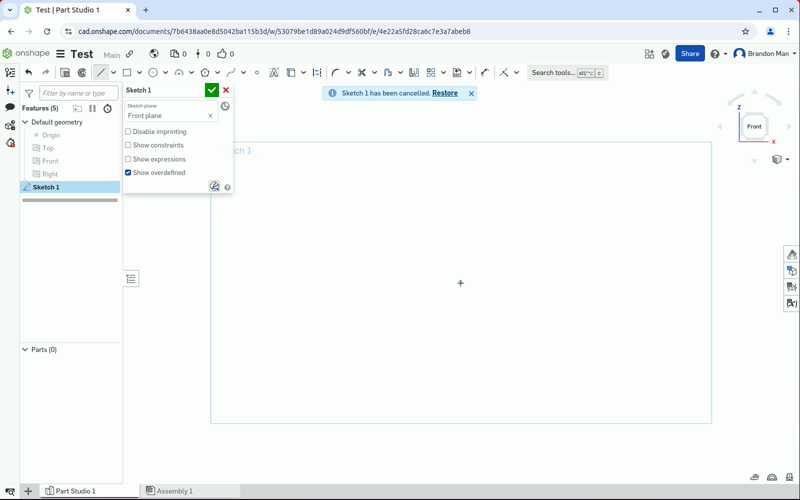
key_down(shift)
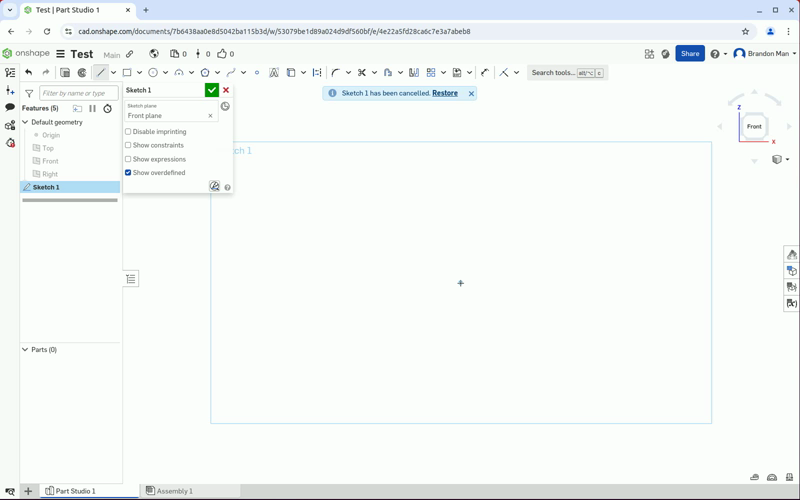
mouse_move(573, 282)
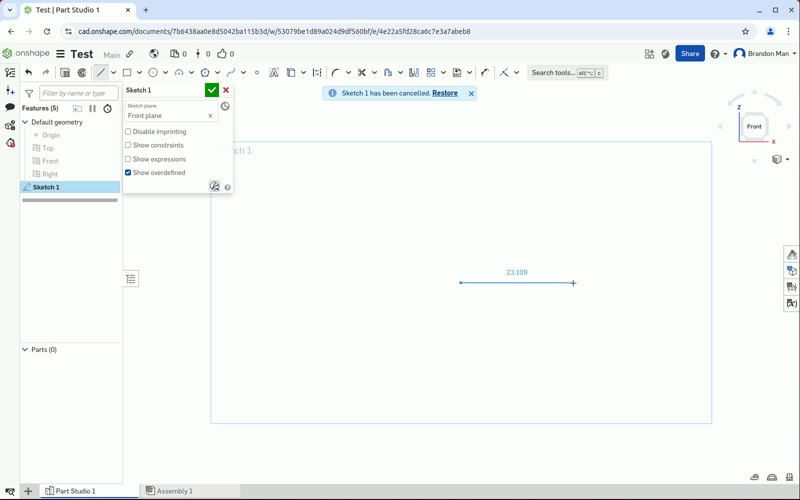
click(573, 282)
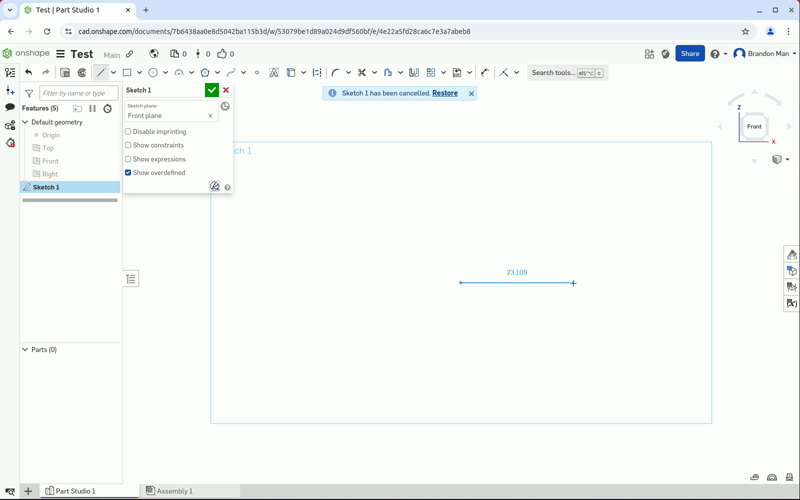
key_up(shift)
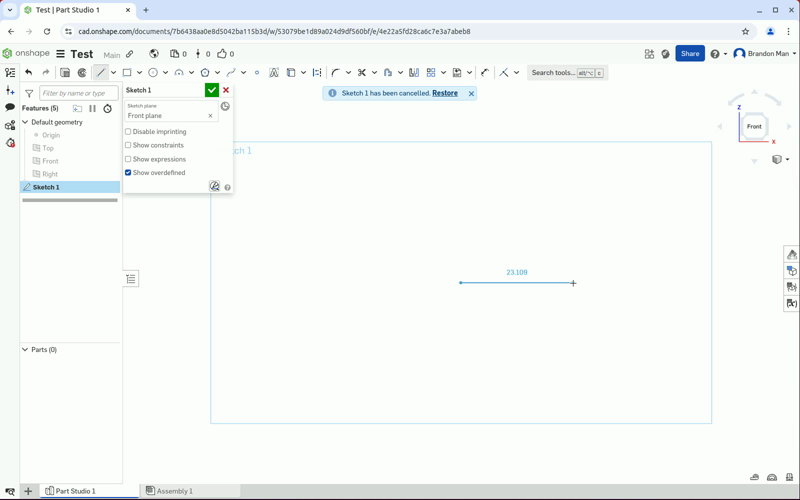
key_down(shift)
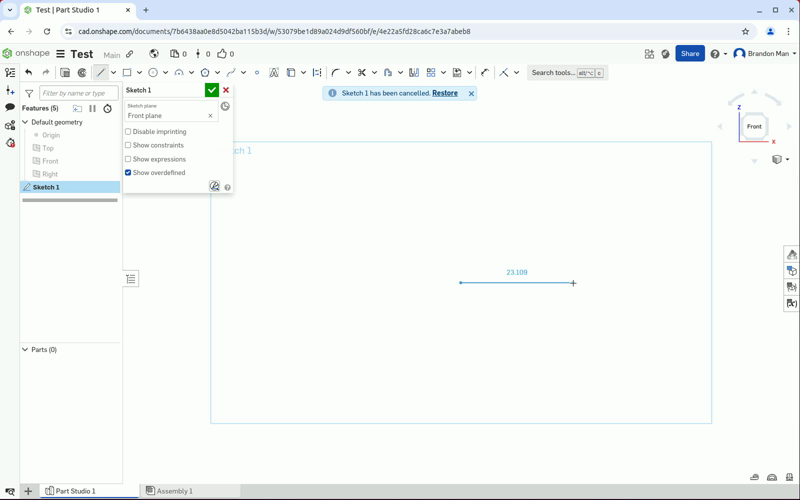
mouse_move(589, 282)
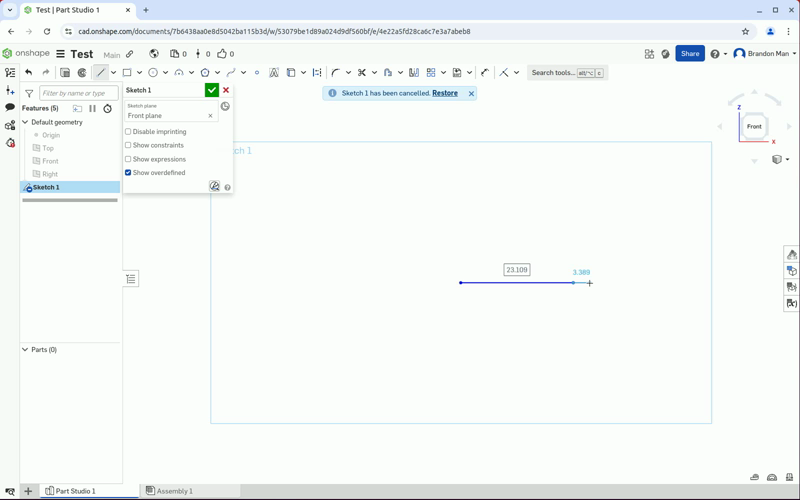
mouse_move(573, 227)
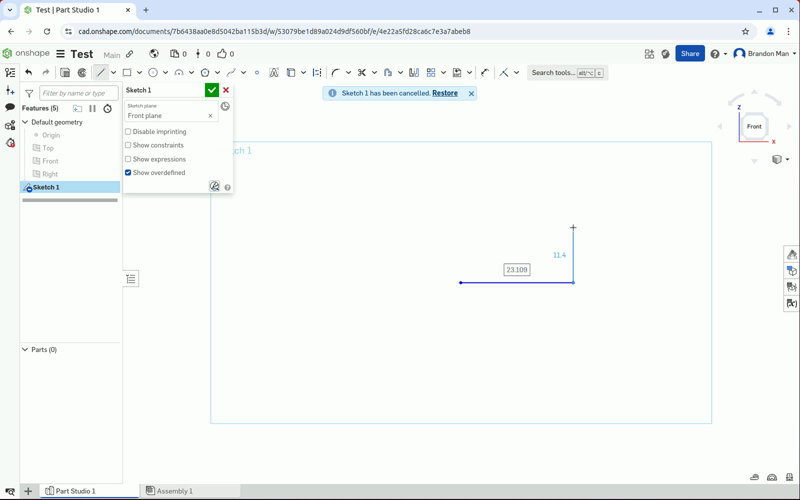
click(573, 227)
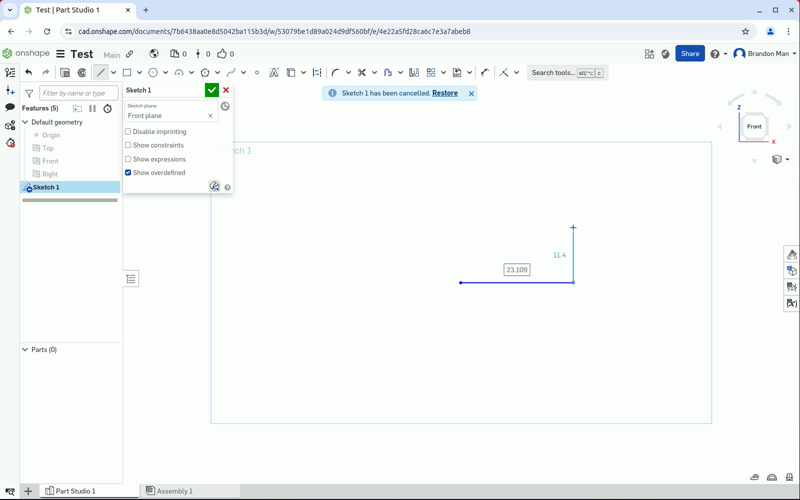
key_up(shift)
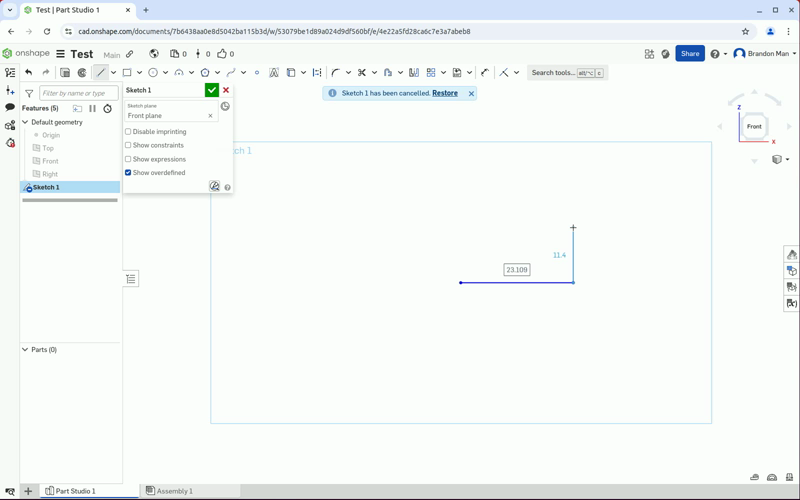
key_down(shift)
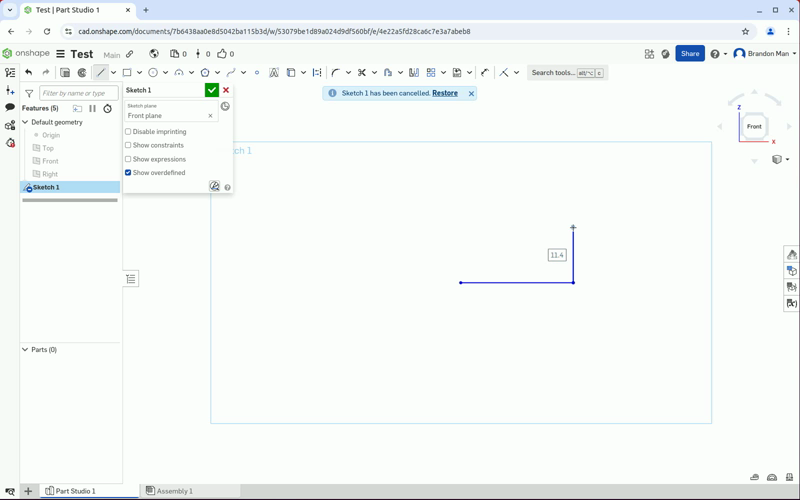
mouse_move(460, 227)
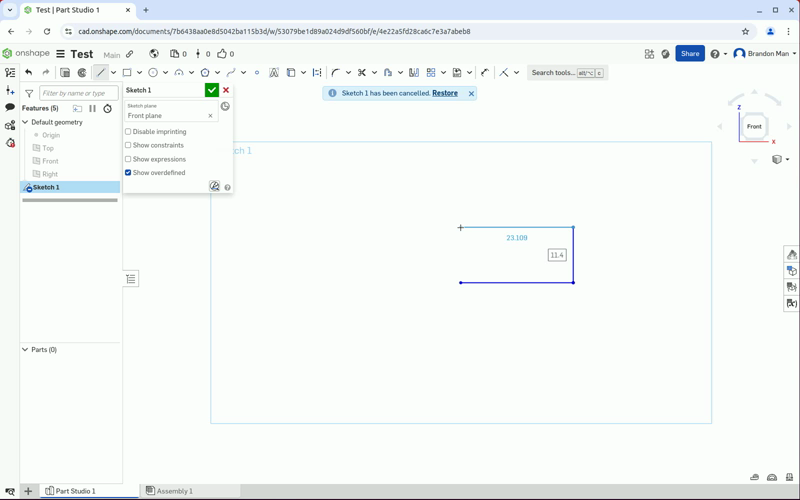
click(460, 227)
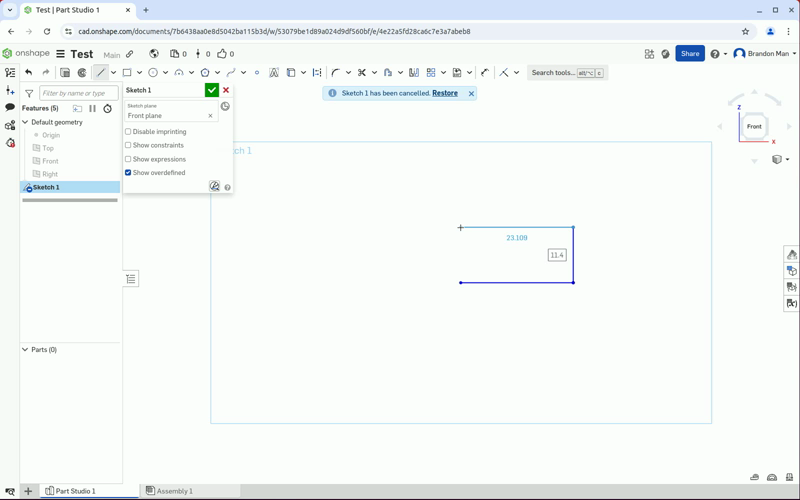
key_up(shift)
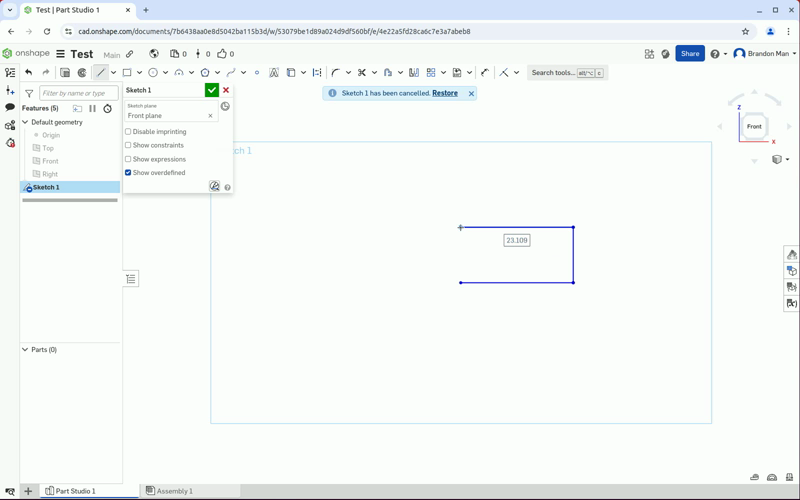
mouse_move(490, 227)
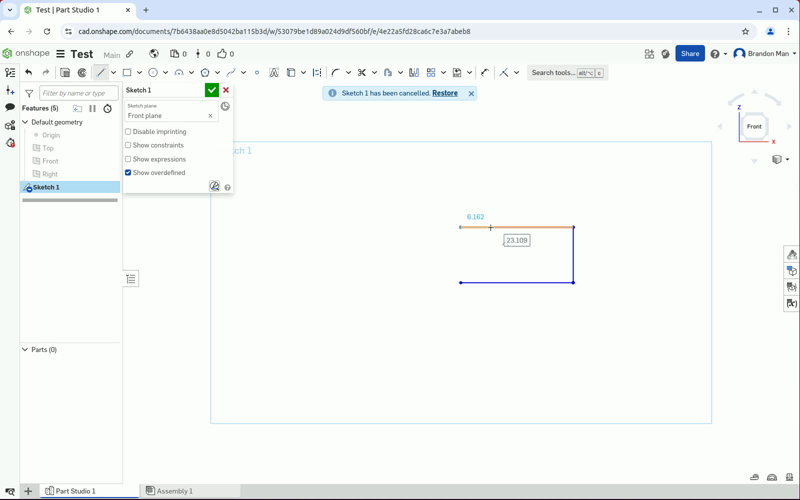
key_down(shift)
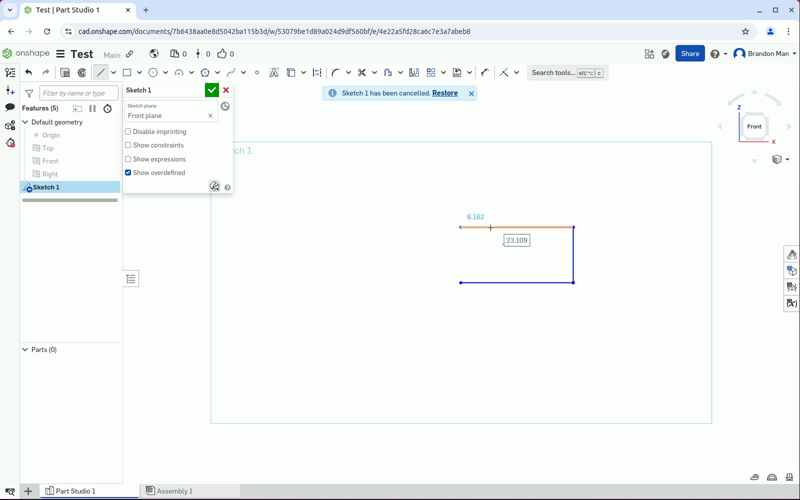
mouse_move(460, 282)
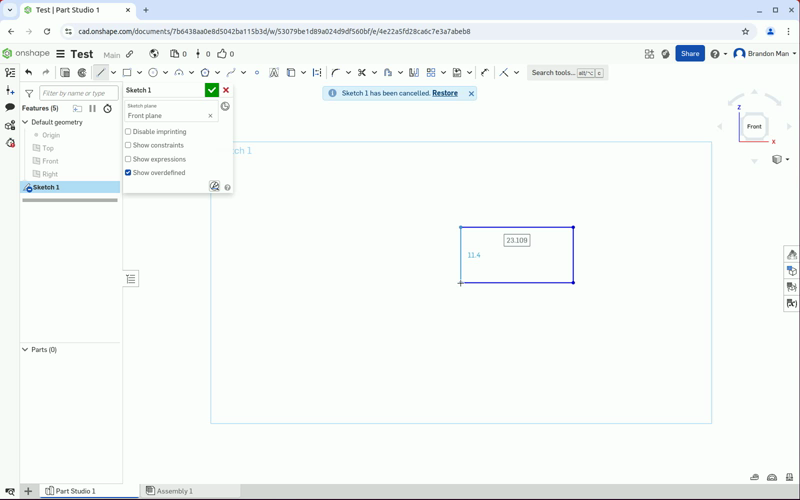
key_up(shift)
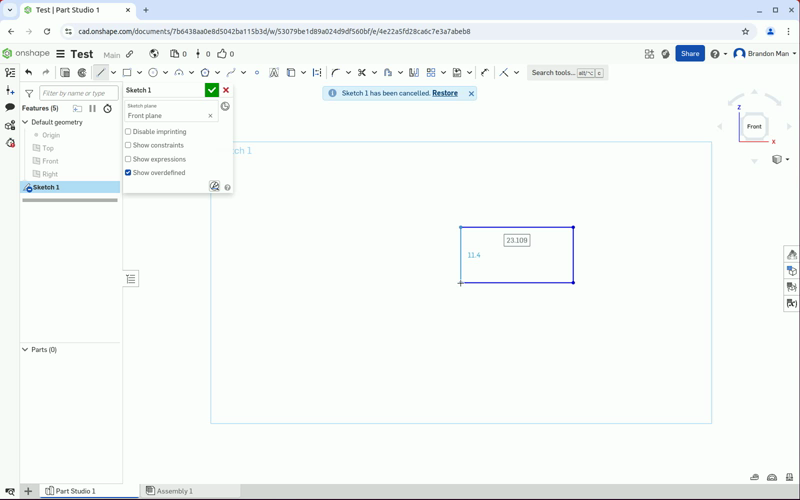
click(460, 282)
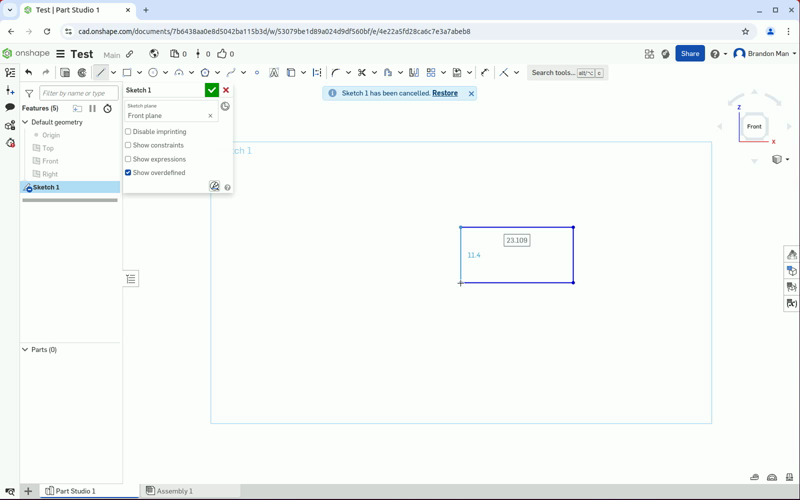
key(esc)
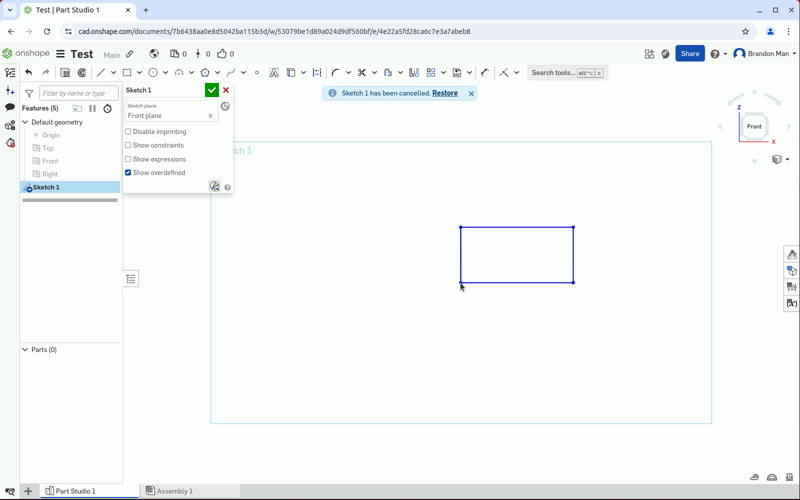
mouse_move(564, 232)
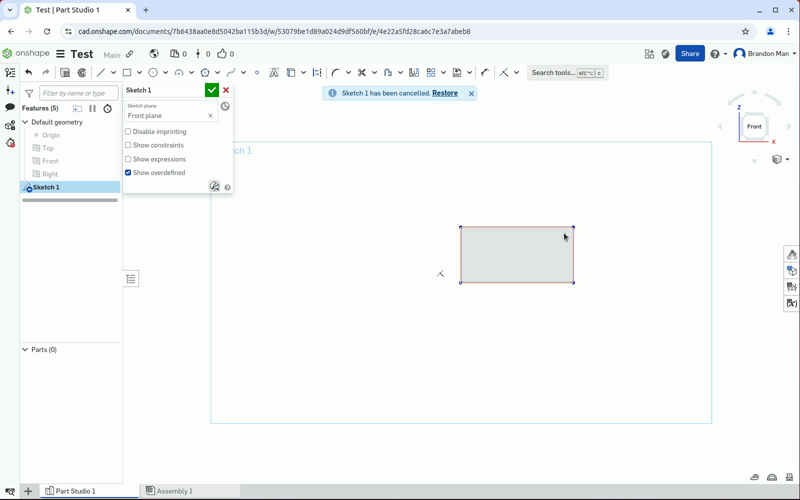
click(564, 232)
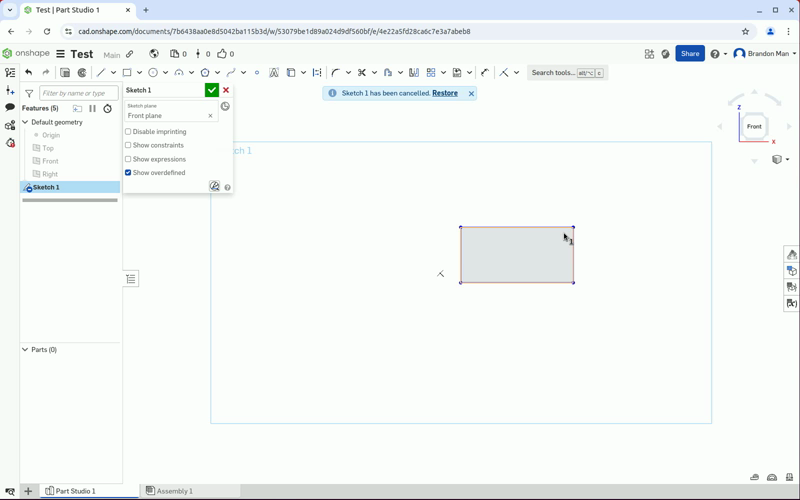
mouse_move(73, 352)
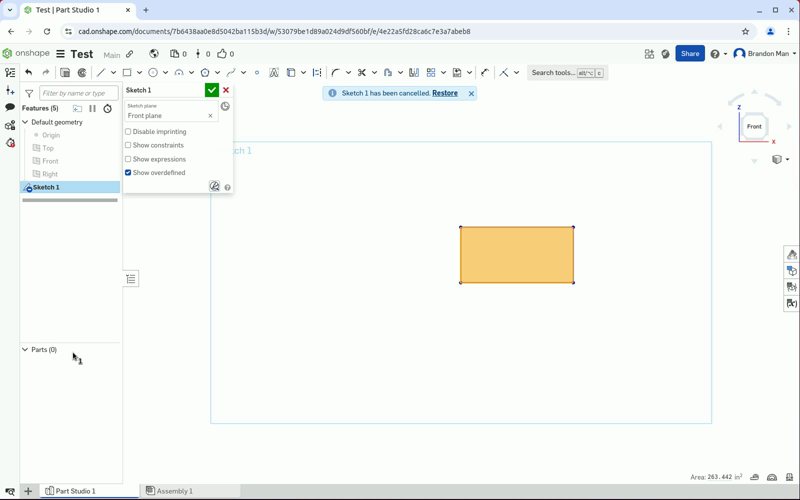
key(shift+y)
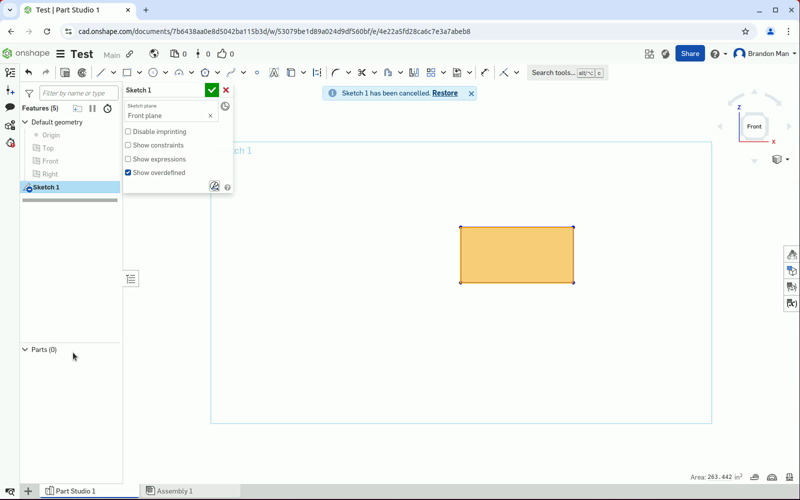
key(shift+e)
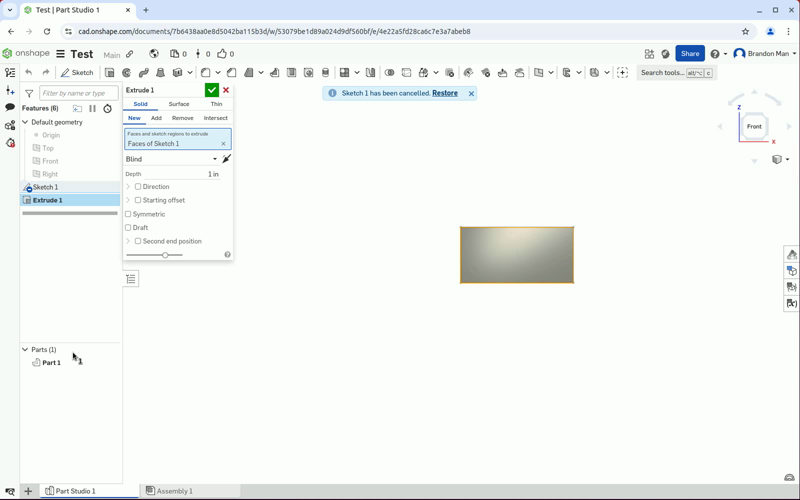
mouse_move(143, 106)
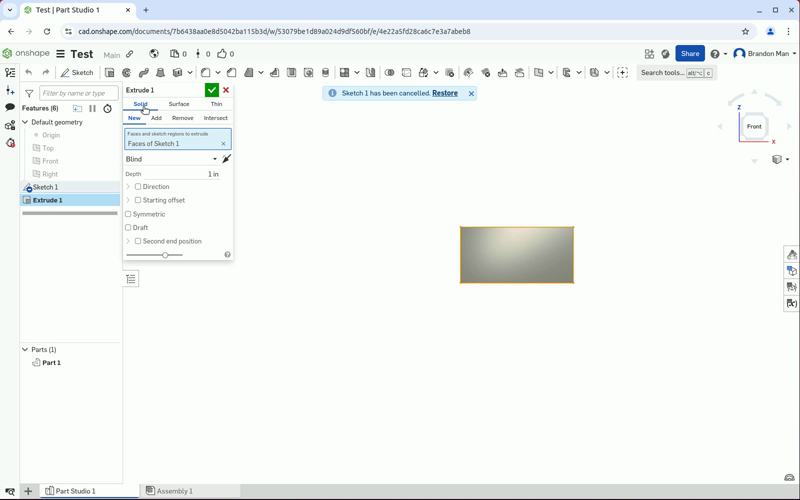
click(143, 106)
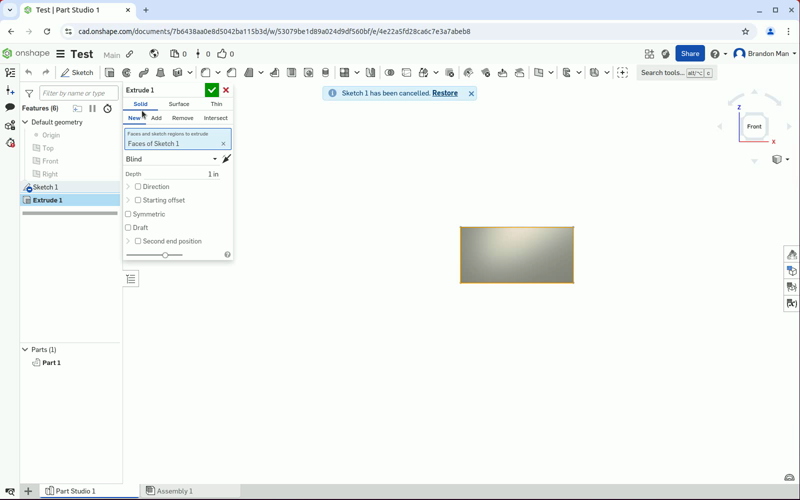
mouse_move(137, 120)
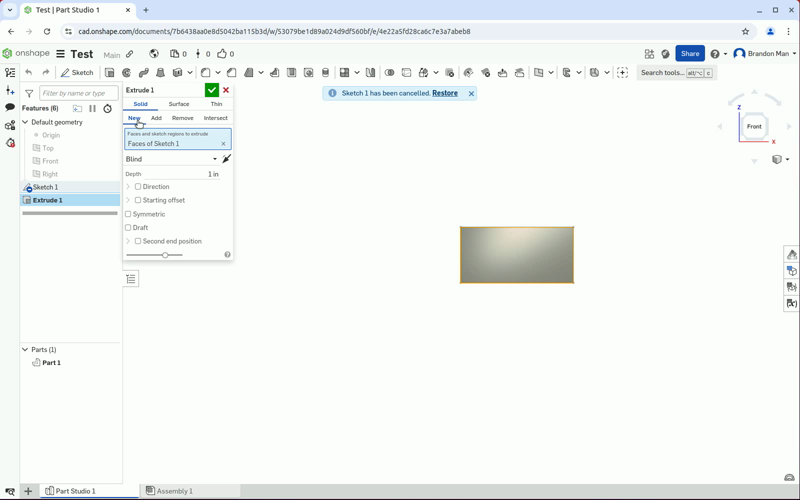
click(137, 120)
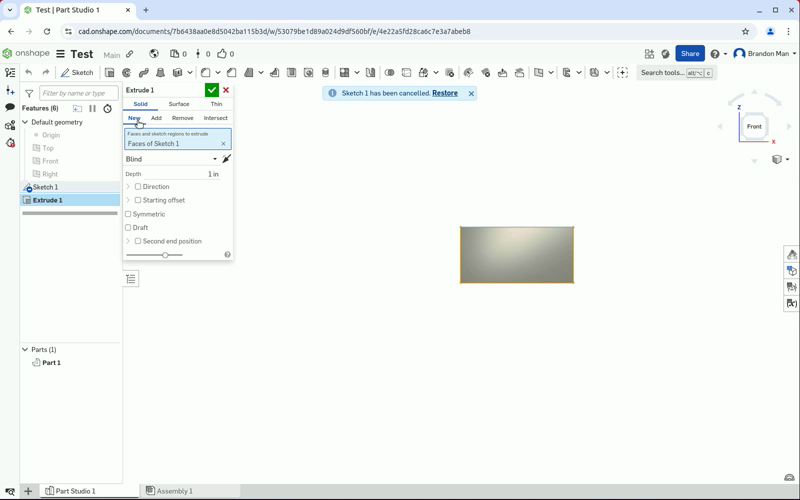
key(tab, 4)
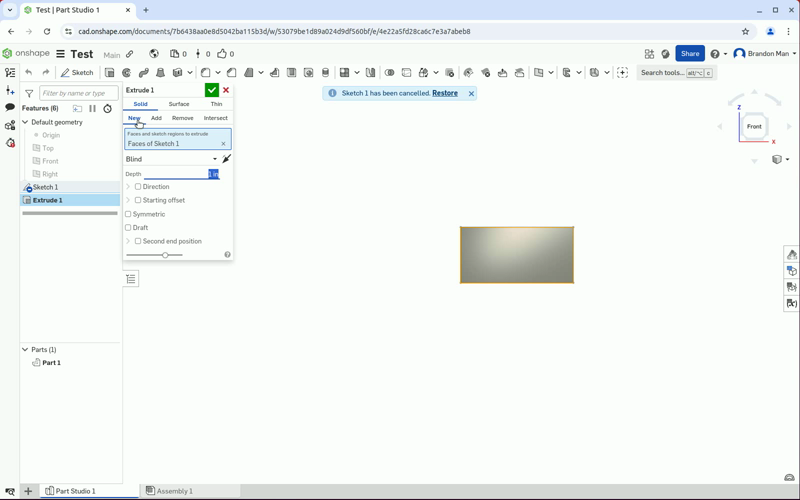
text(3.611)
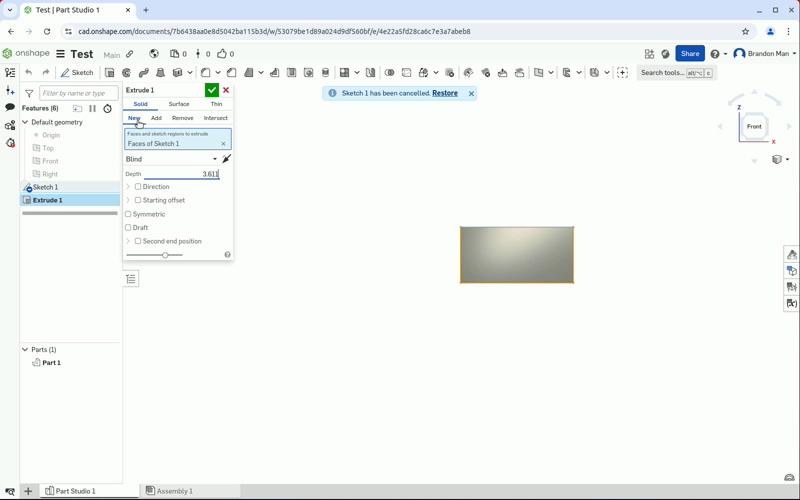
key(enter)
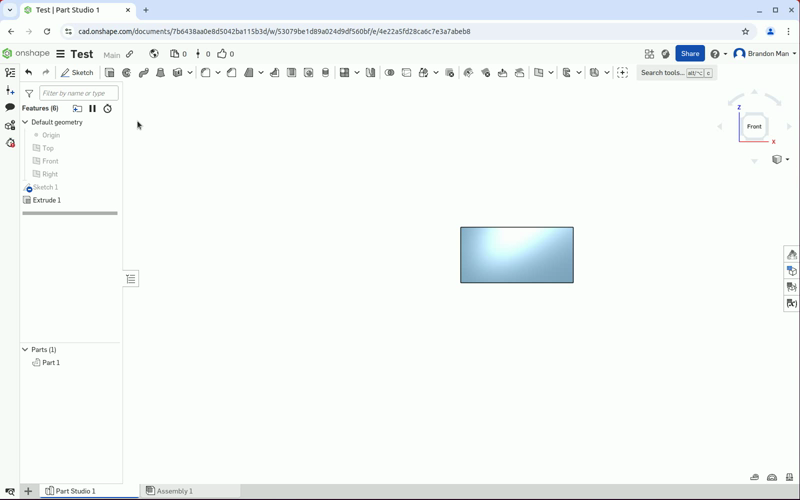
key(shift+h)
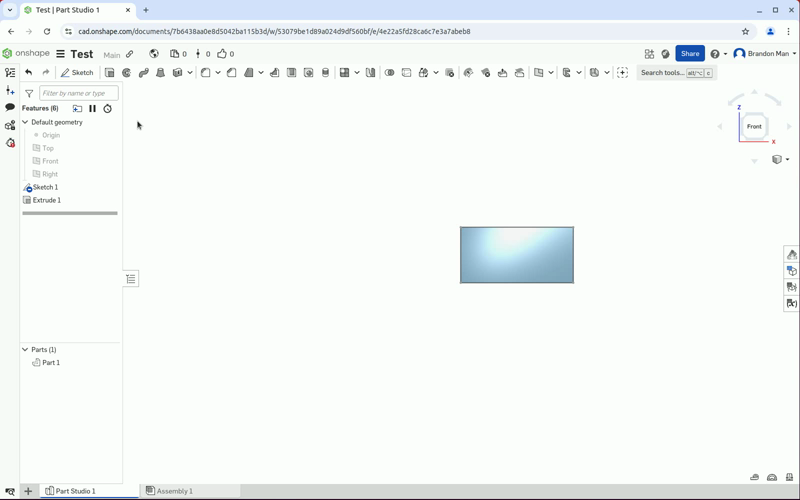
key(shift+h)
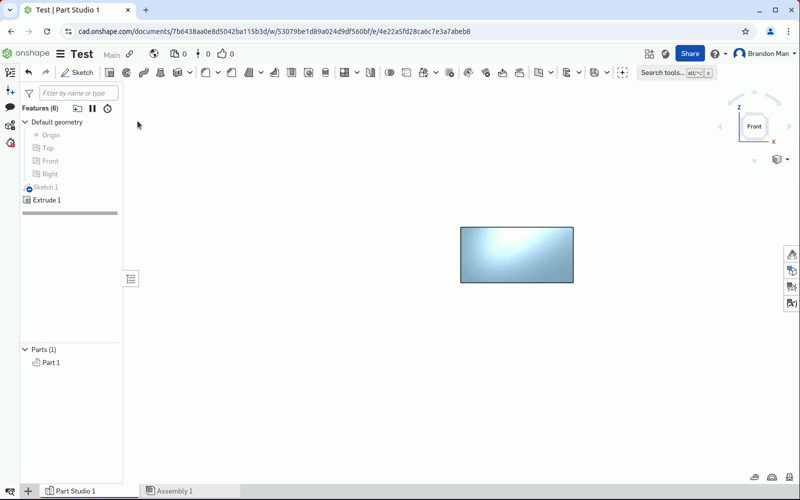
mouse_move(73, 189)
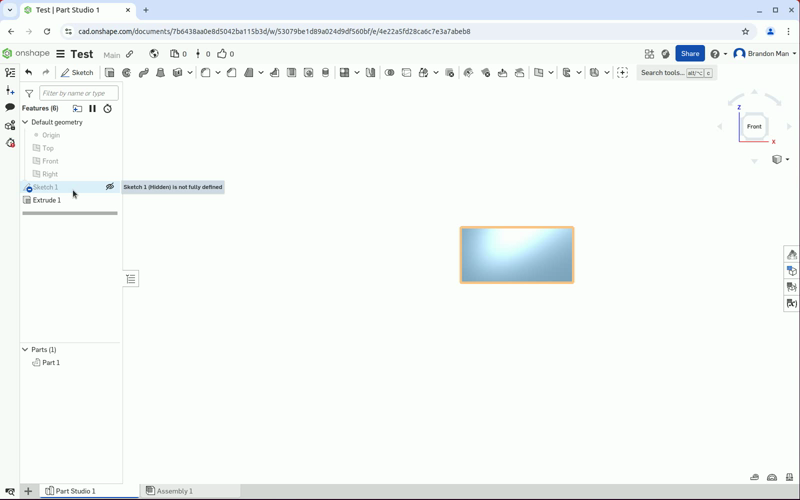
click(73, 189)
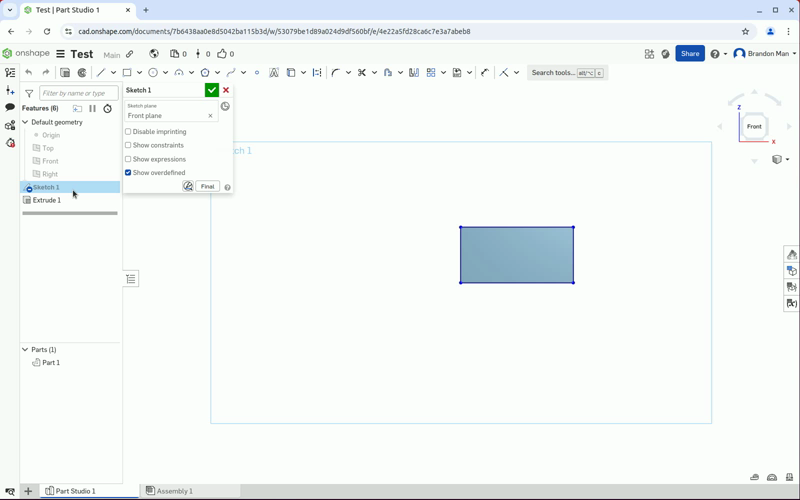
mouse_move(229, 92)
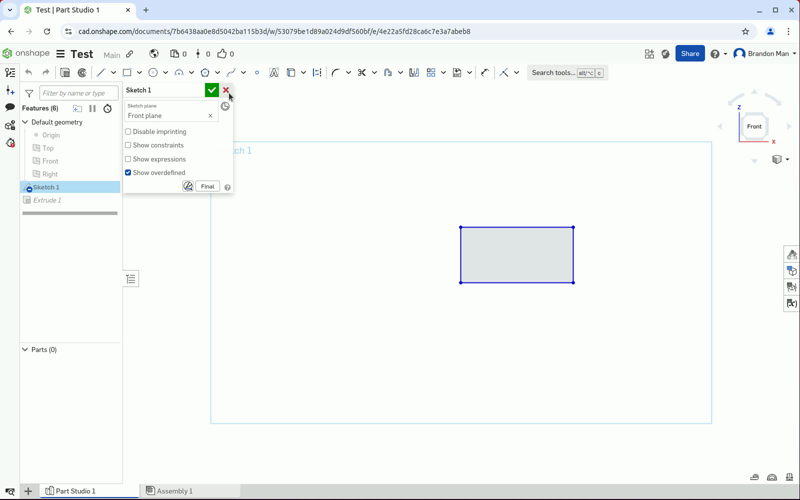
click(229, 92)
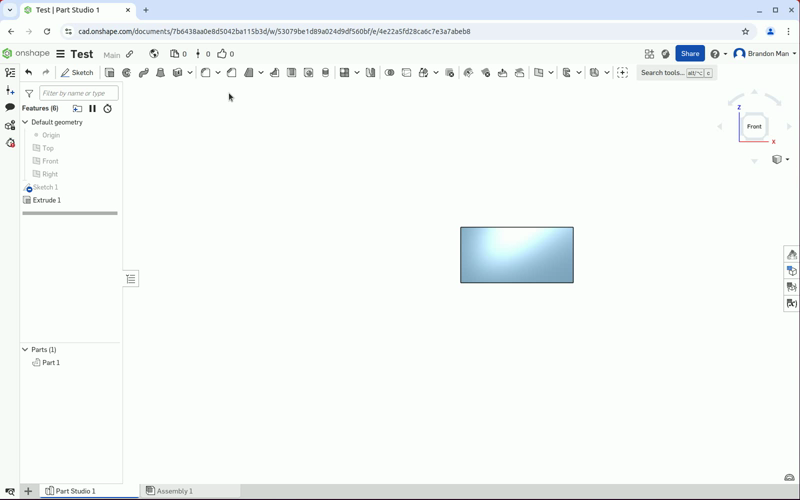
mouse_move(541, 75)
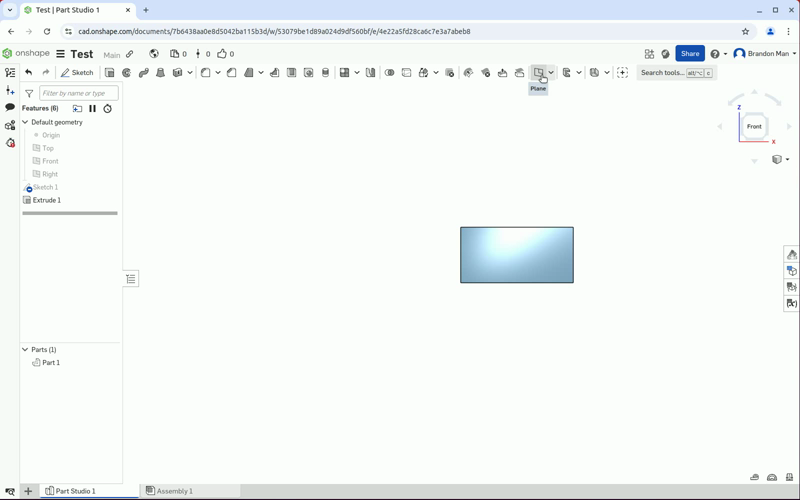
click(541, 75)
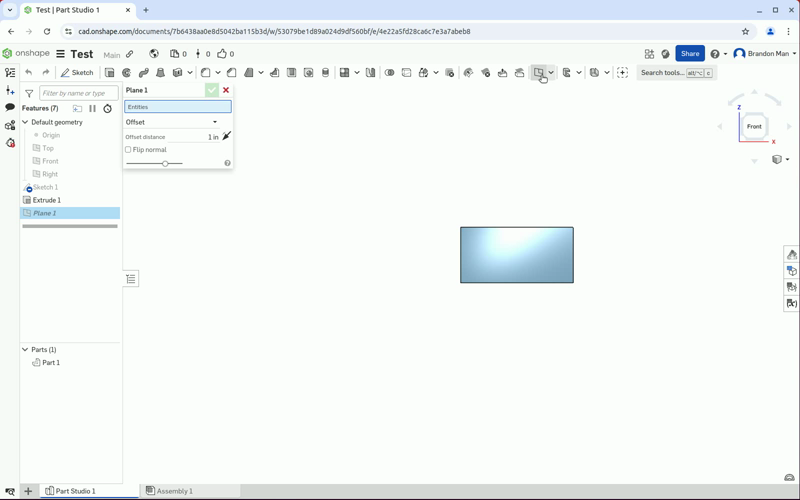
mouse_move(73, 163)
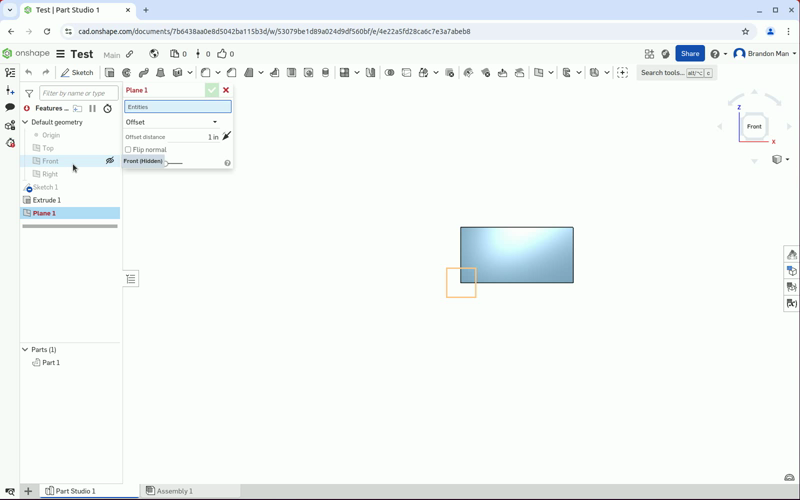
click(73, 163)
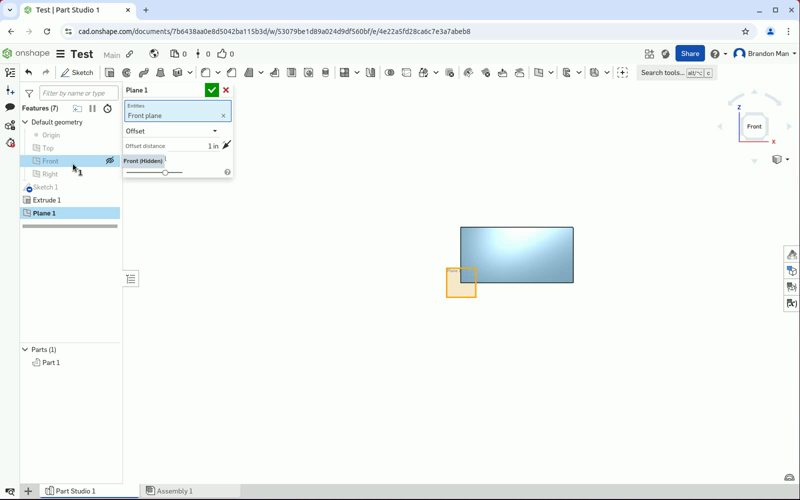
key(tab, 2)
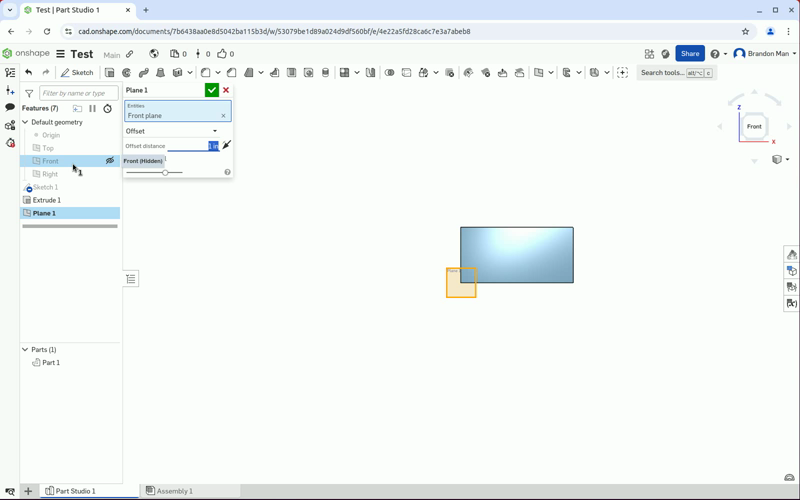
text(3.605)
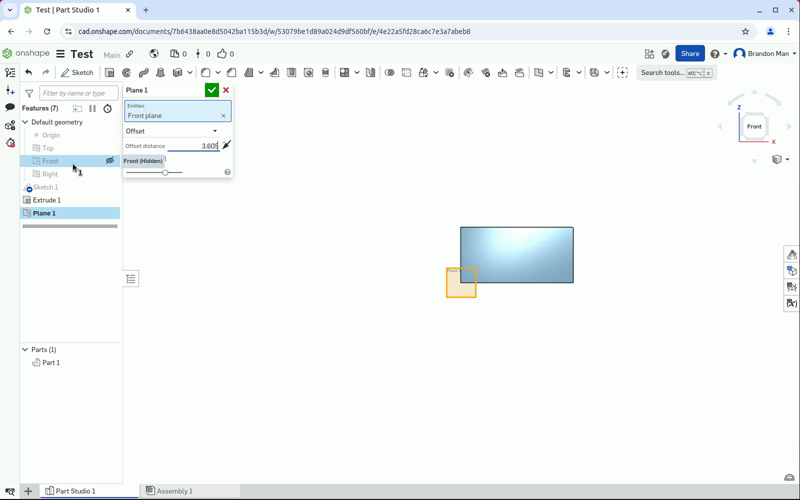
key(enter, 2)
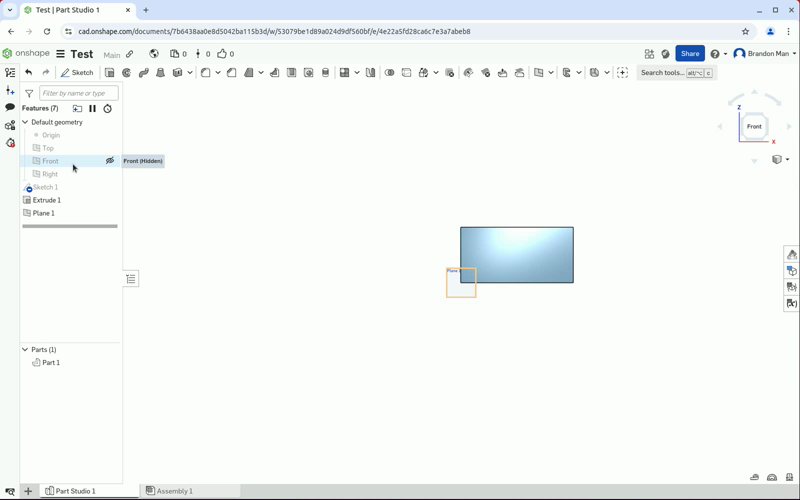
key(shift+s)
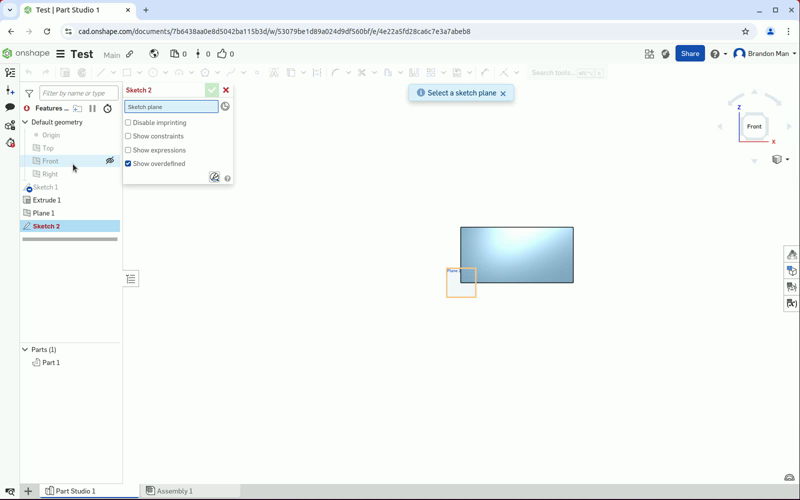
mouse_move(73, 215)
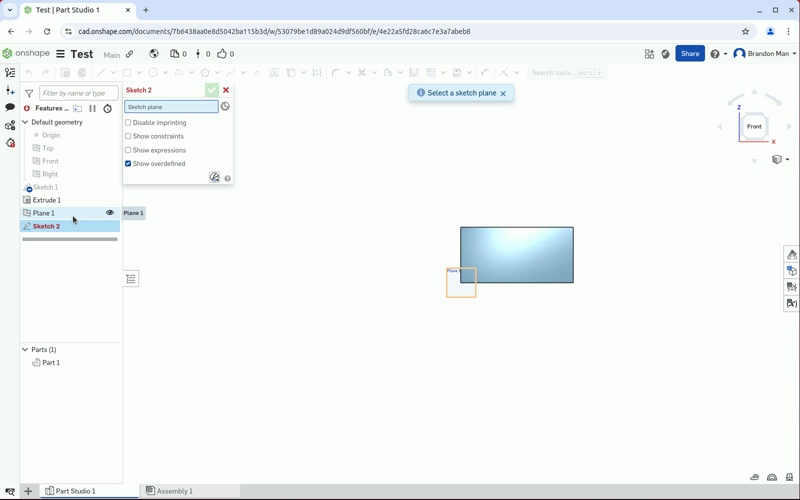
click(73, 215)
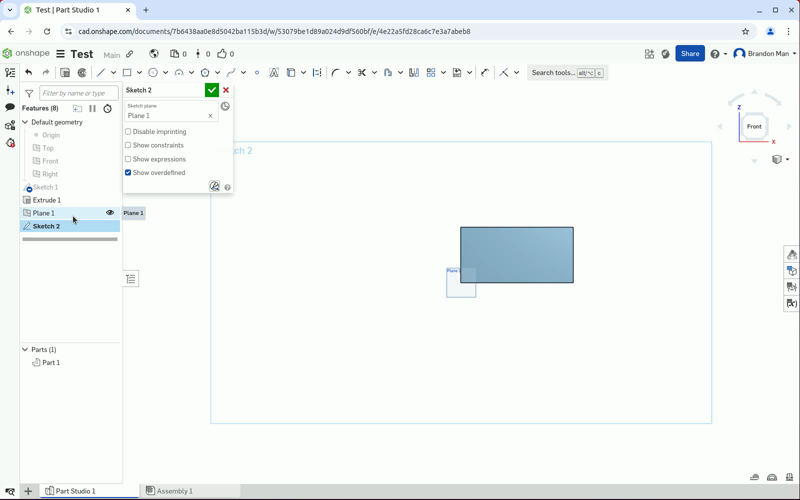
mouse_move(73, 352)
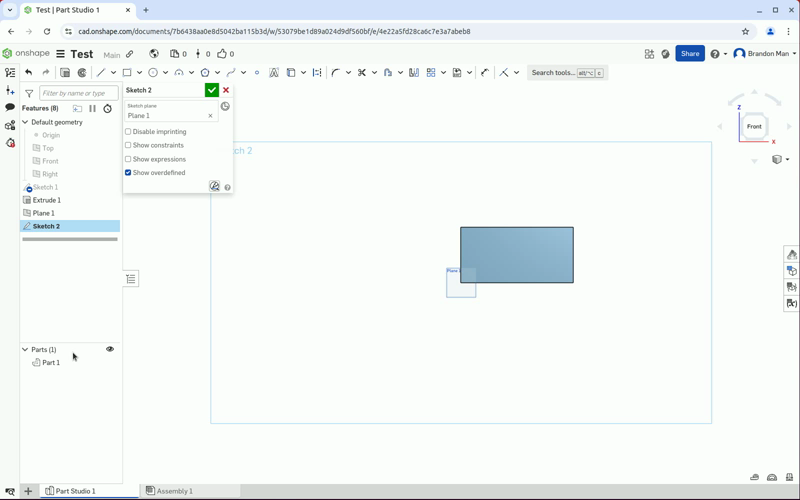
key(y)
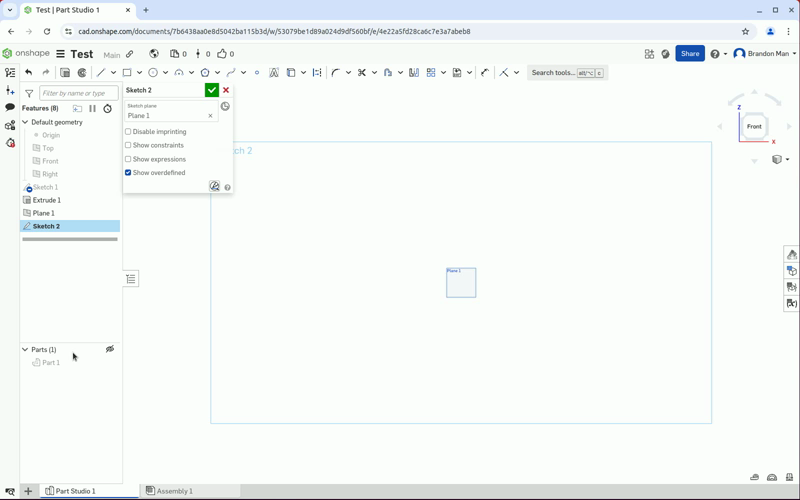
key(c)
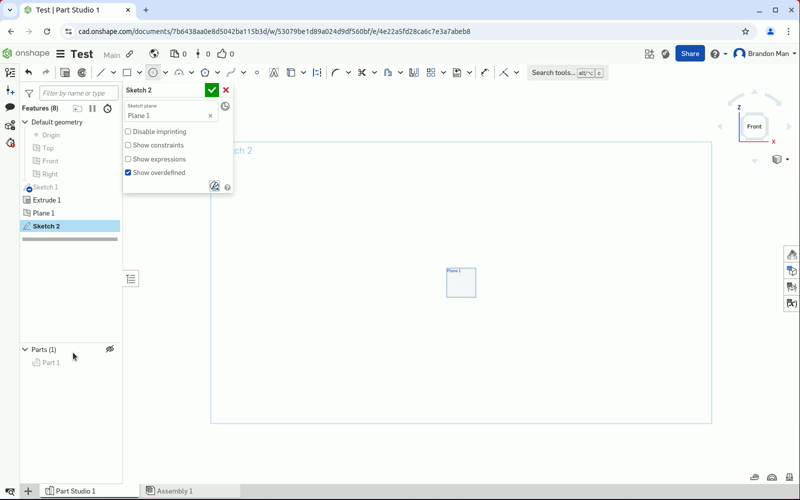
key_down(shift)
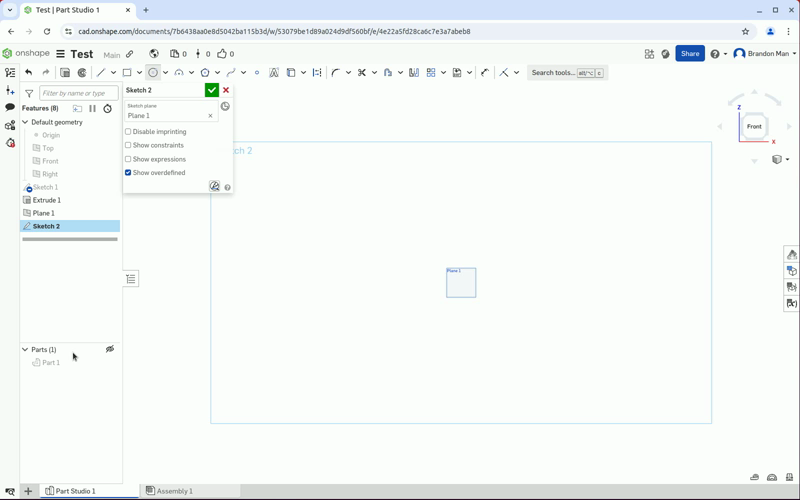
mouse_move(479, 253)
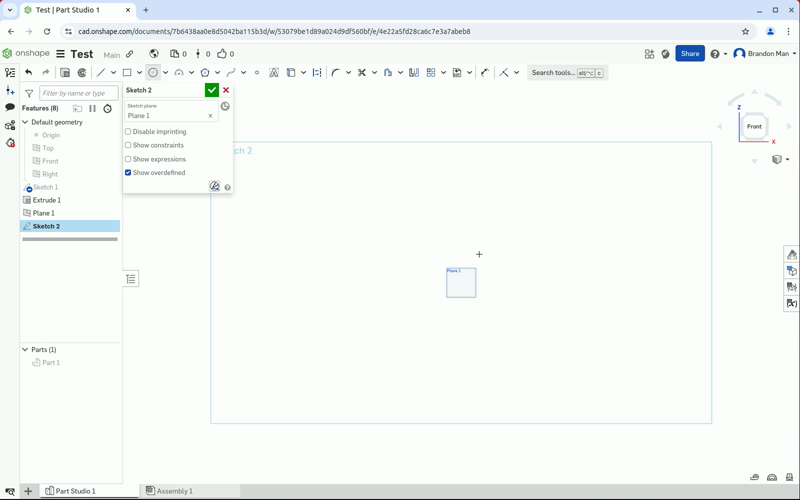
click(479, 253)
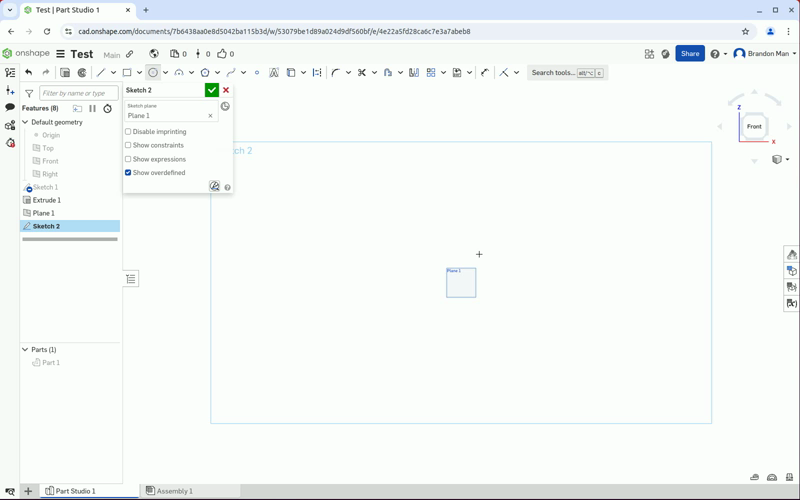
key_up(shift)
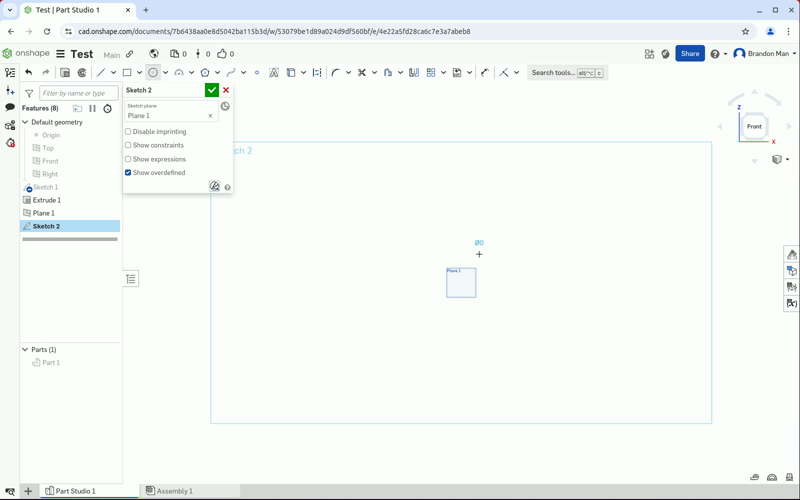
mouse_move(483, 253)
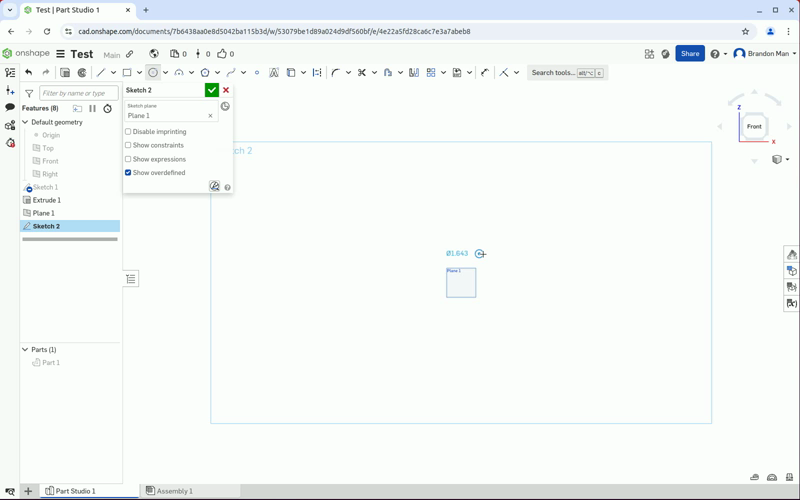
click(483, 253)
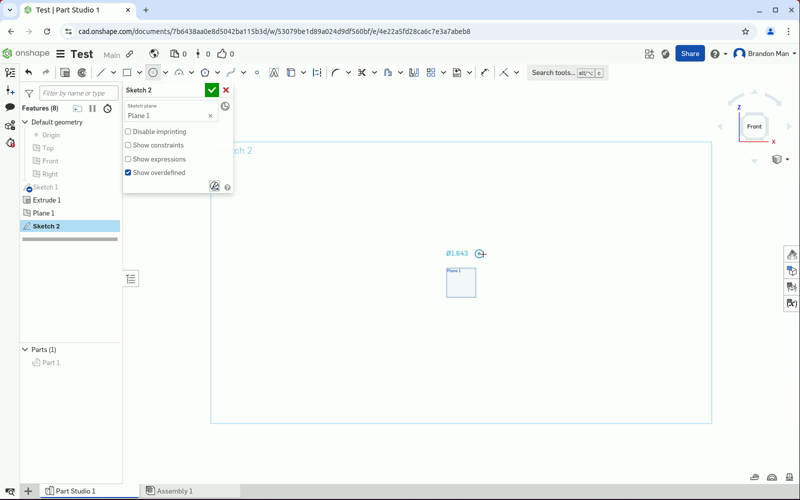
key(esc)
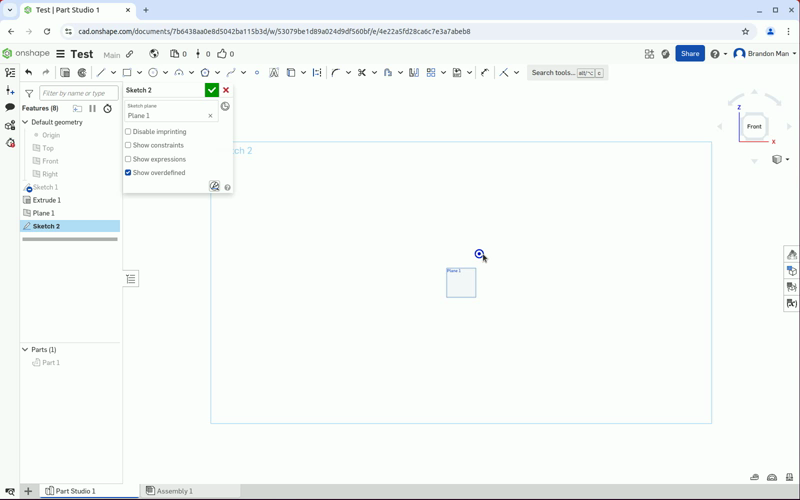
mouse_move(477, 251)
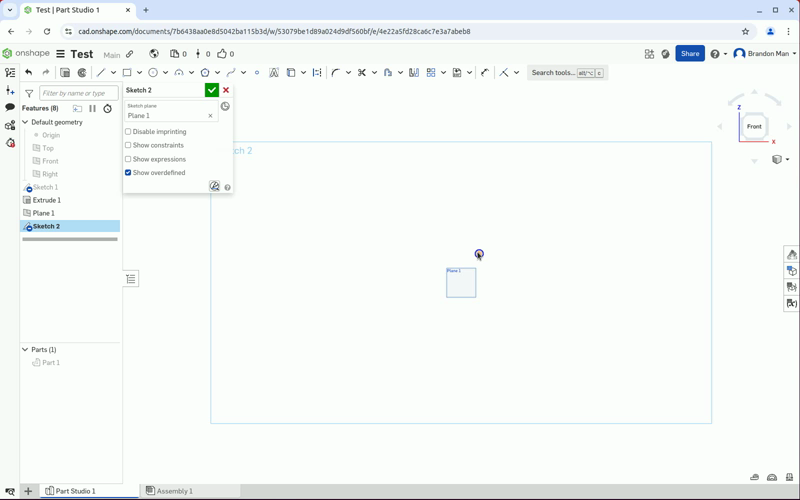
scroll(6)
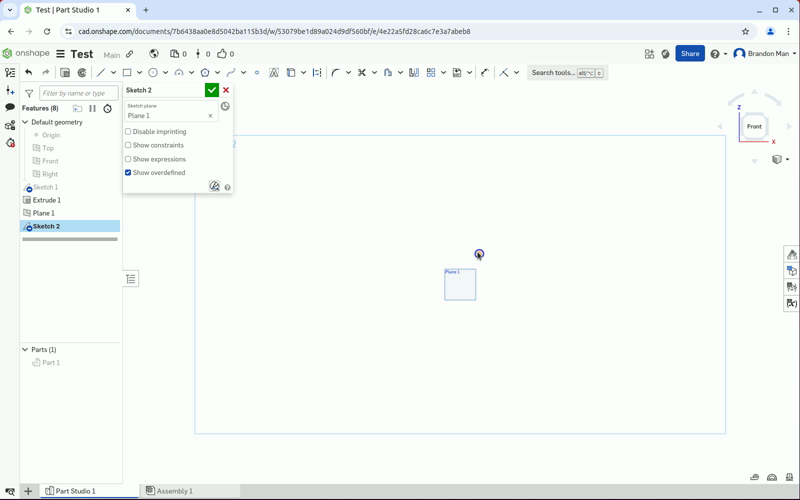
scroll(6)
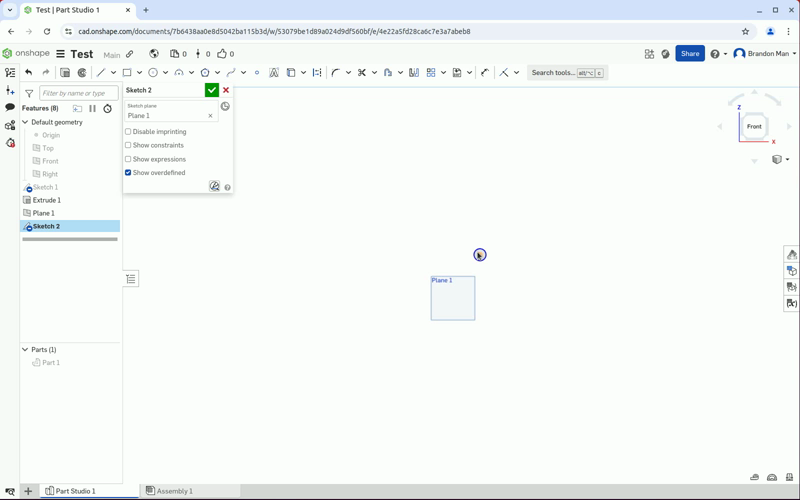
scroll(6)
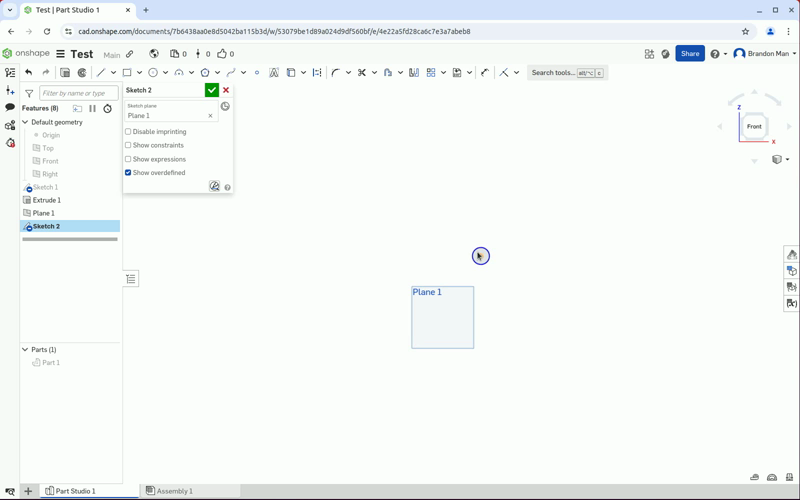
scroll(6)
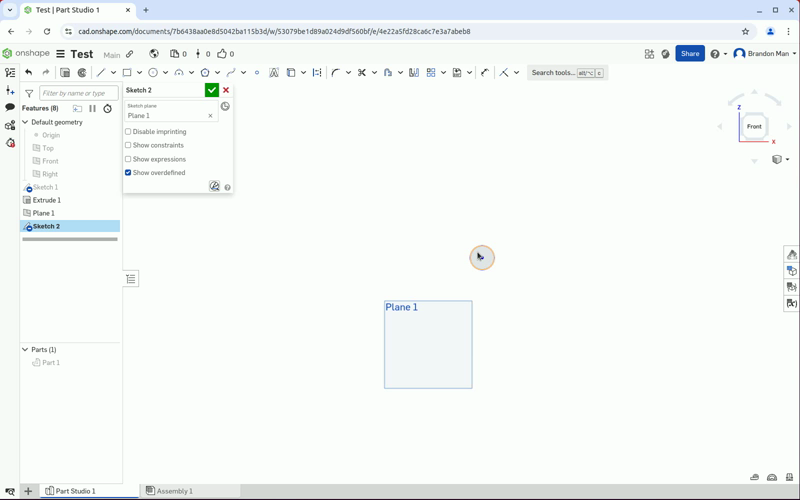
scroll(6)
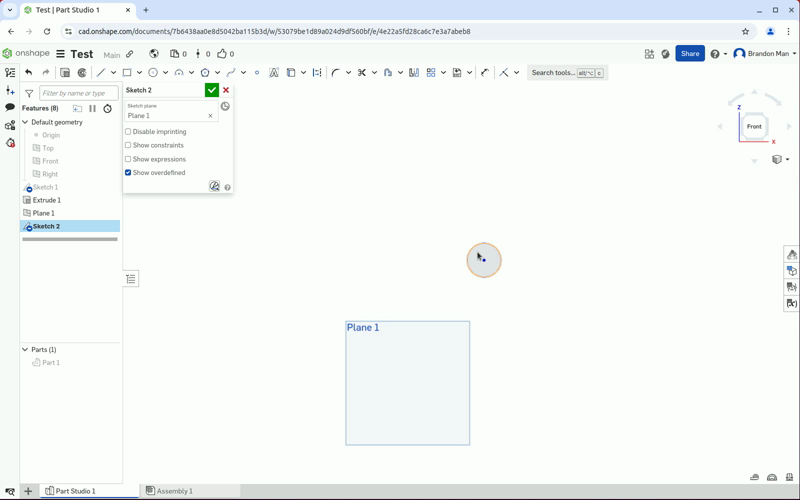
scroll(6)
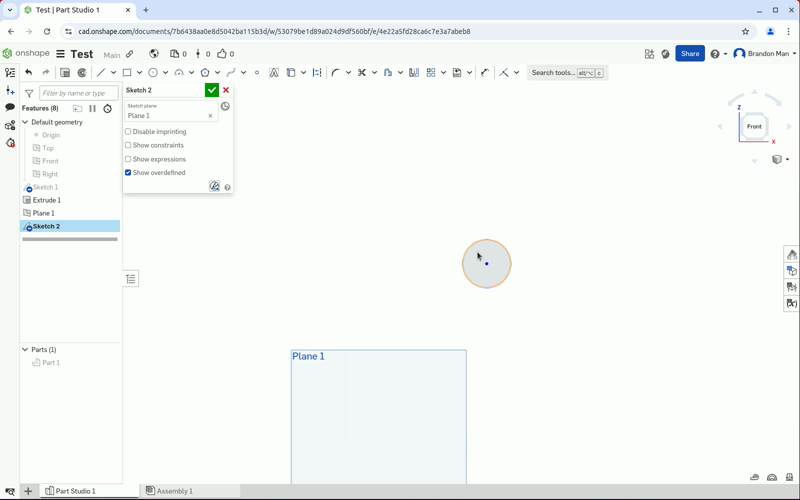
scroll(6)
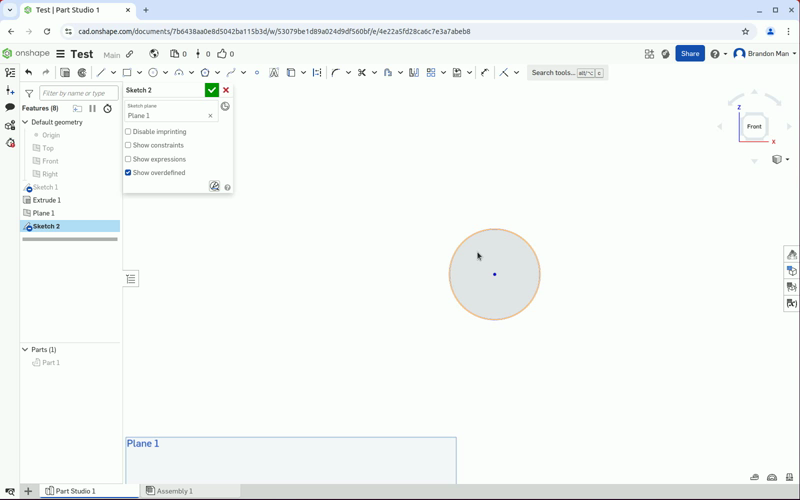
click(477, 251)
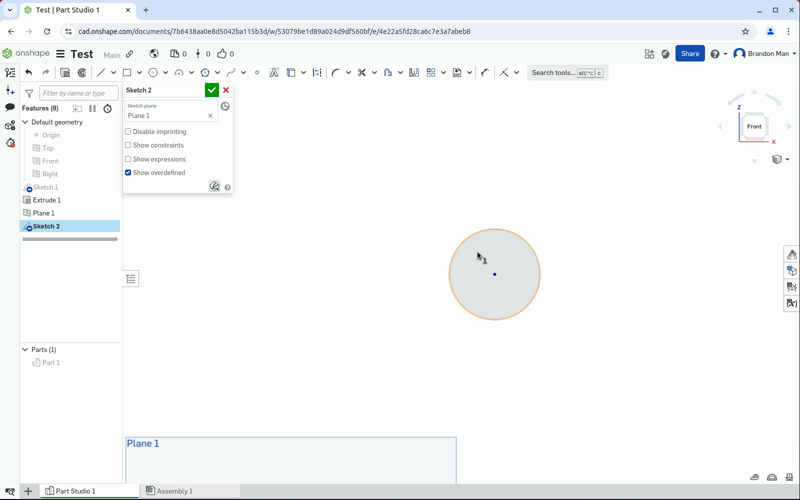
scroll(-6)
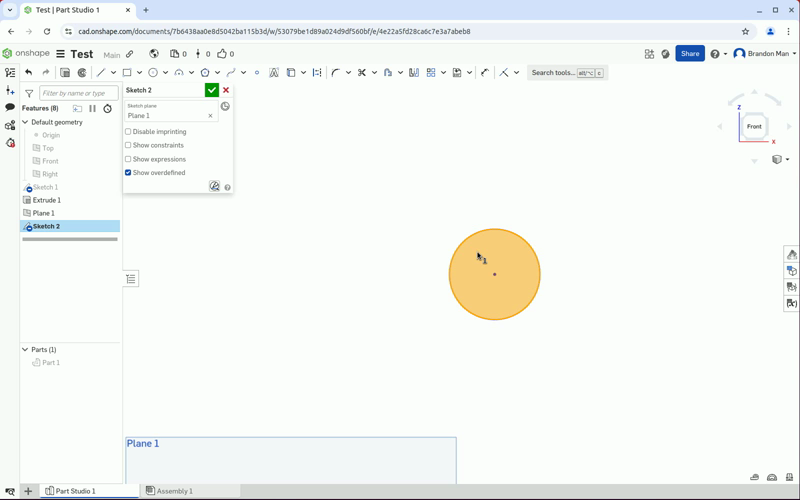
scroll(-6)
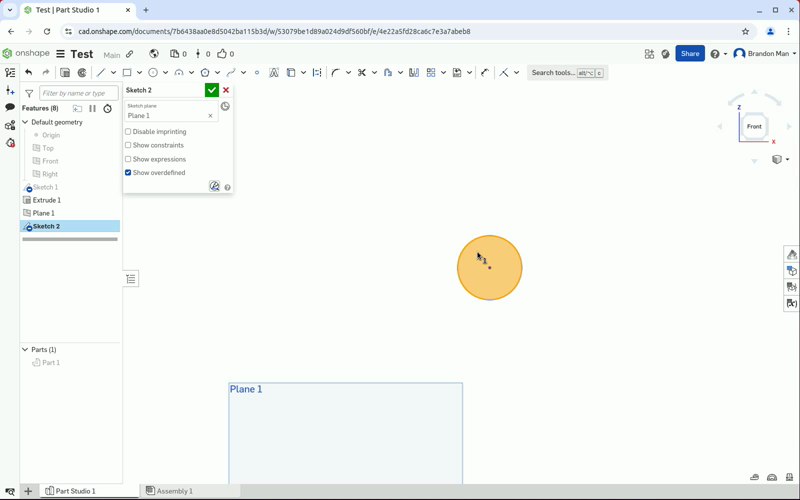
scroll(-6)
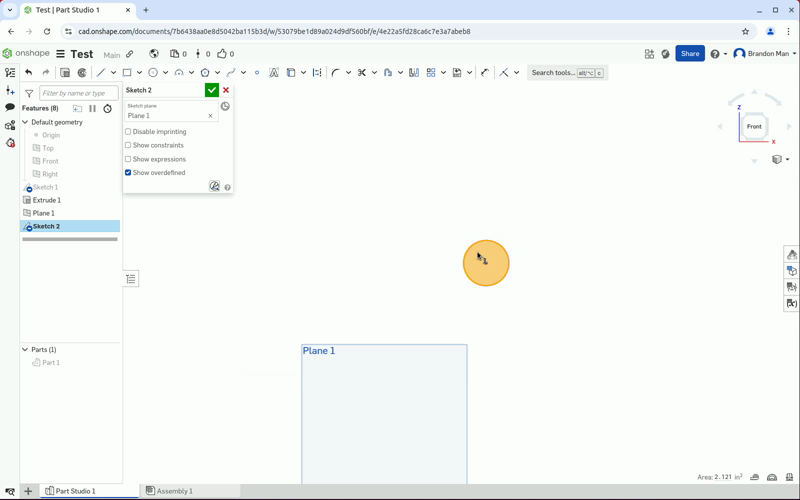
scroll(-6)
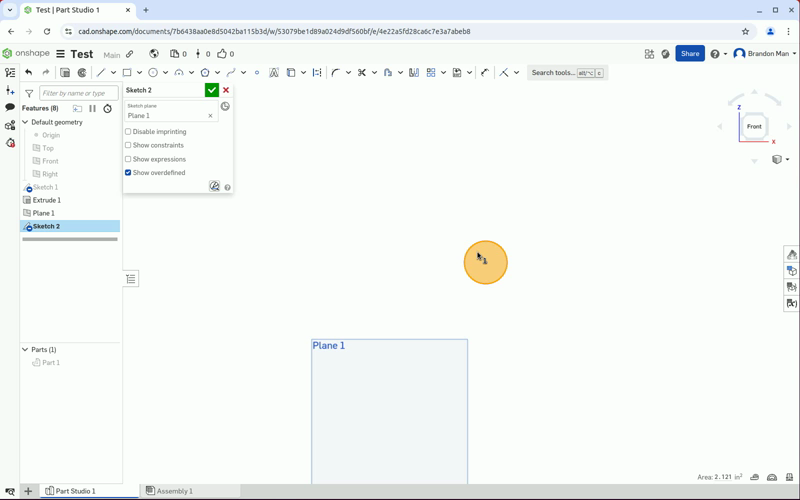
scroll(-6)
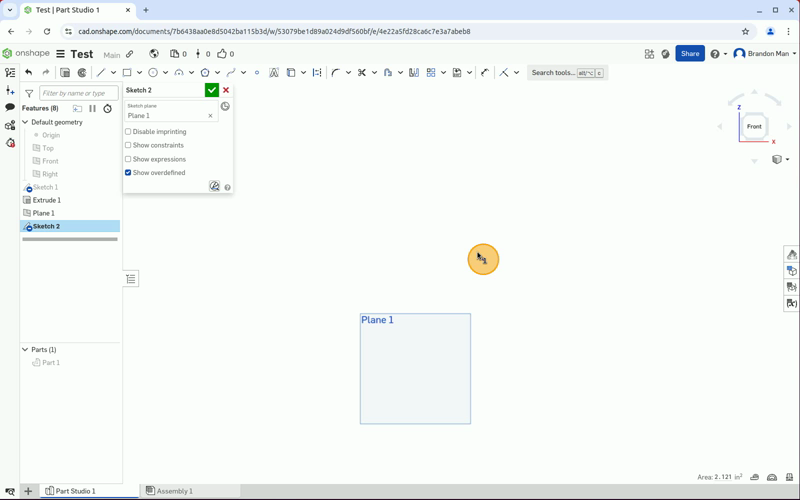
scroll(-6)
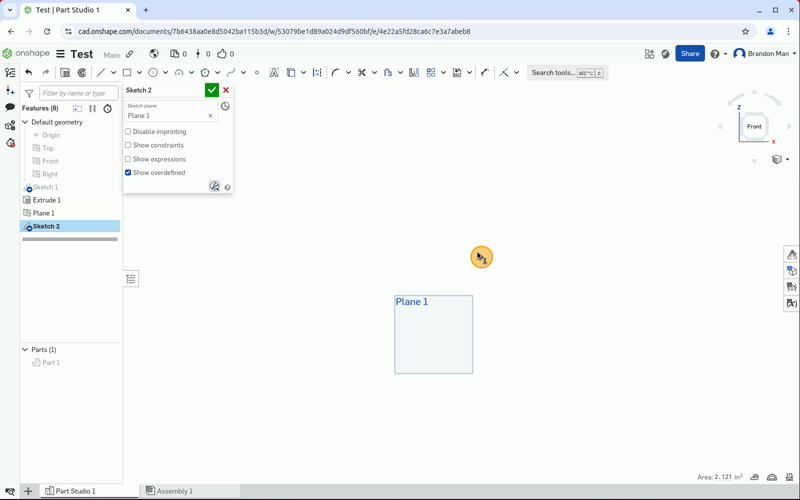
scroll(-6)
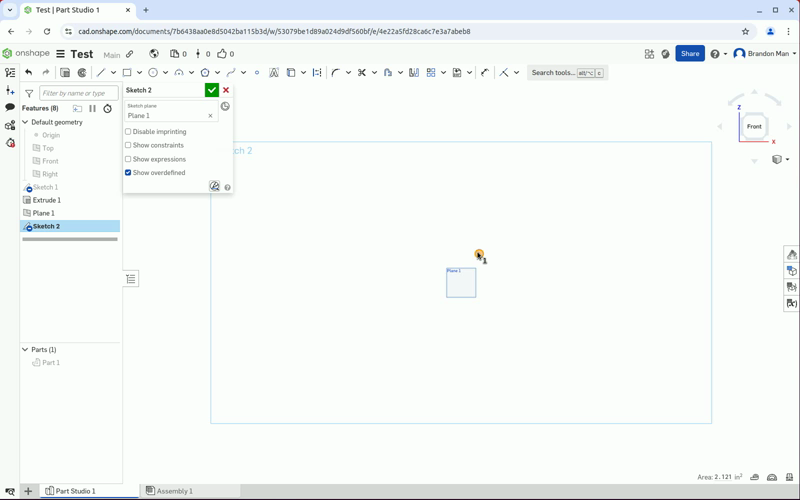
mouse_move(73, 352)
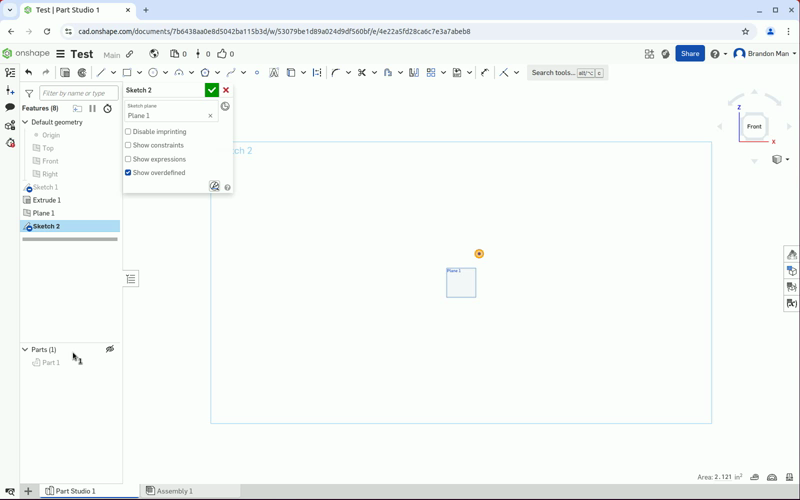
key(shift+y)
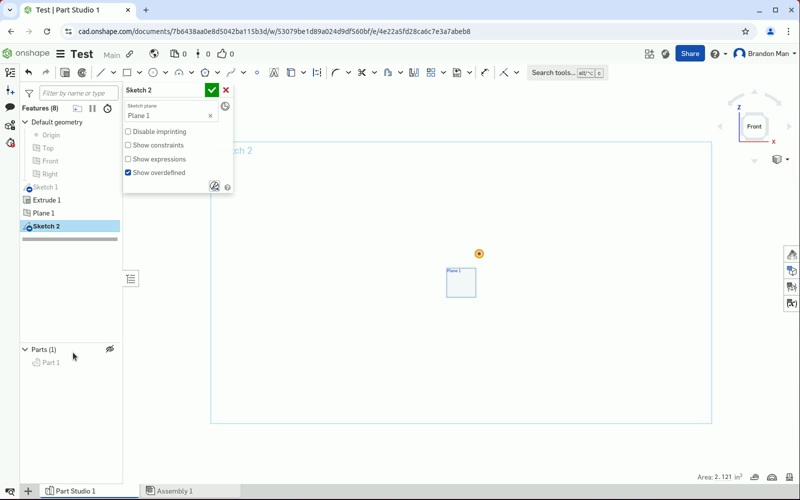
key(shift+e)
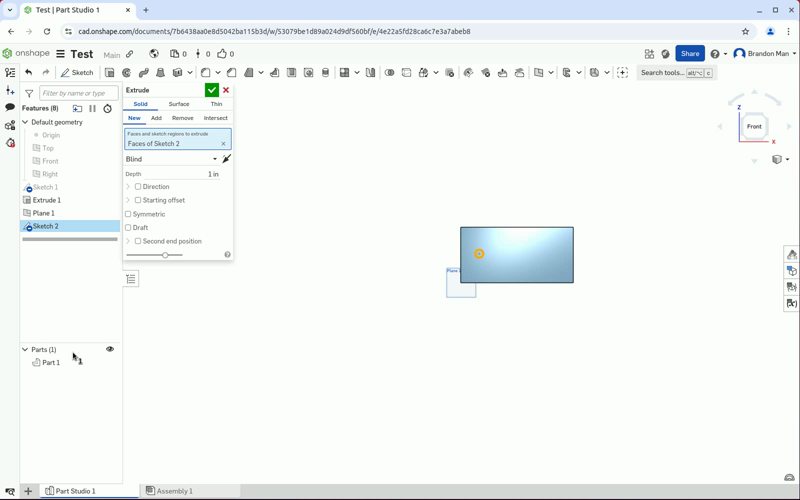
mouse_move(143, 106)
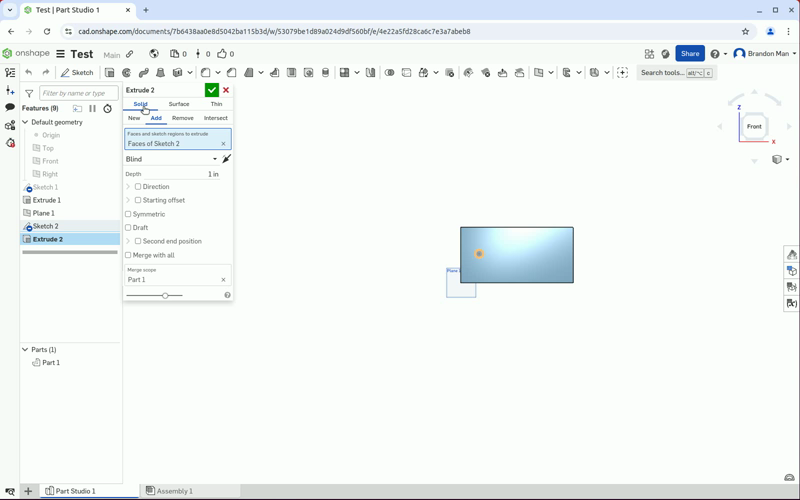
click(143, 106)
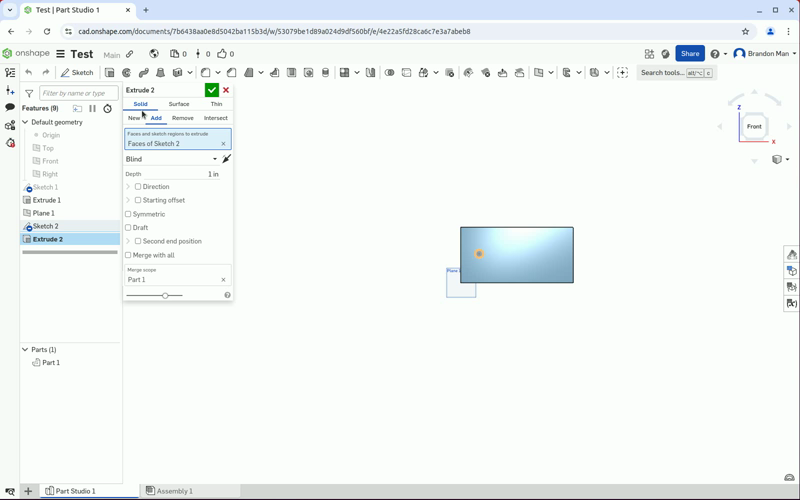
mouse_move(137, 120)
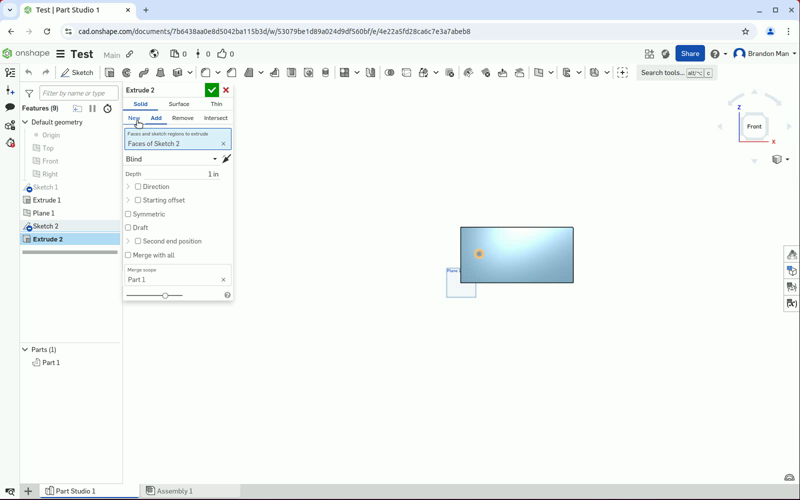
click(137, 120)
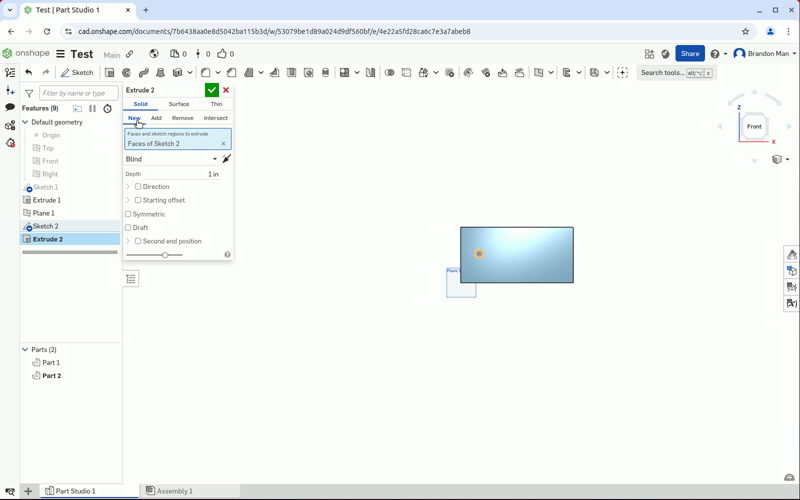
key(tab, 4)
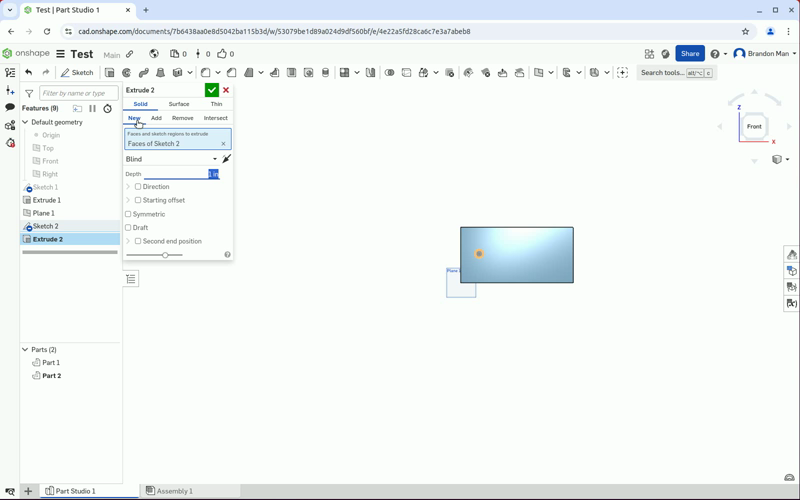
text(3.611)
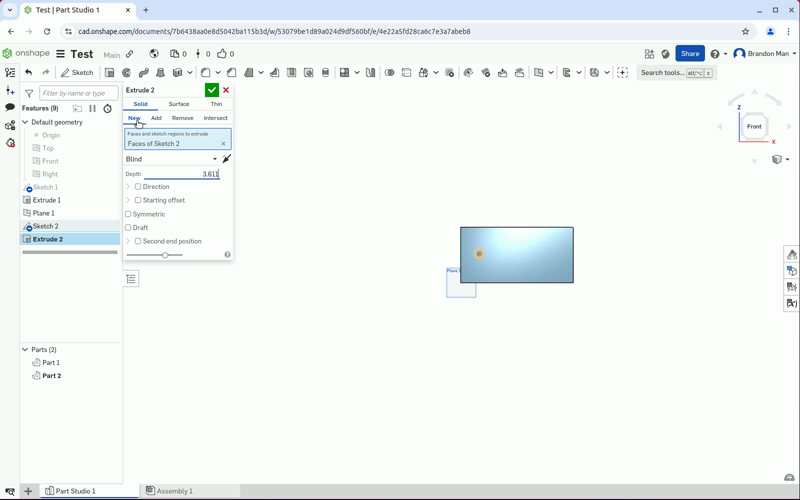
key(enter)
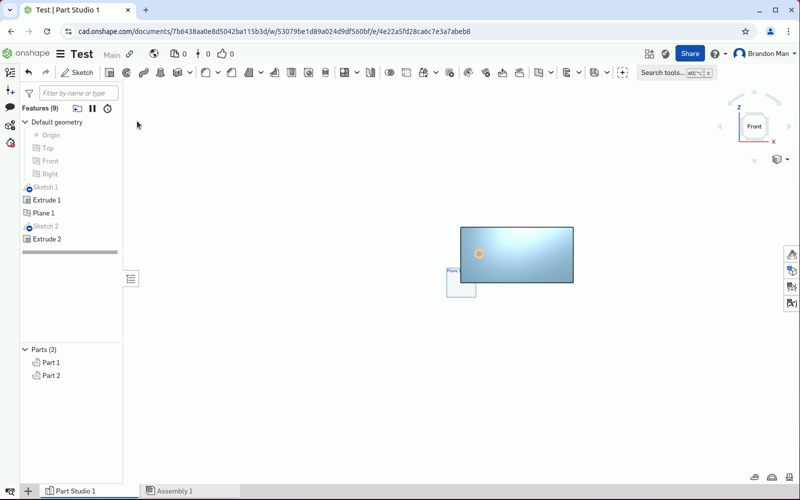
key(shift+h)
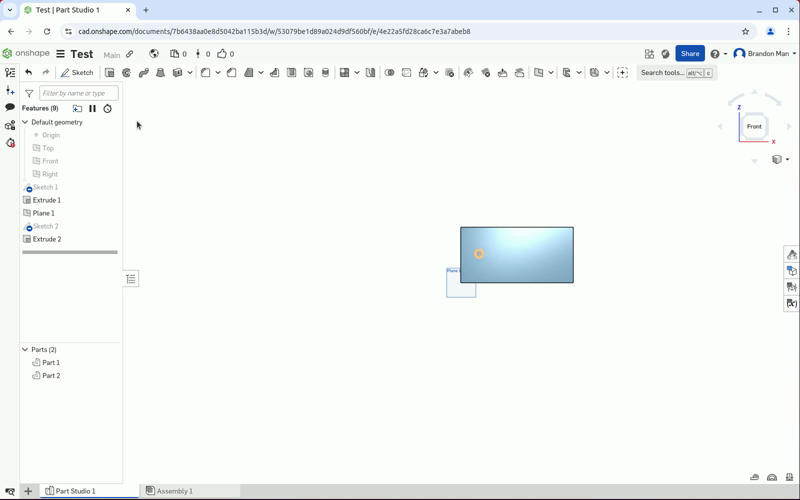
key(shift+h)
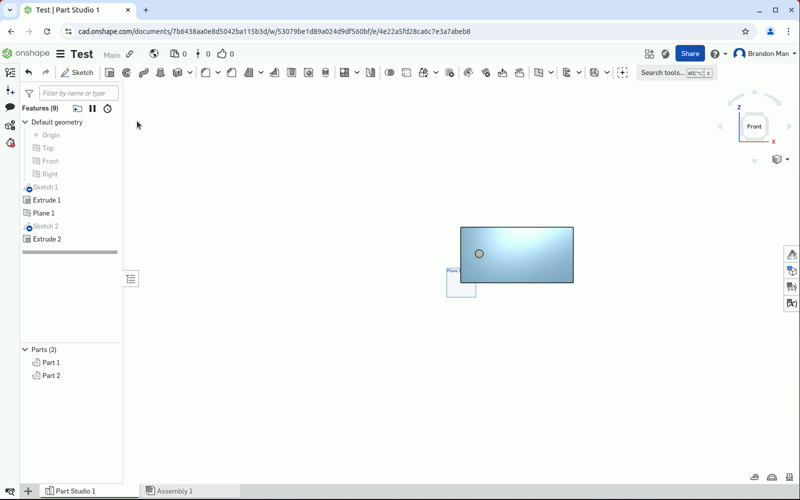
mouse_move(73, 189)
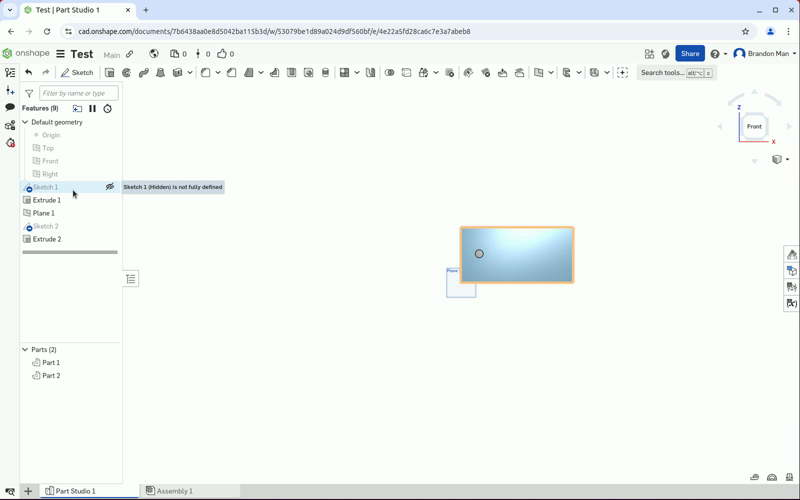
click(73, 189)
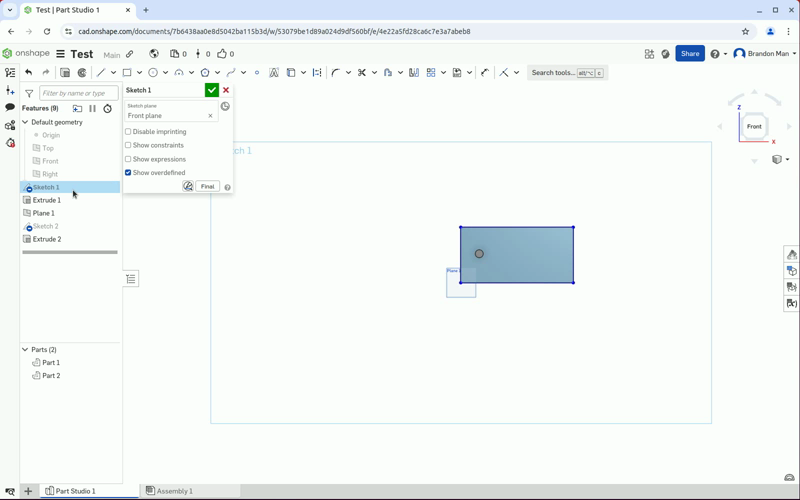
mouse_move(229, 92)
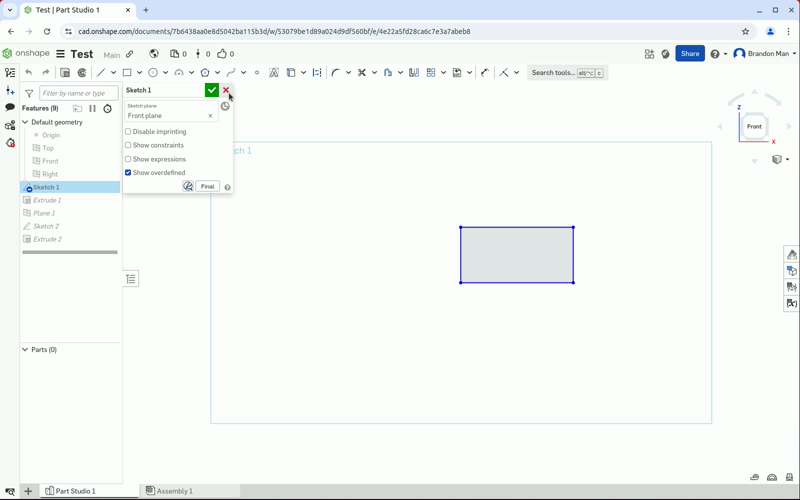
click(229, 92)
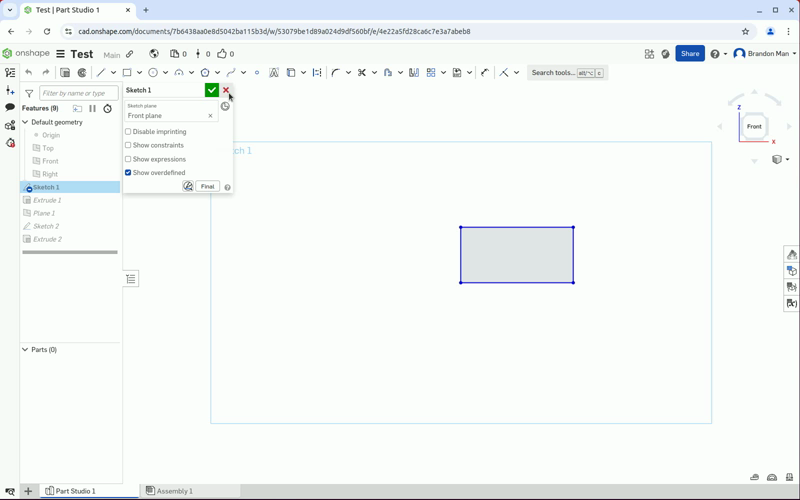
key(shift+s)
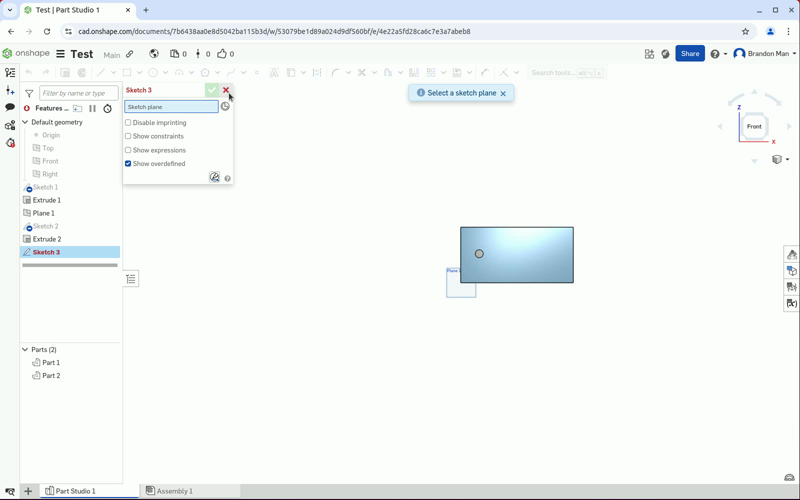
mouse_move(73, 215)
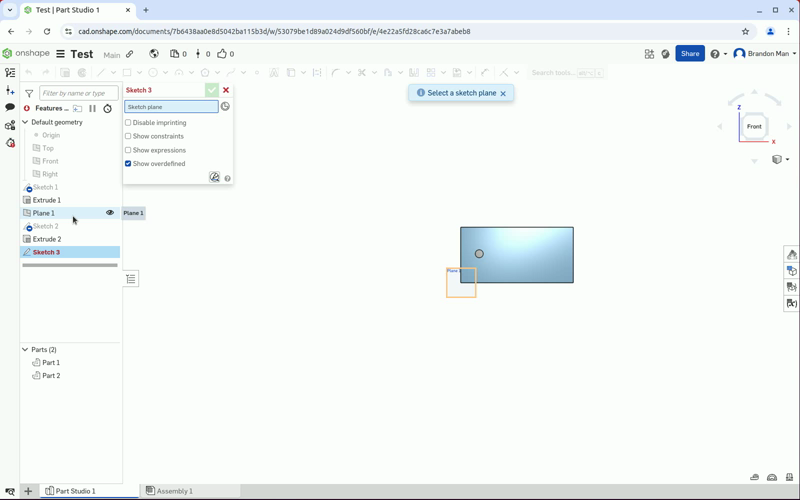
click(73, 215)
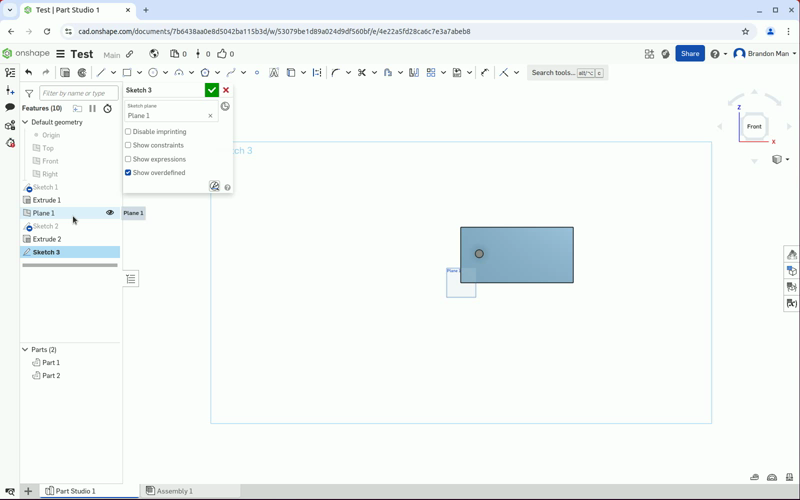
mouse_move(73, 352)
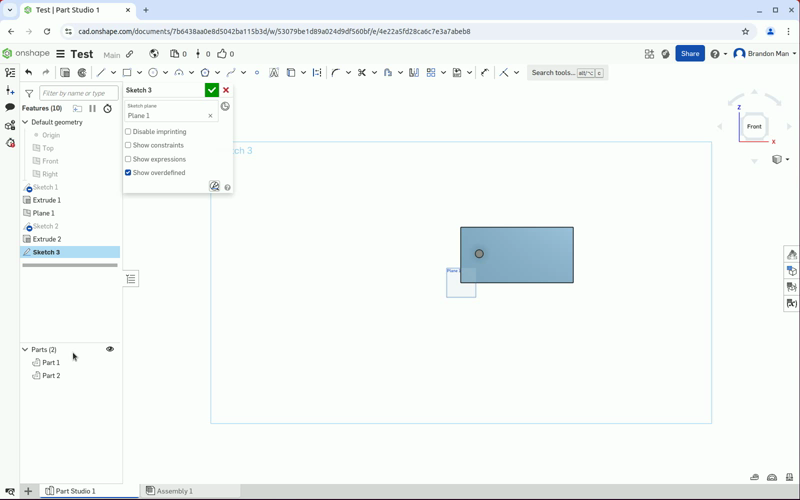
key(y)
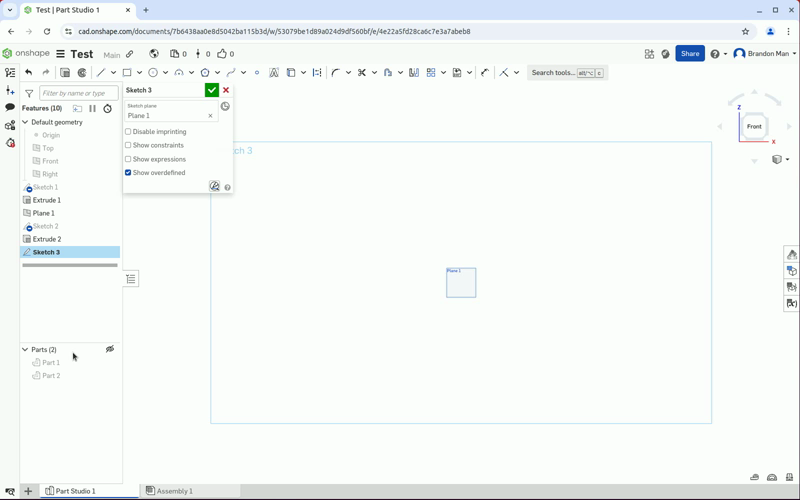
key(c)
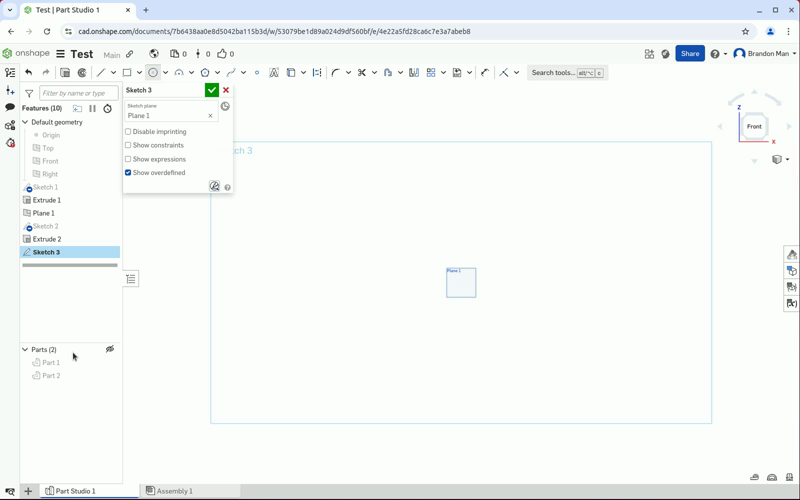
key_down(shift)
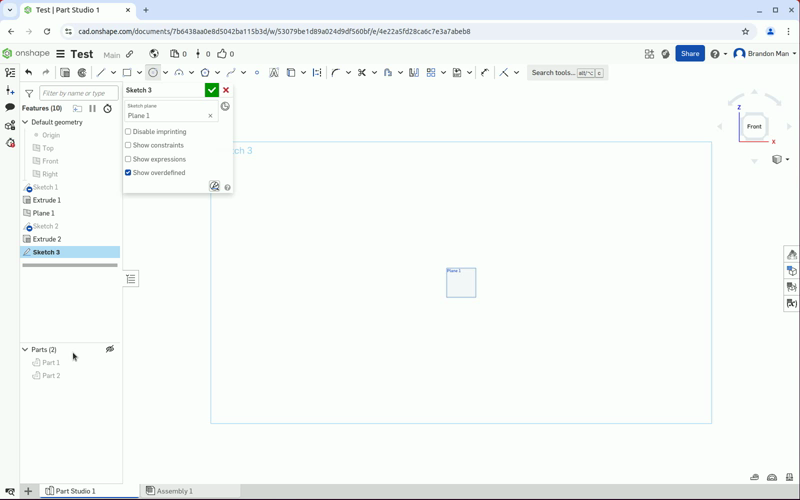
mouse_move(517, 253)
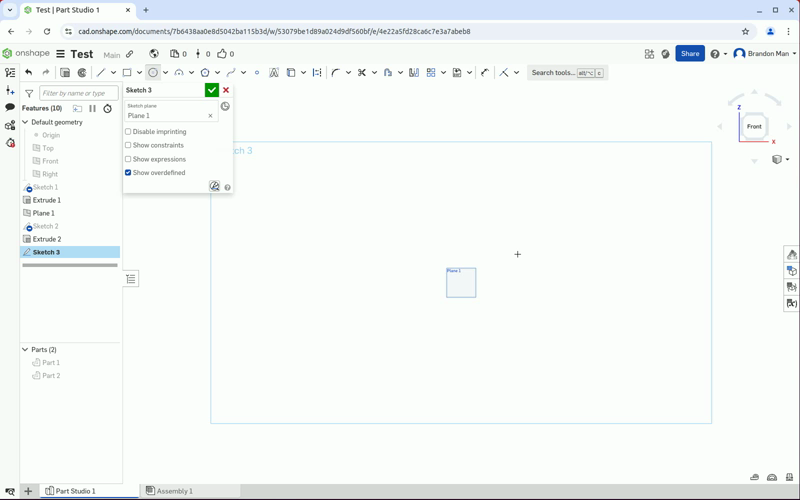
click(517, 253)
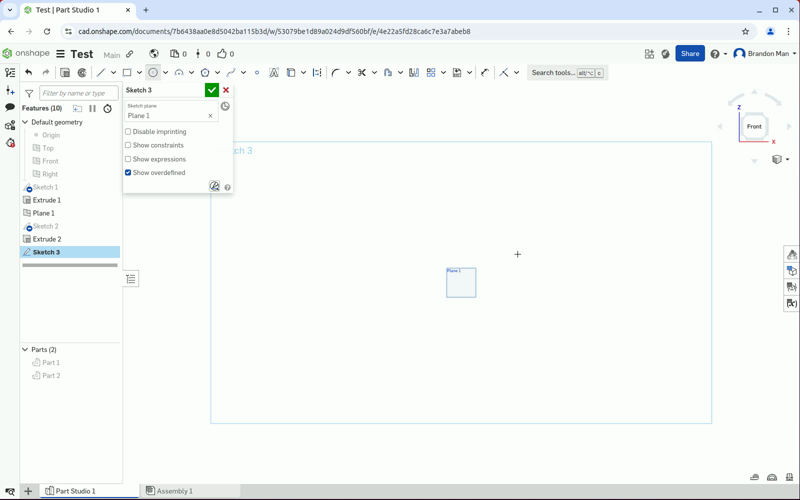
key_up(shift)
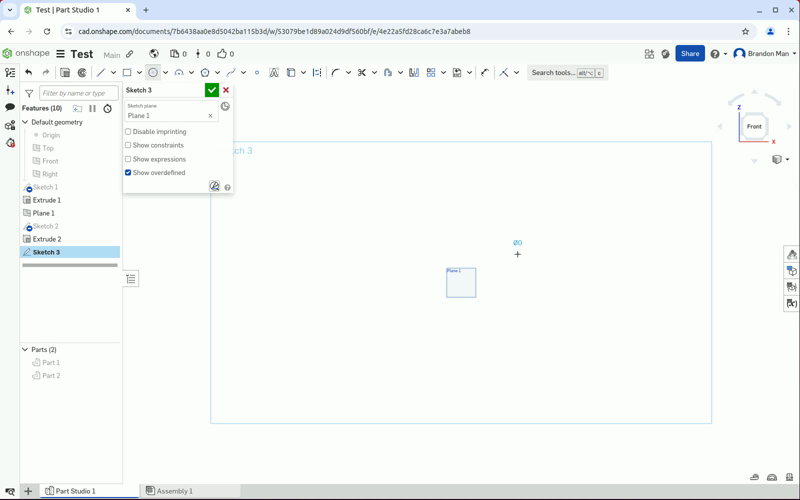
mouse_move(522, 253)
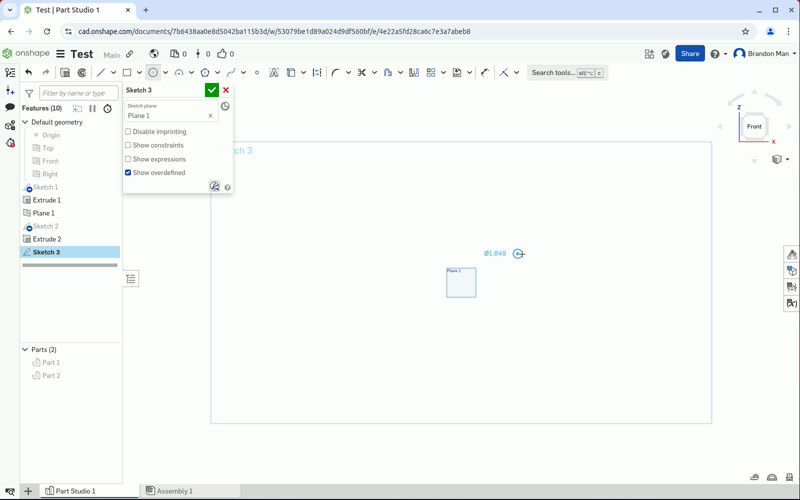
click(522, 253)
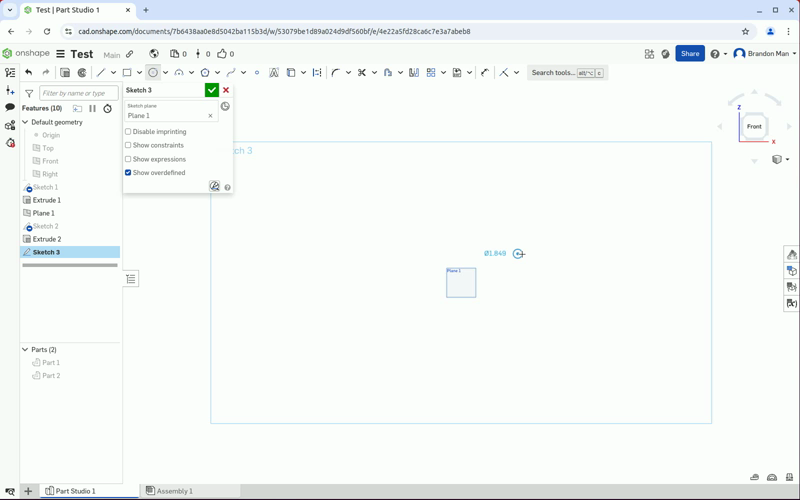
key(esc)
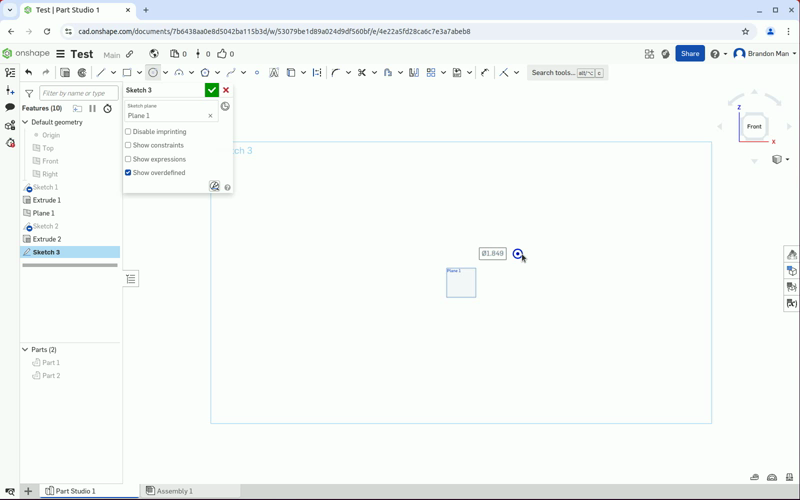
mouse_move(515, 254)
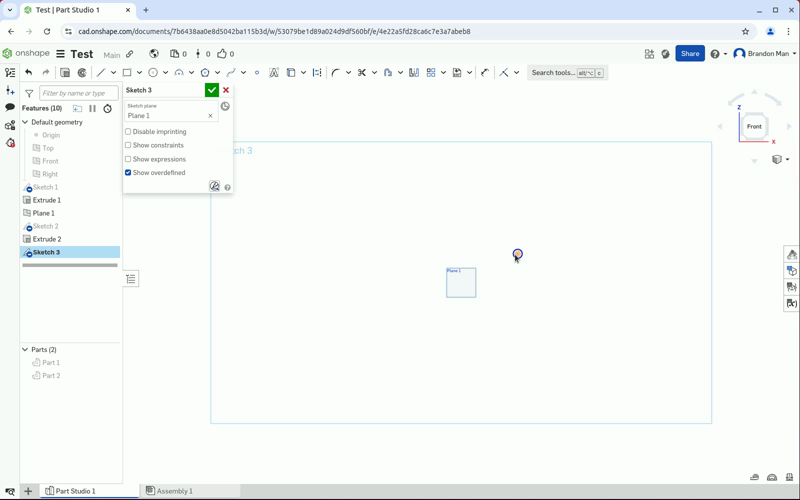
scroll(6)
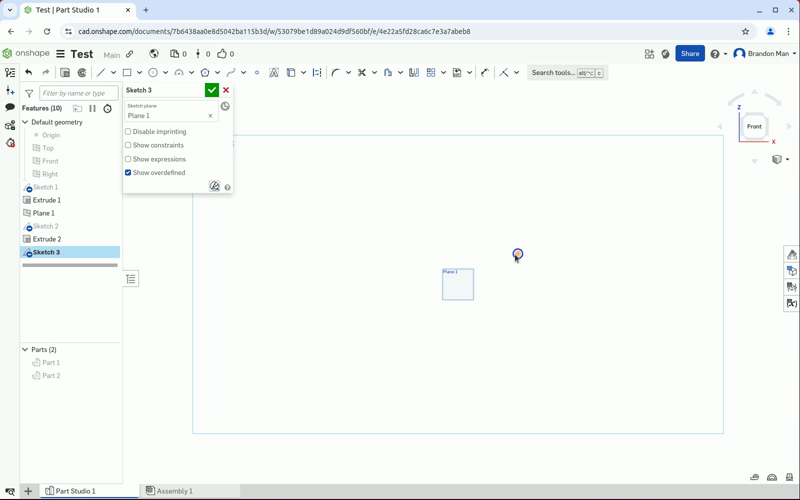
scroll(6)
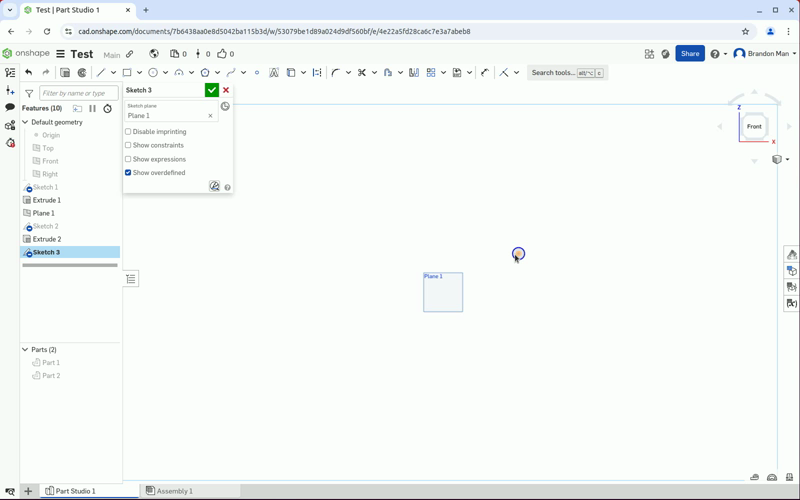
scroll(6)
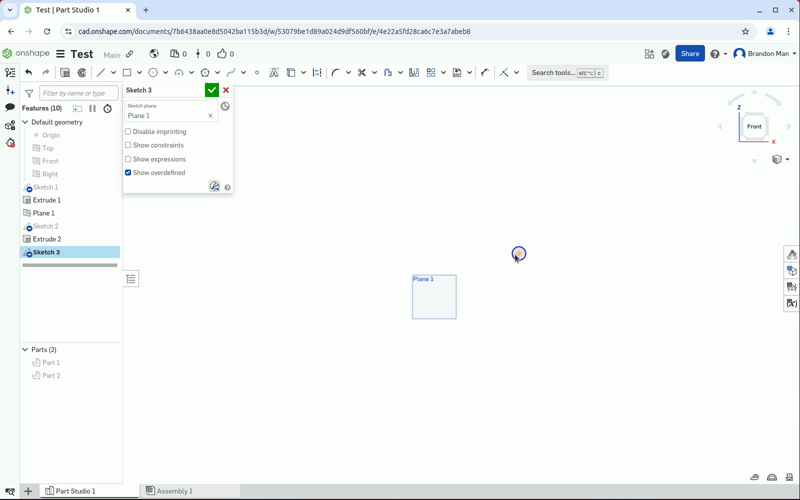
scroll(6)
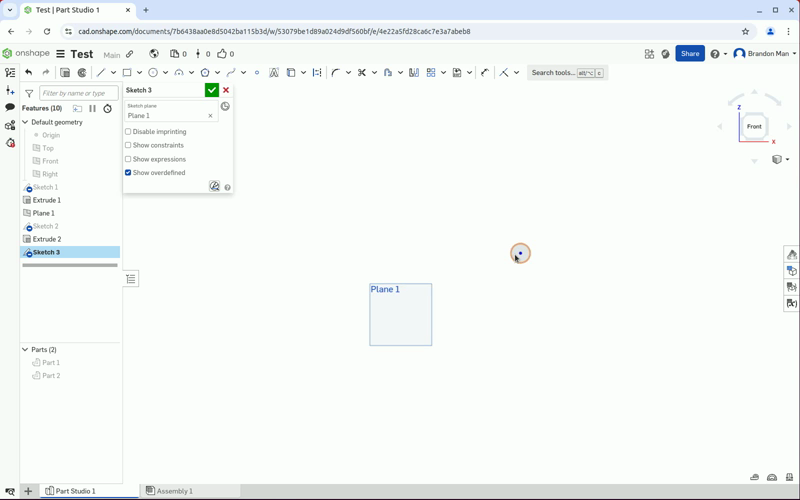
scroll(6)
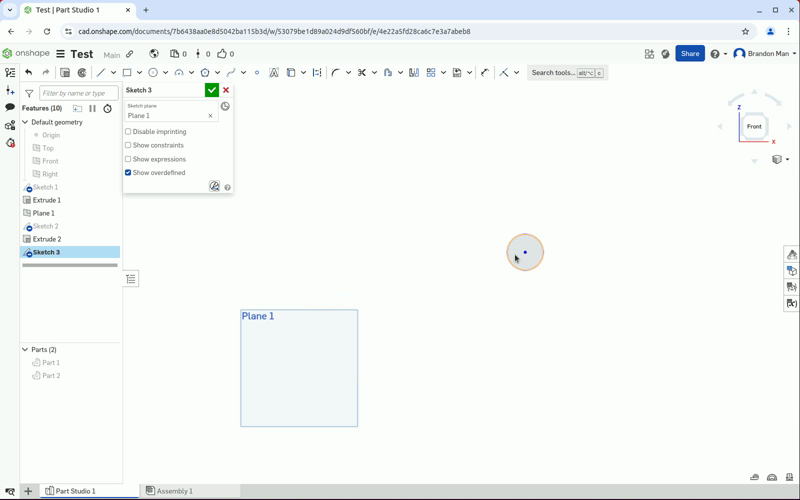
scroll(6)
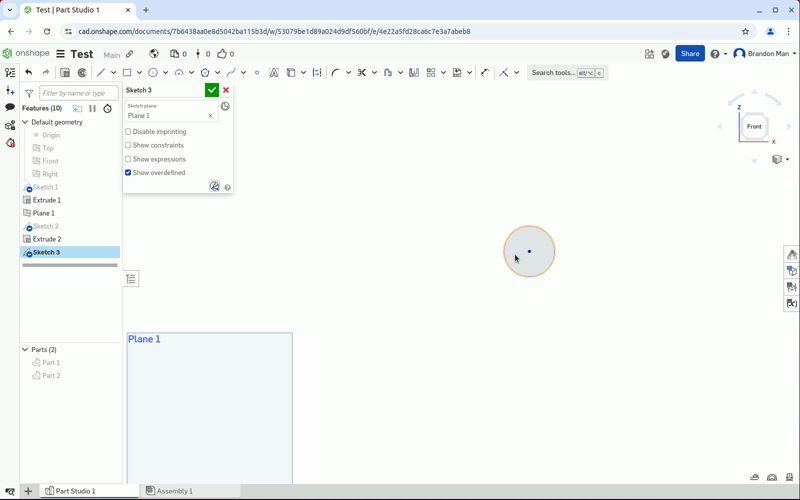
scroll(6)
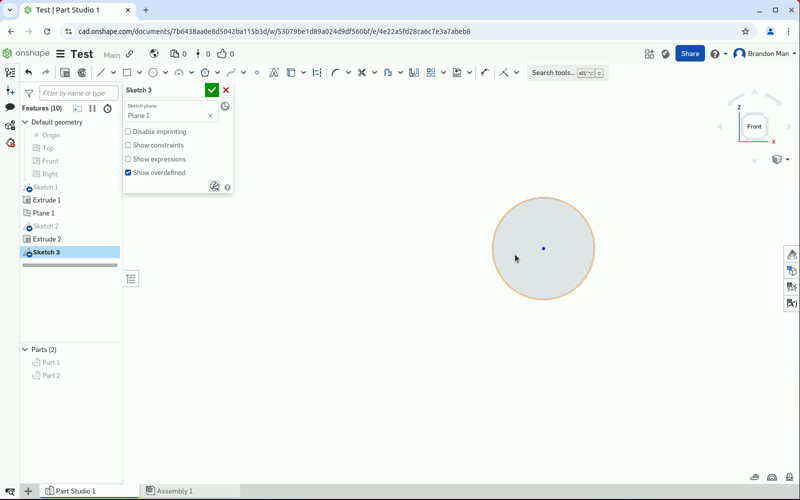
click(515, 254)
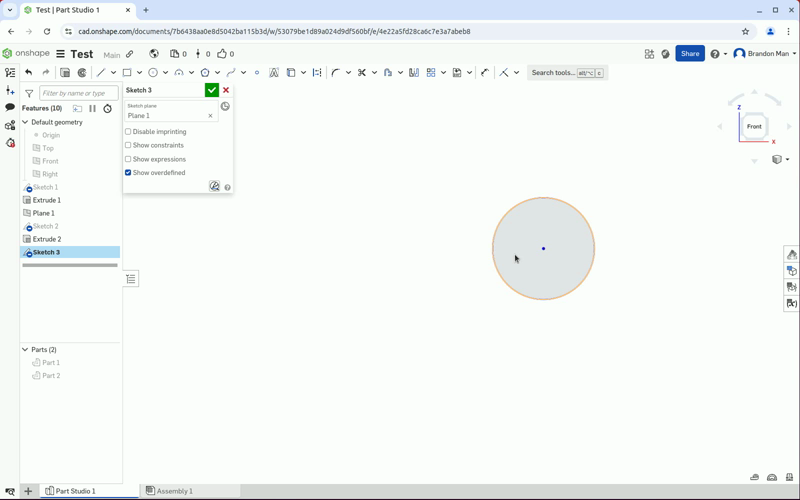
scroll(-6)
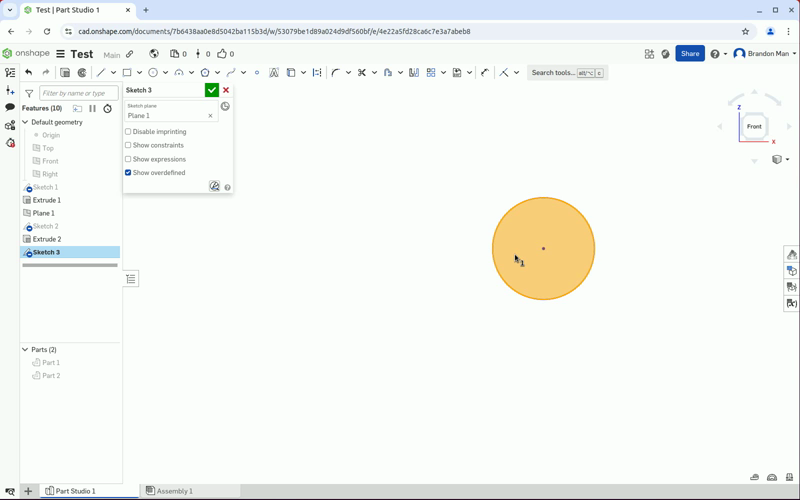
scroll(-6)
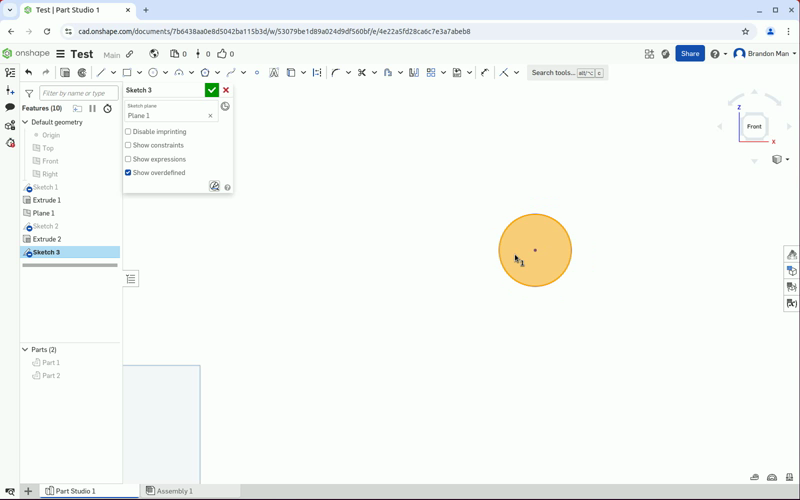
scroll(-6)
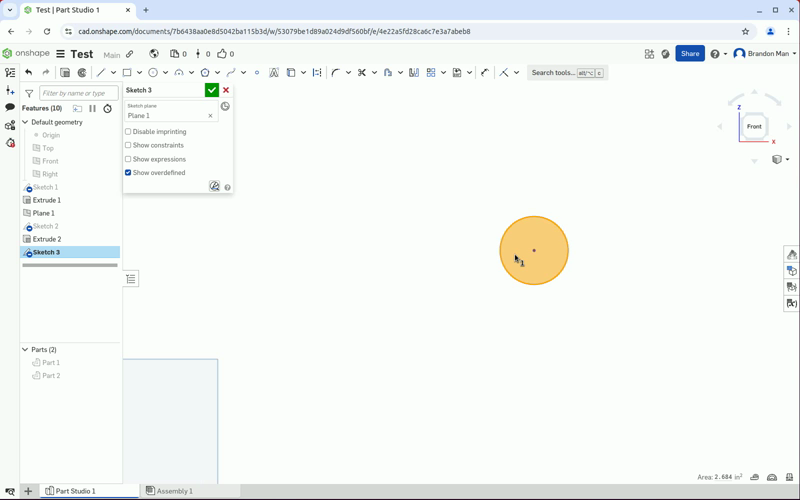
scroll(-6)
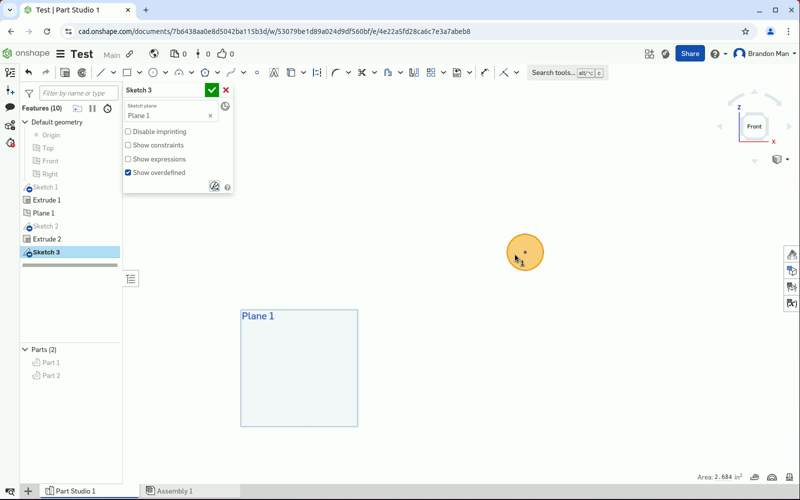
scroll(-6)
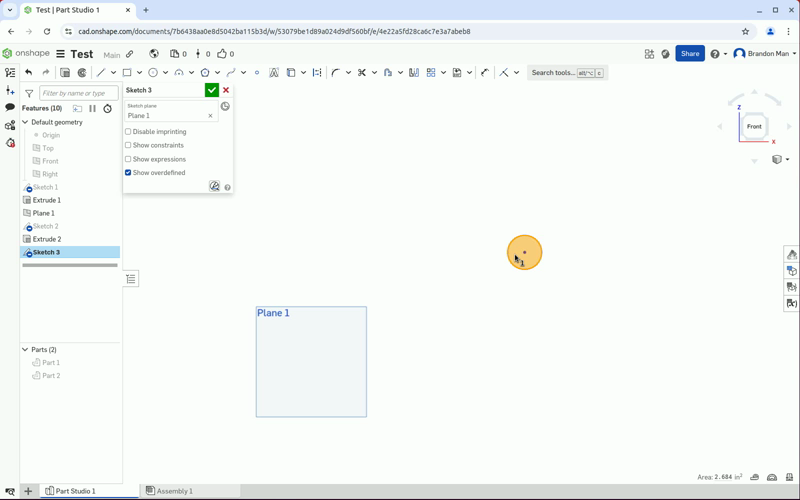
scroll(-6)
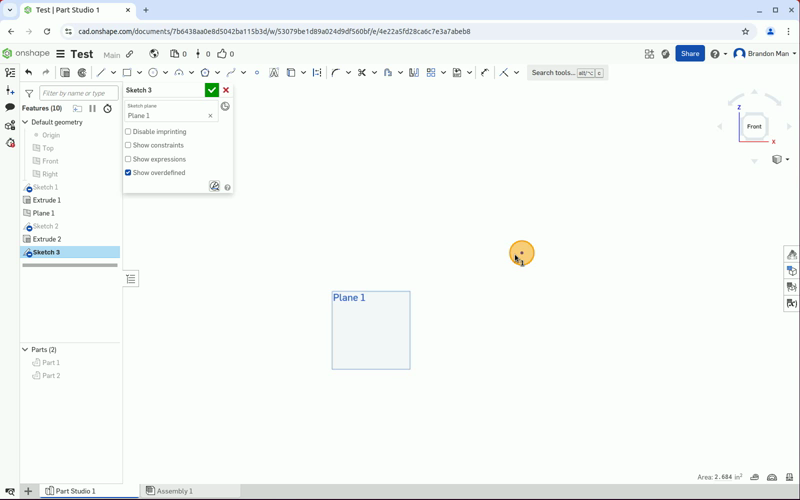
scroll(-6)
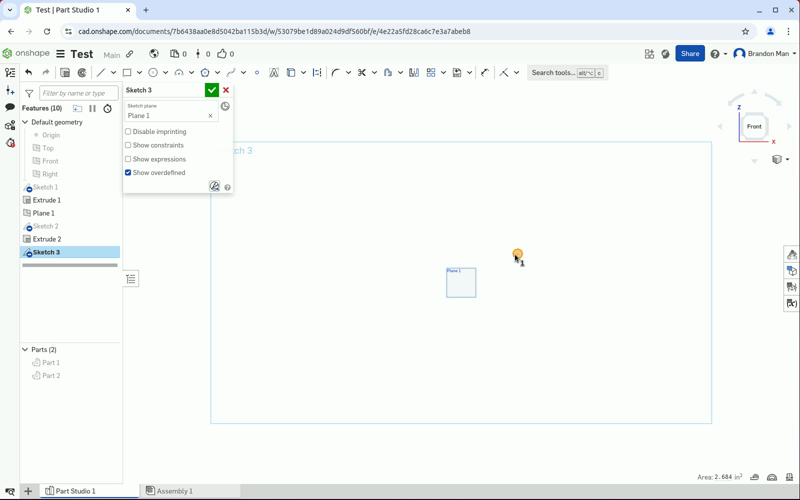
mouse_move(73, 352)
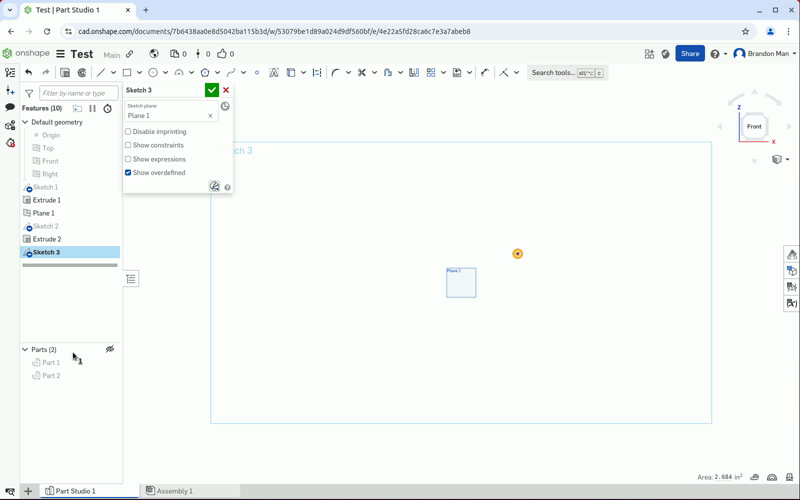
key(shift+y)
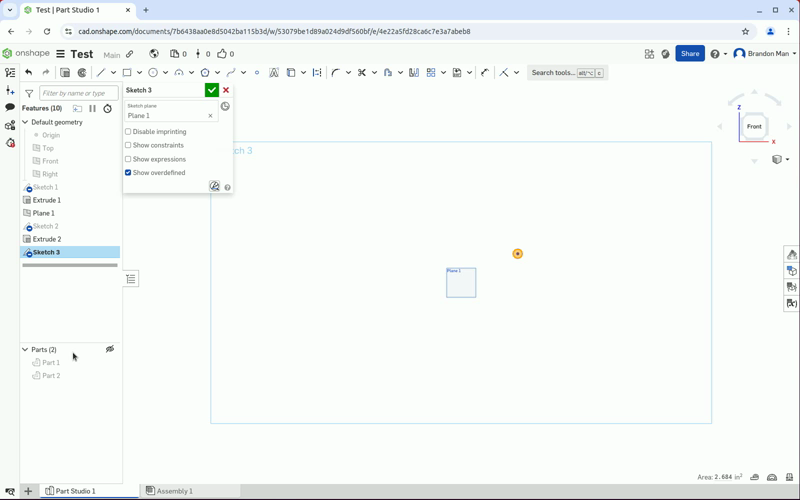
key(shift+e)
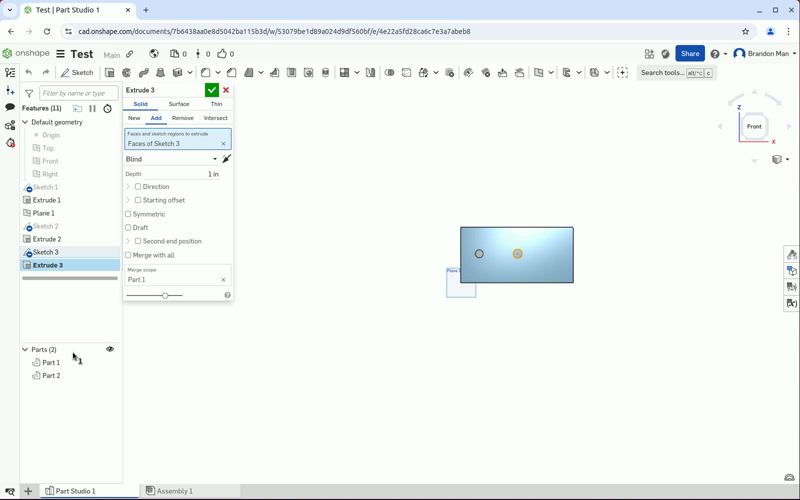
mouse_move(143, 106)
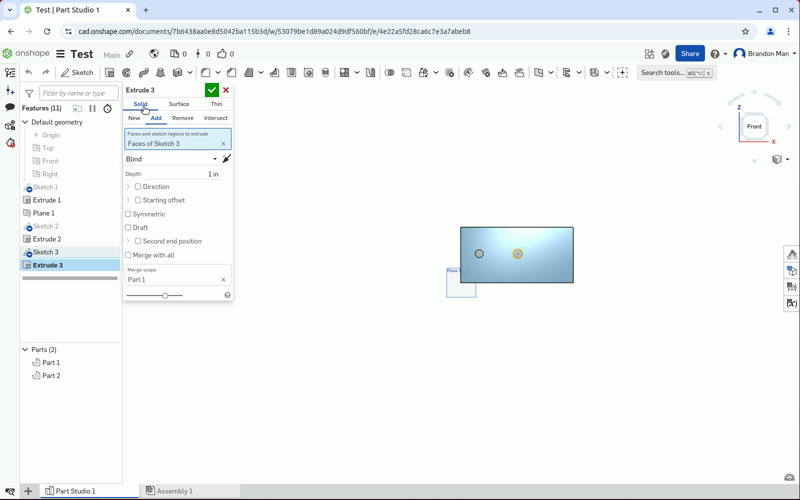
click(143, 106)
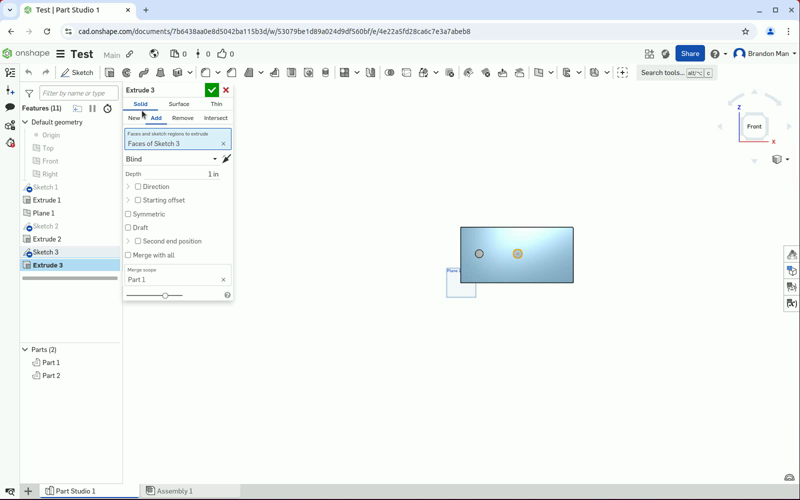
mouse_move(137, 120)
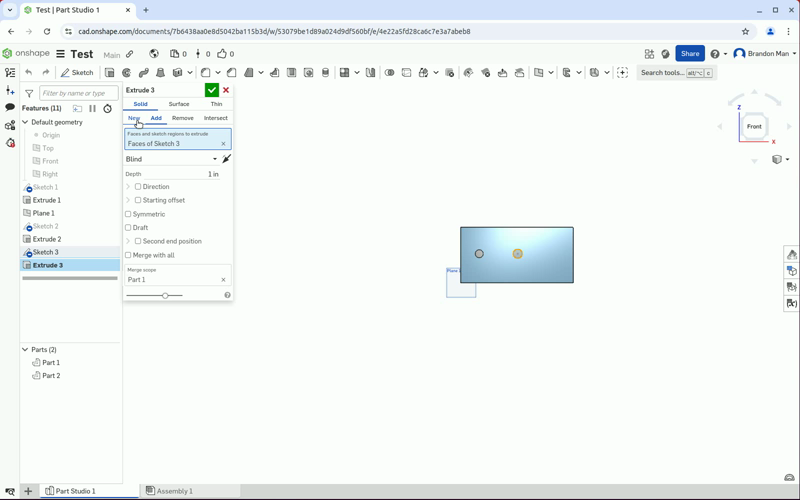
click(137, 120)
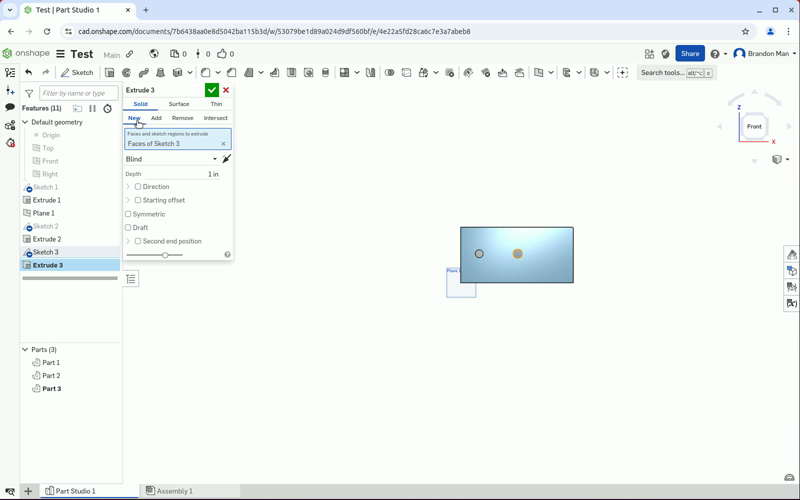
key(tab, 4)
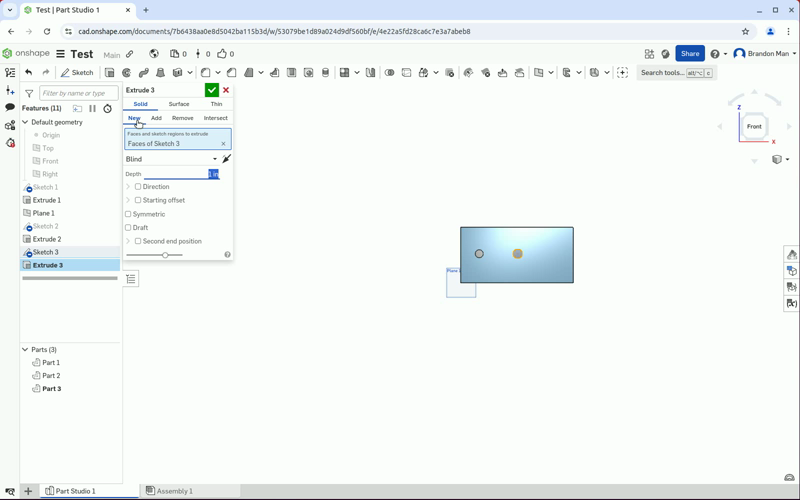
text(3.611)
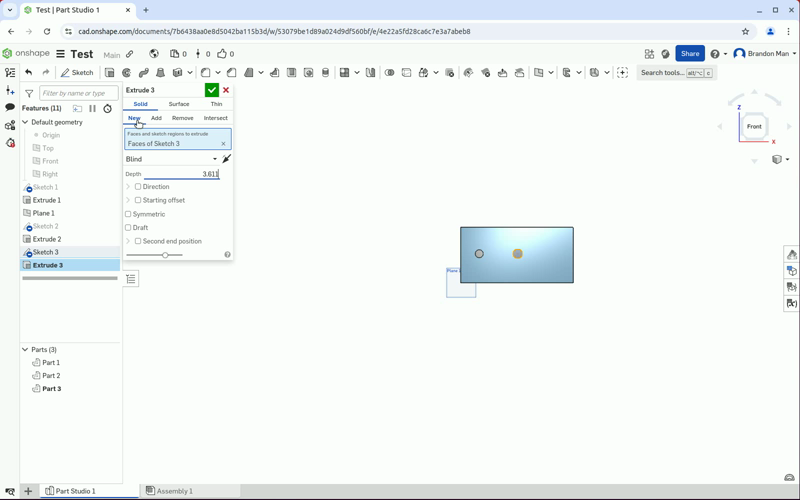
key(enter)
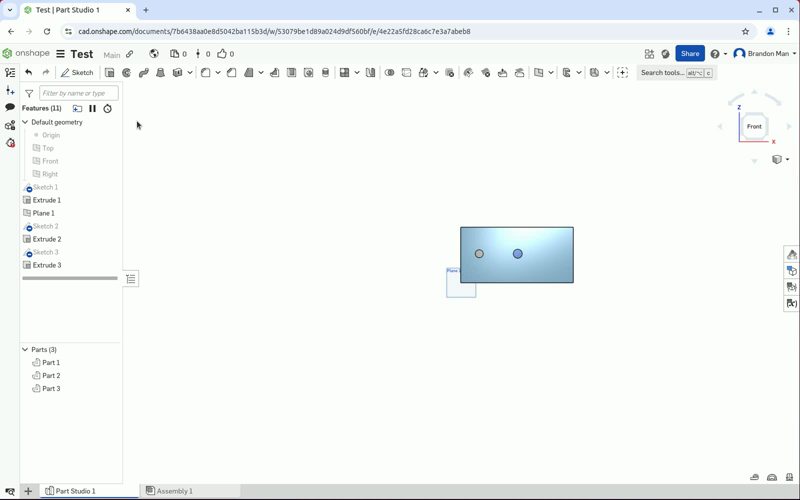
key(shift+h)
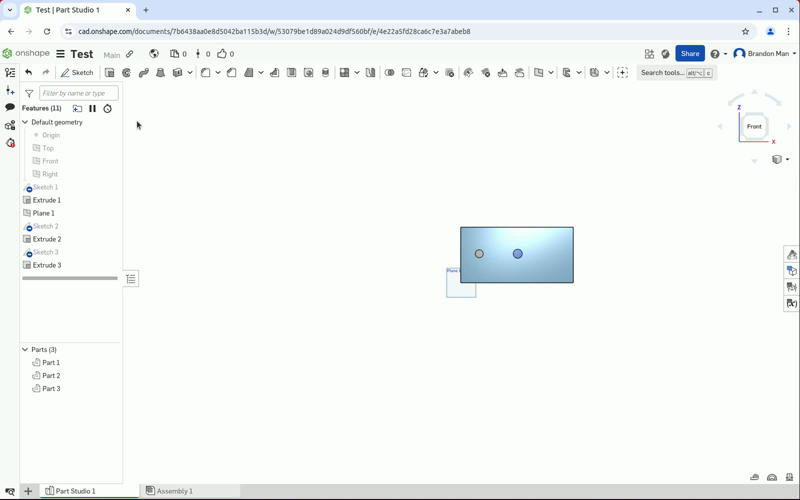
key(shift+h)
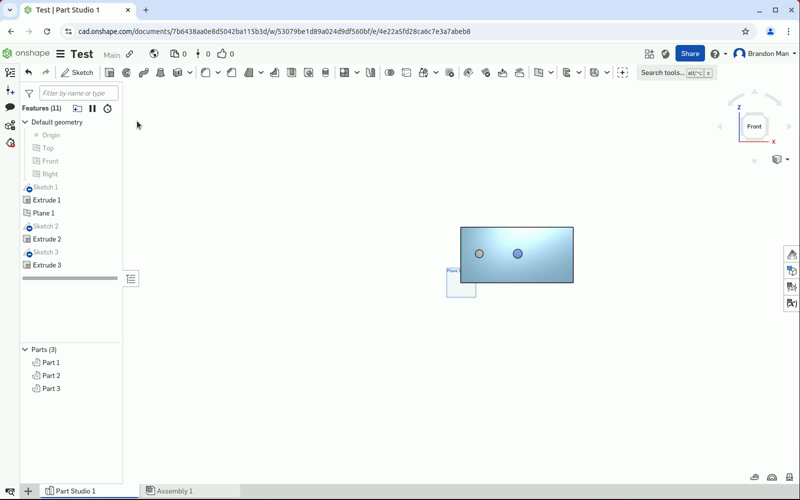
mouse_move(73, 189)
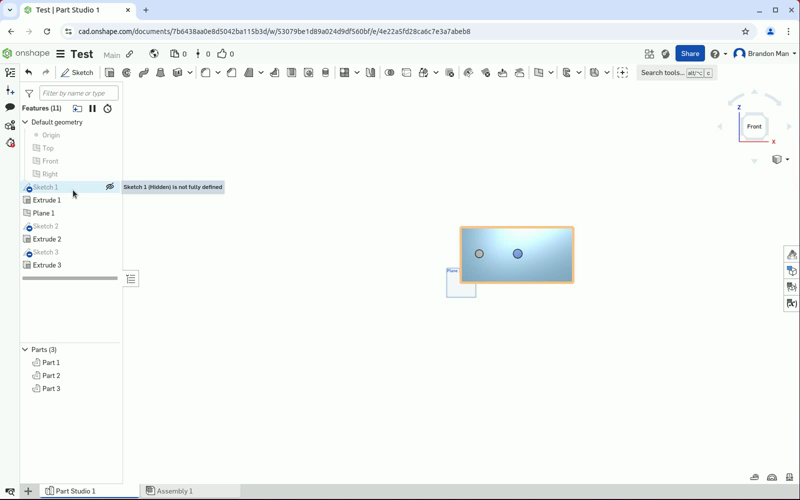
click(73, 189)
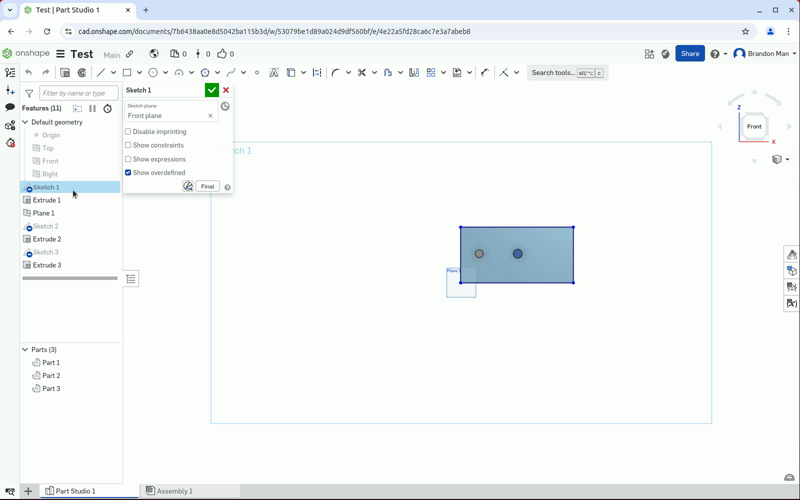
mouse_move(229, 92)
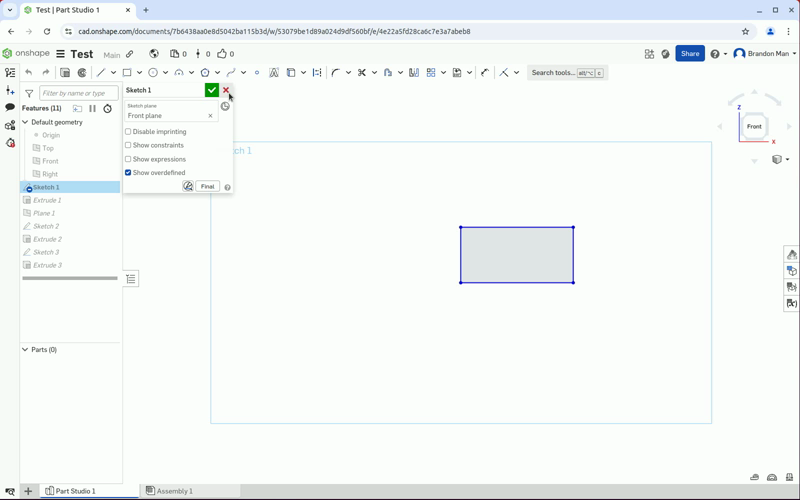
click(229, 92)
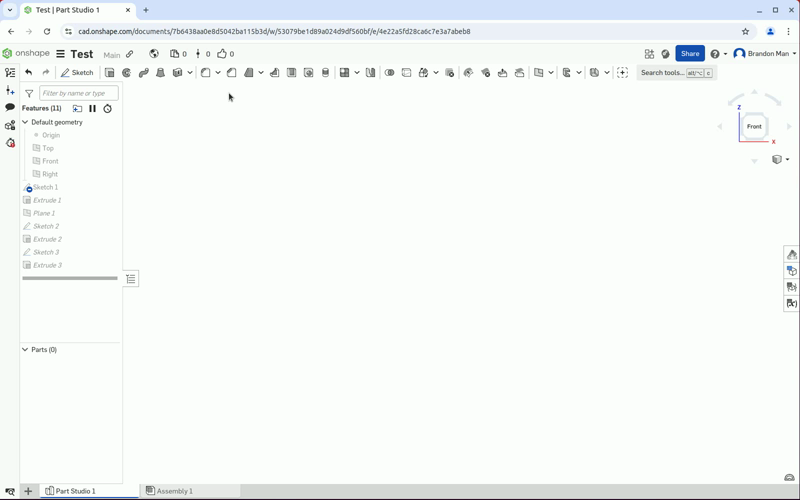
key(shift+s)
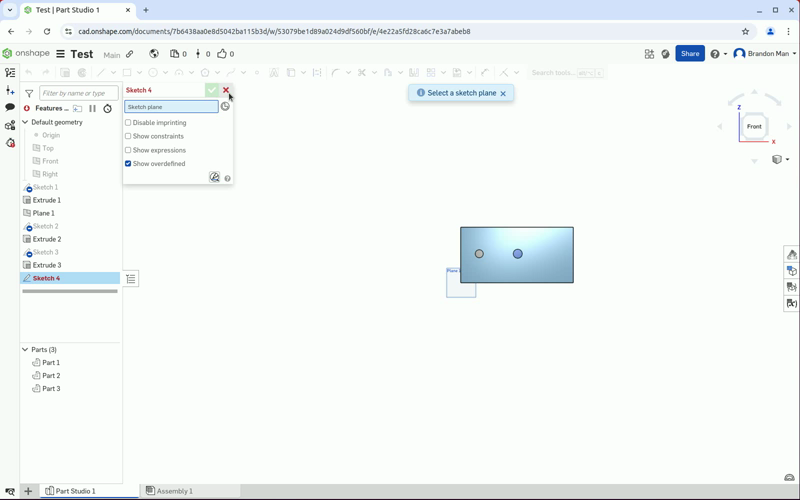
mouse_move(73, 215)
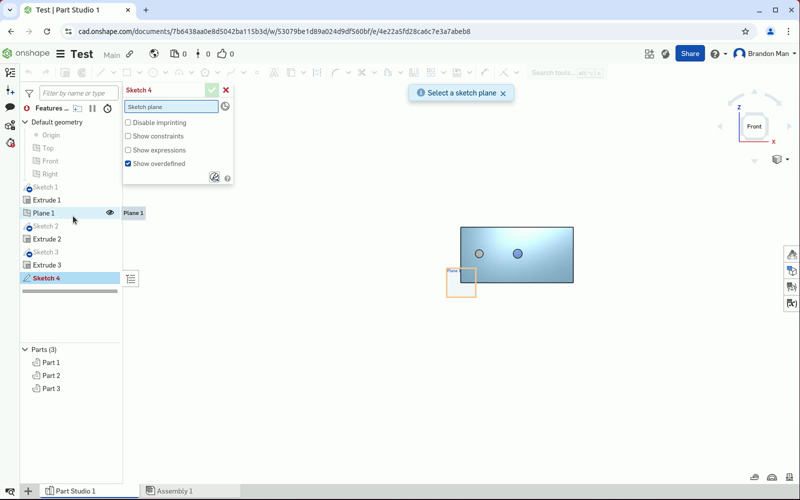
click(73, 215)
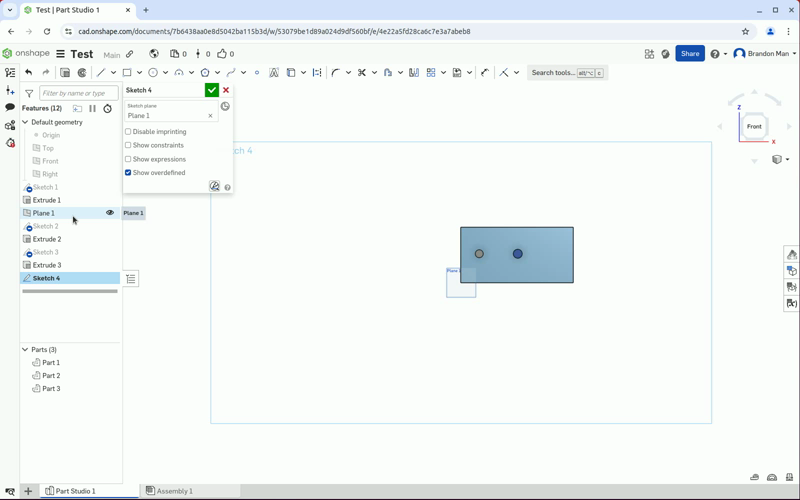
mouse_move(73, 352)
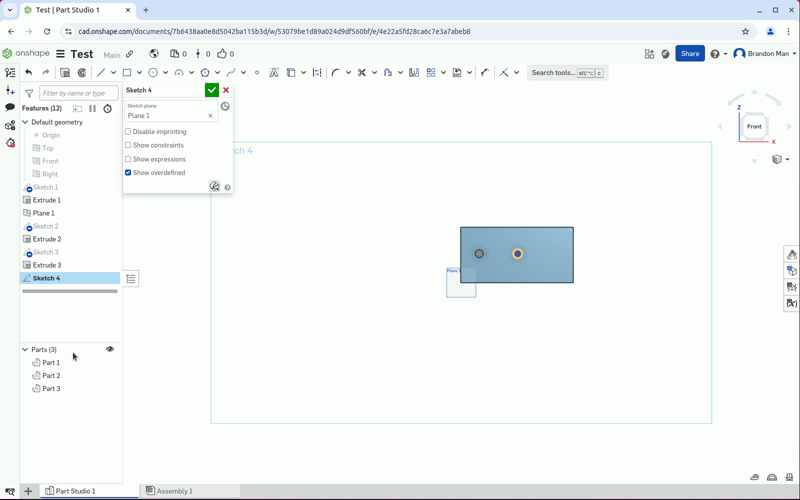
key(y)
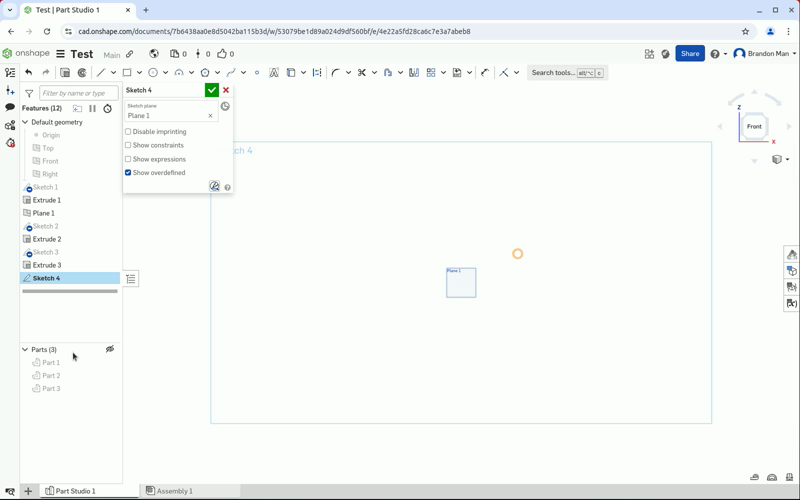
key(c)
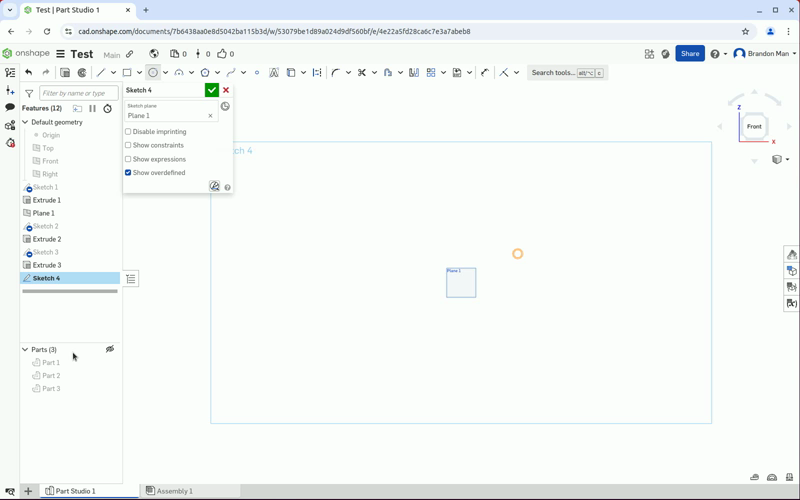
key_down(shift)
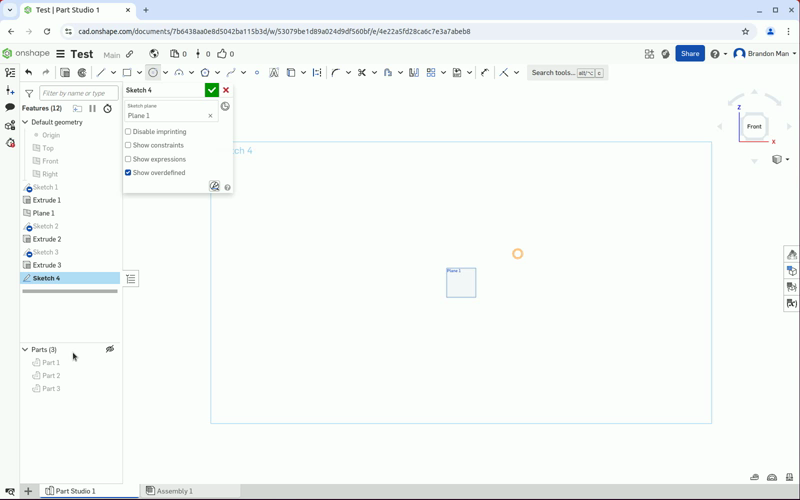
mouse_move(550, 253)
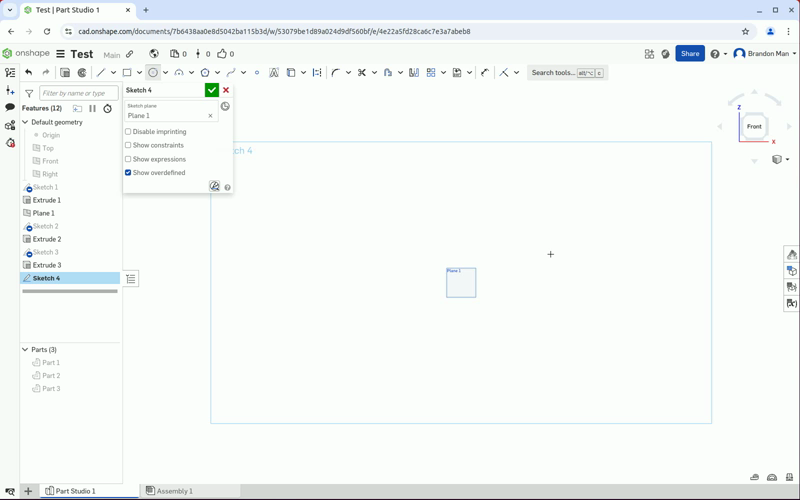
click(550, 253)
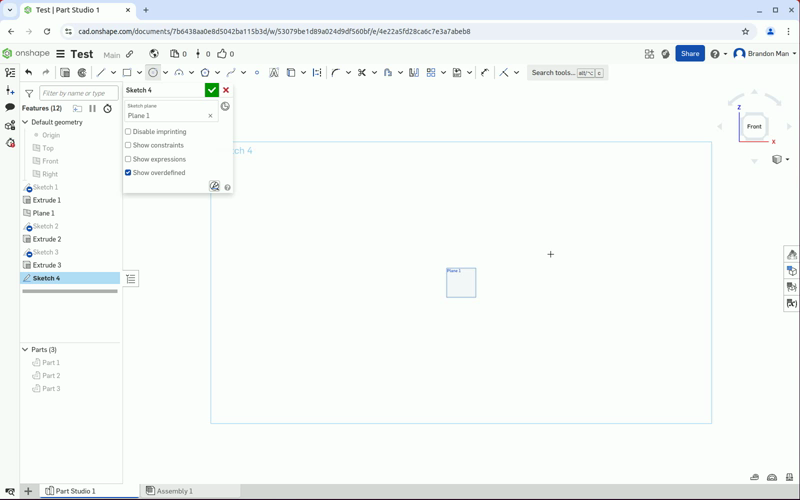
key_up(shift)
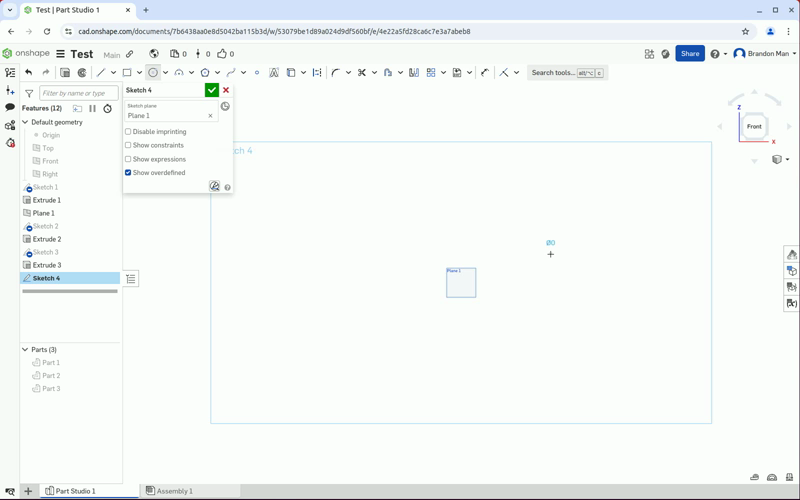
mouse_move(554, 253)
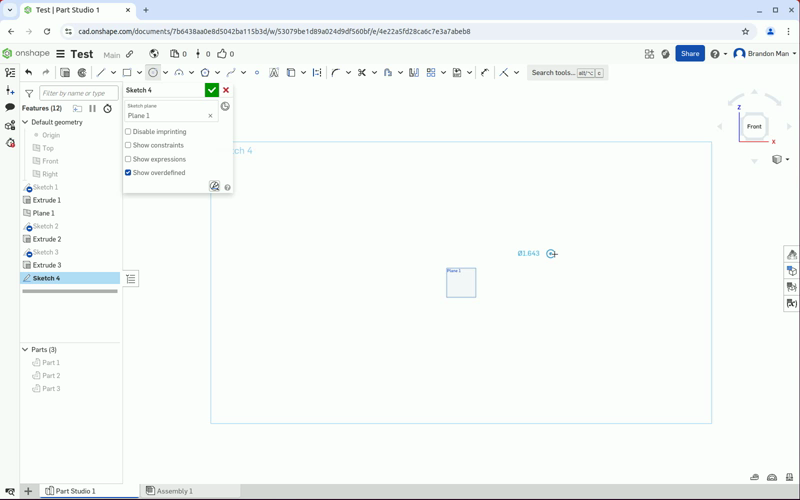
click(554, 253)
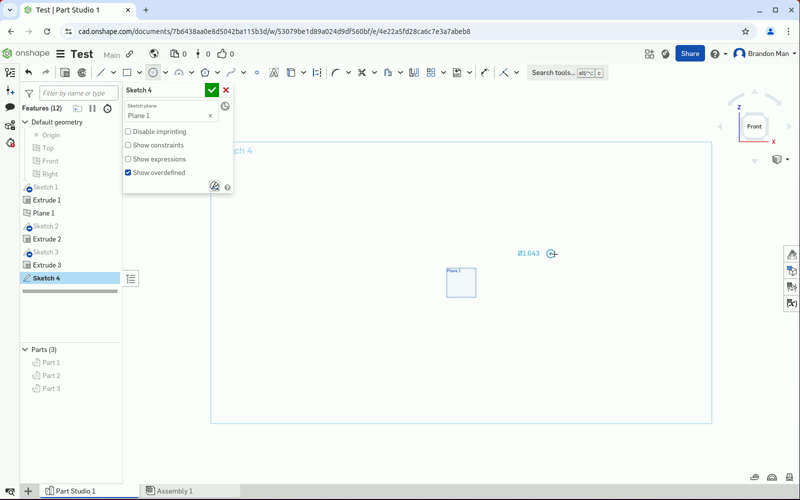
key(esc)
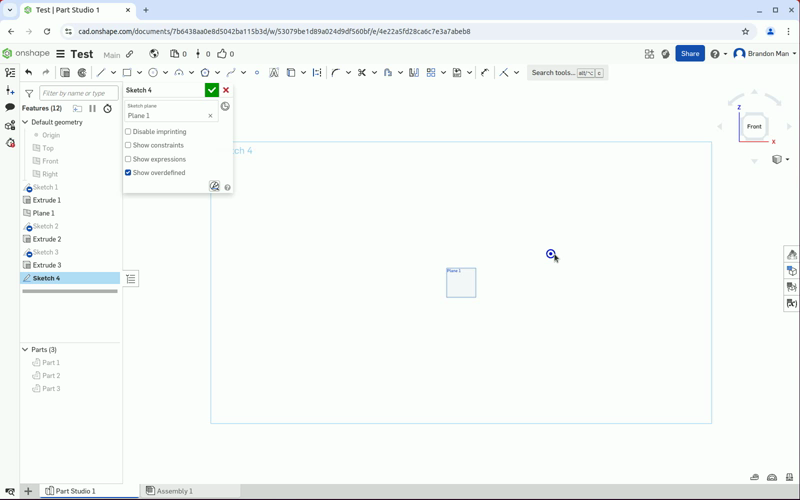
mouse_move(554, 254)
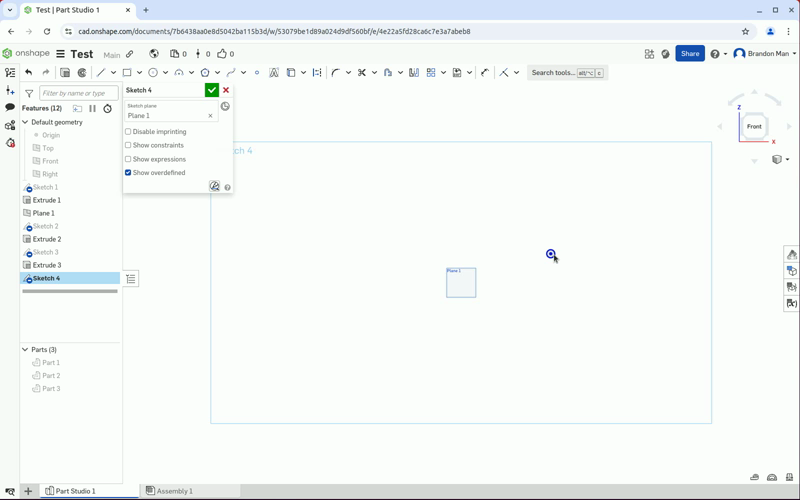
scroll(6)
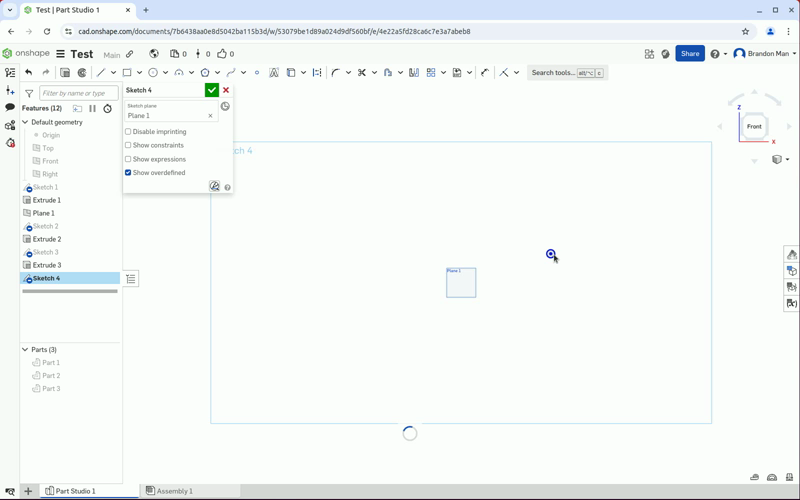
scroll(6)
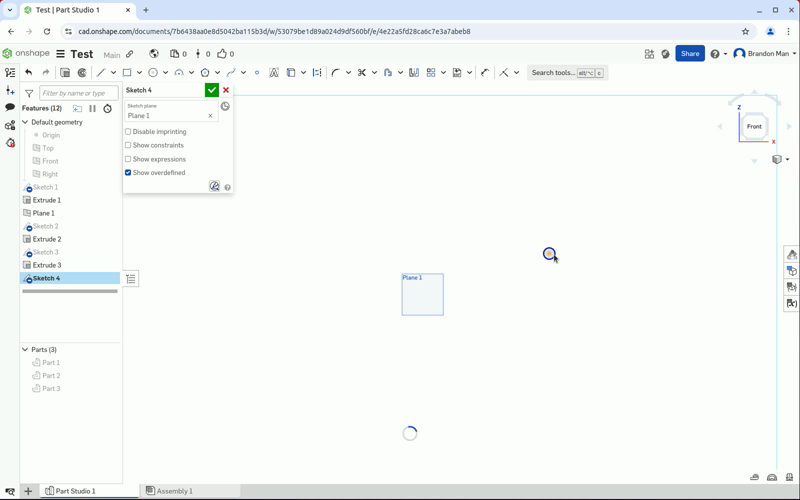
scroll(6)
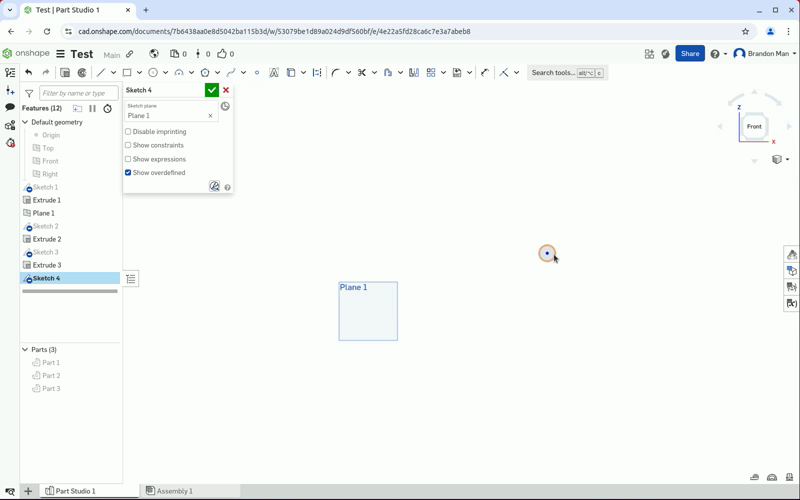
scroll(6)
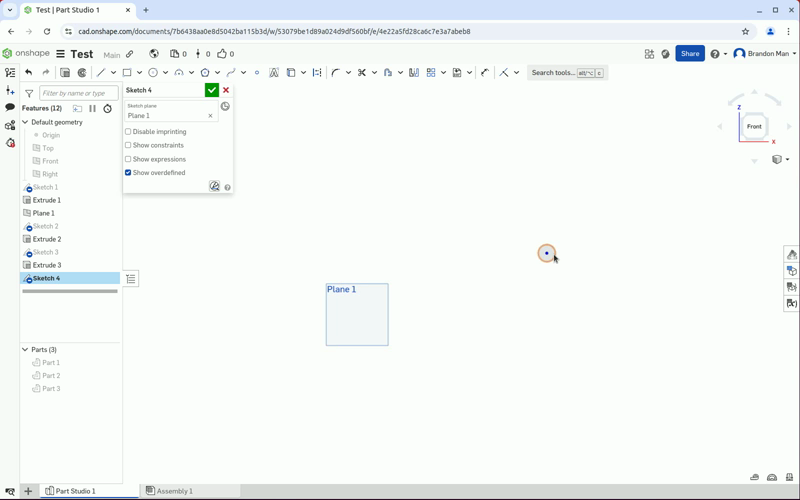
scroll(6)
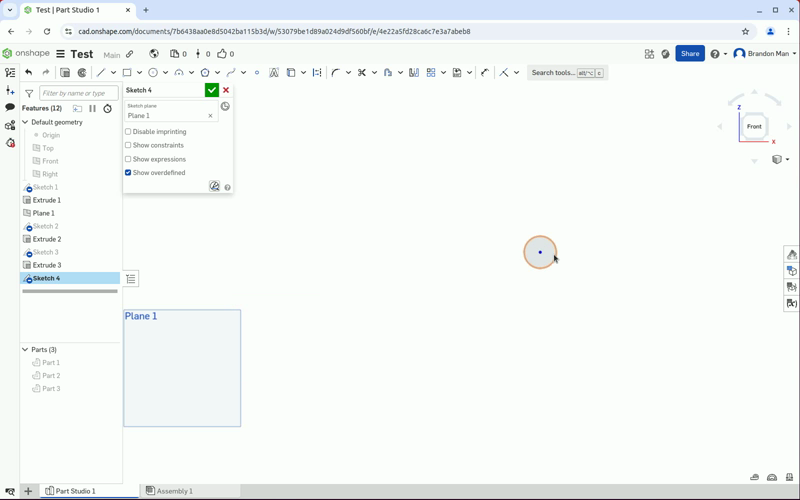
scroll(6)
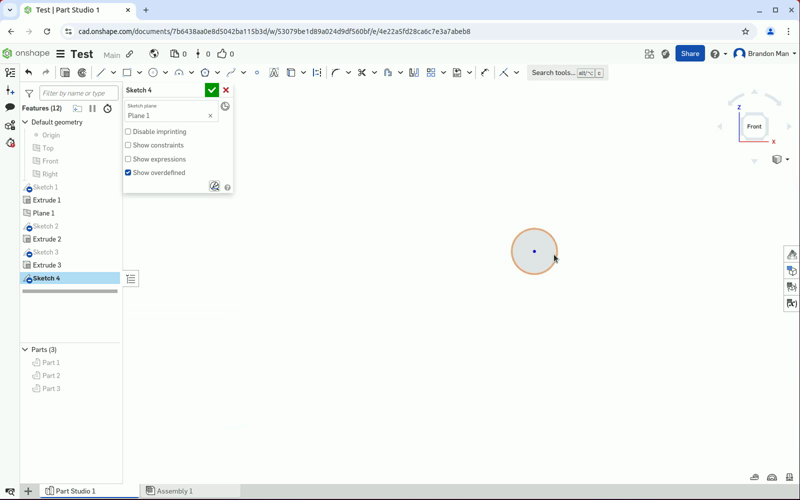
scroll(6)
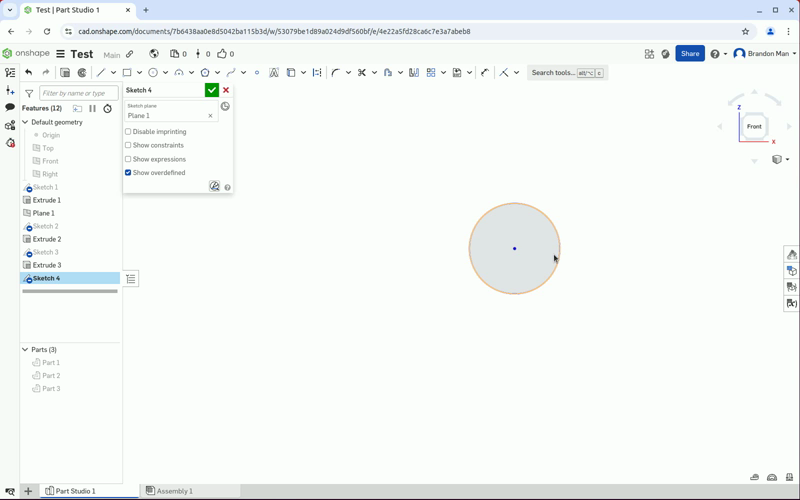
click(554, 254)
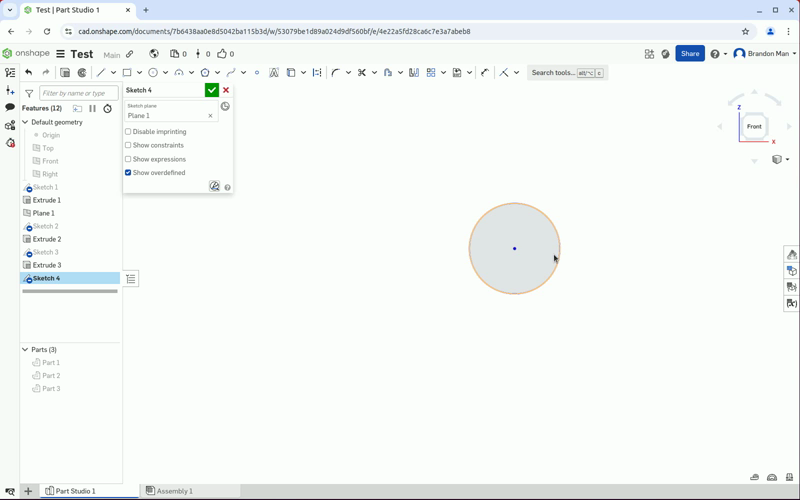
scroll(-6)
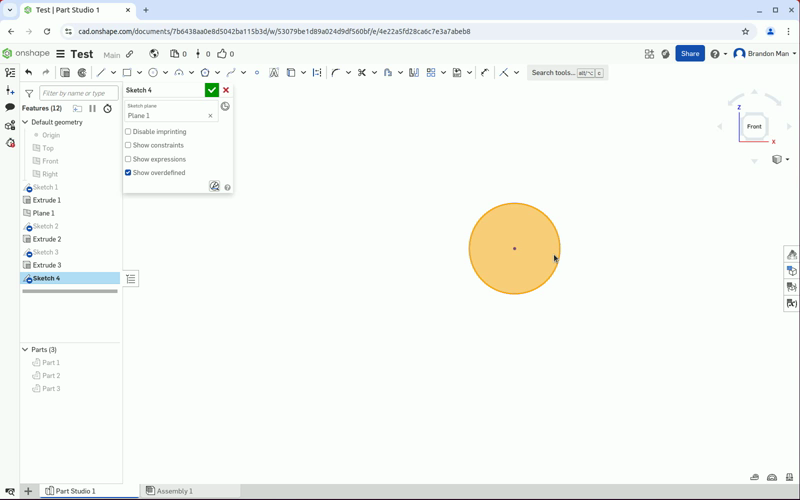
scroll(-6)
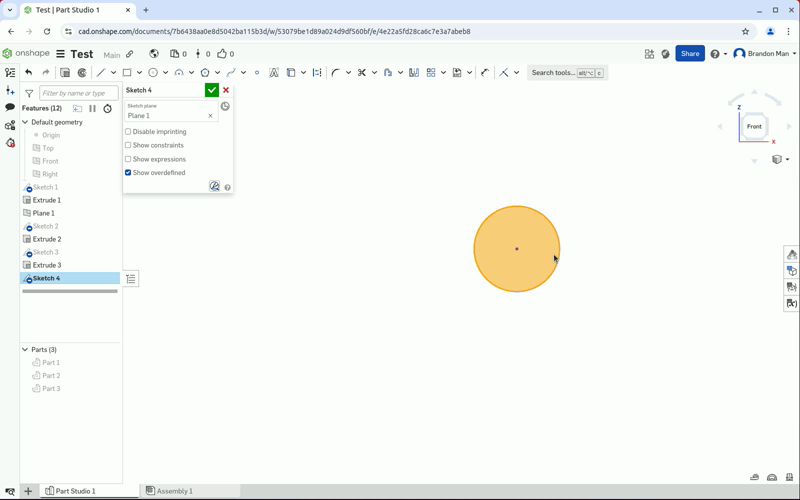
scroll(-6)
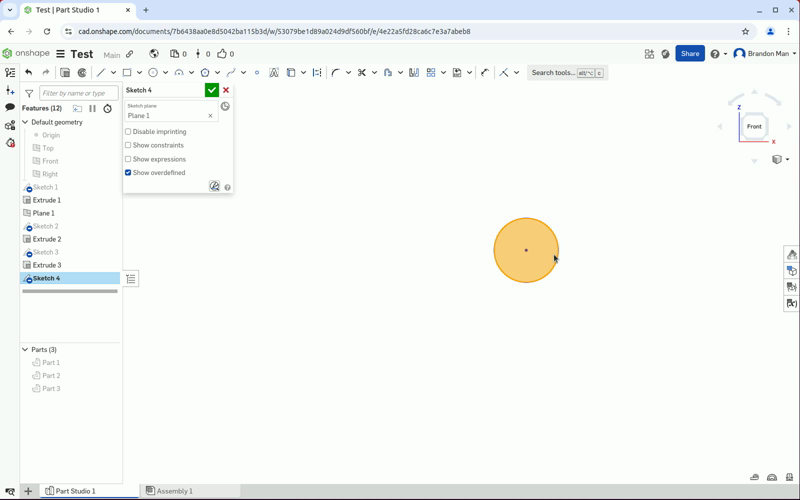
scroll(-6)
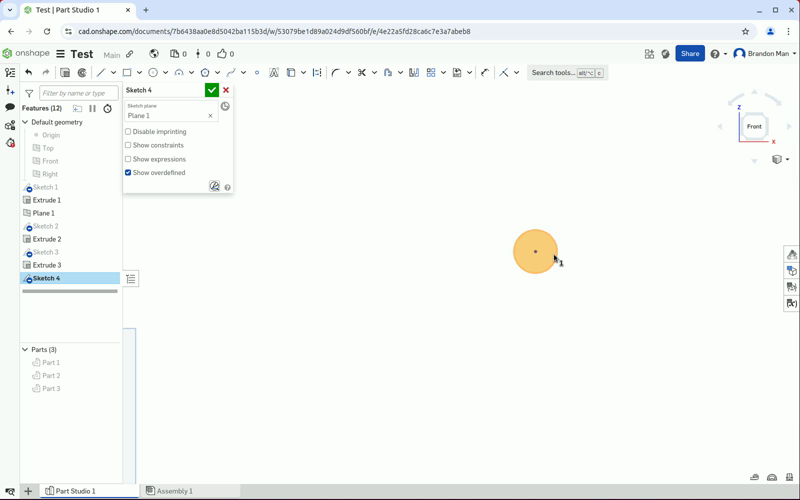
scroll(-6)
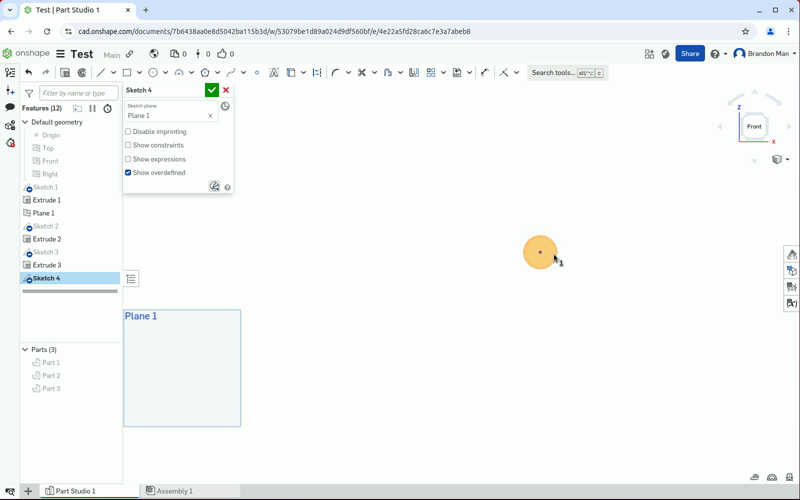
scroll(-6)
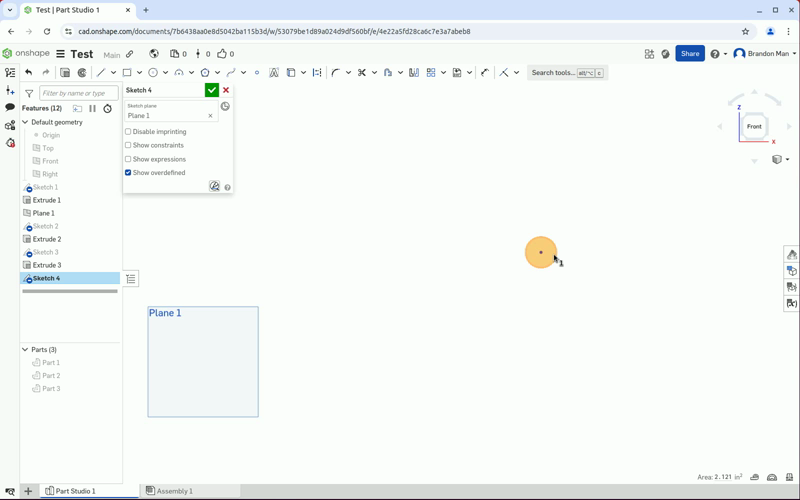
scroll(-6)
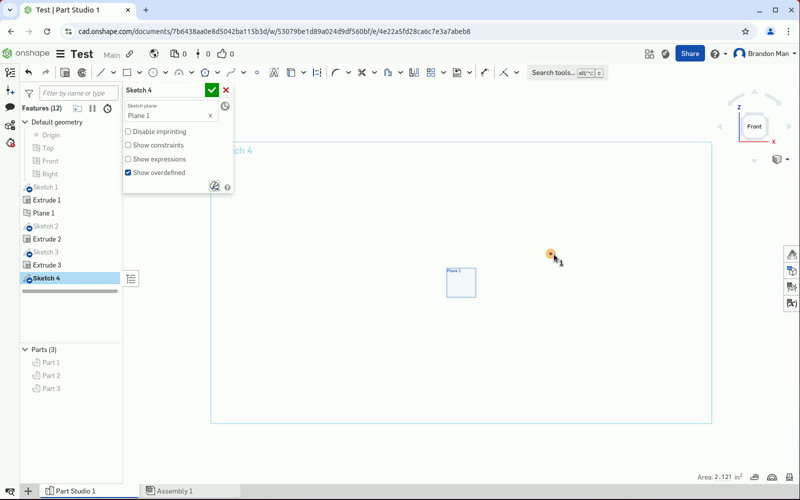
mouse_move(73, 352)
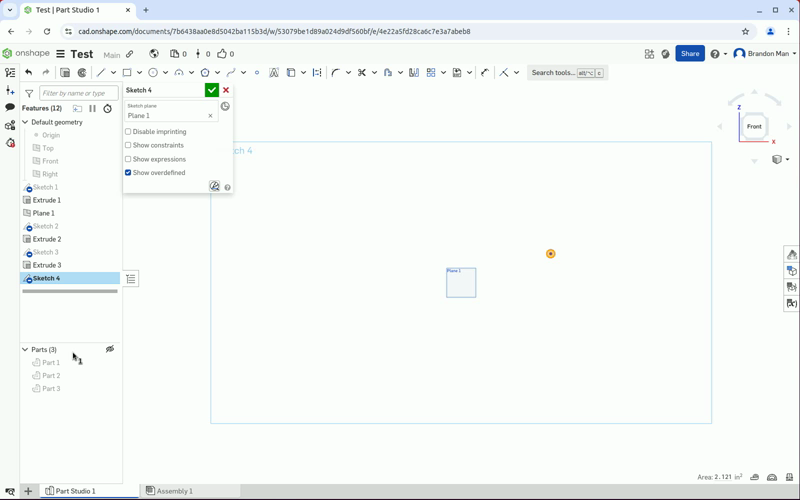
key(shift+y)
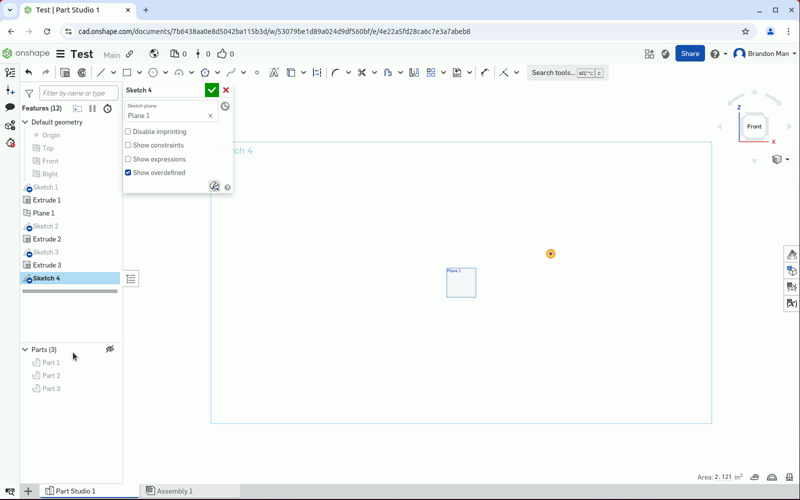
key(shift+e)
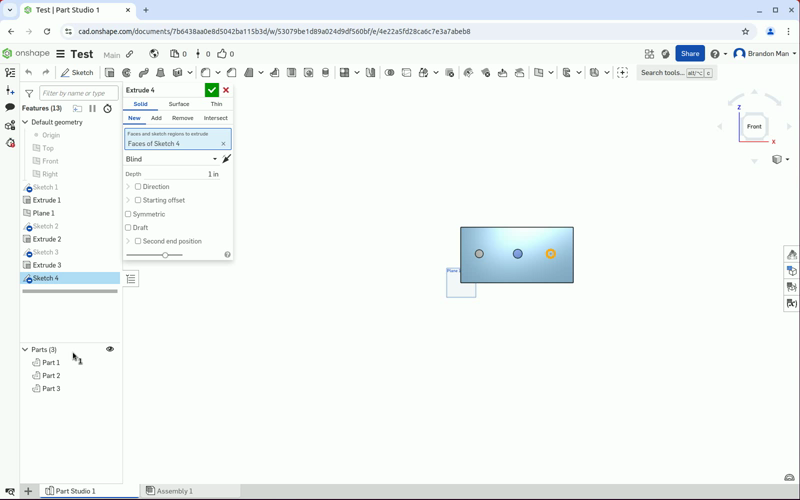
mouse_move(143, 106)
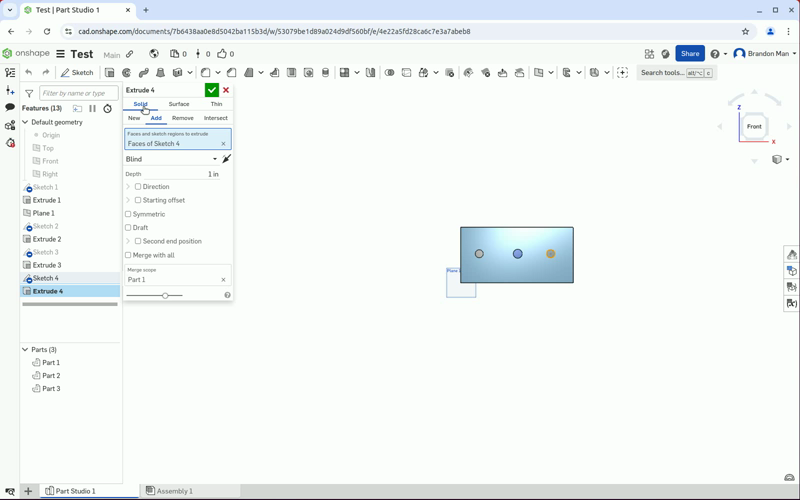
click(143, 106)
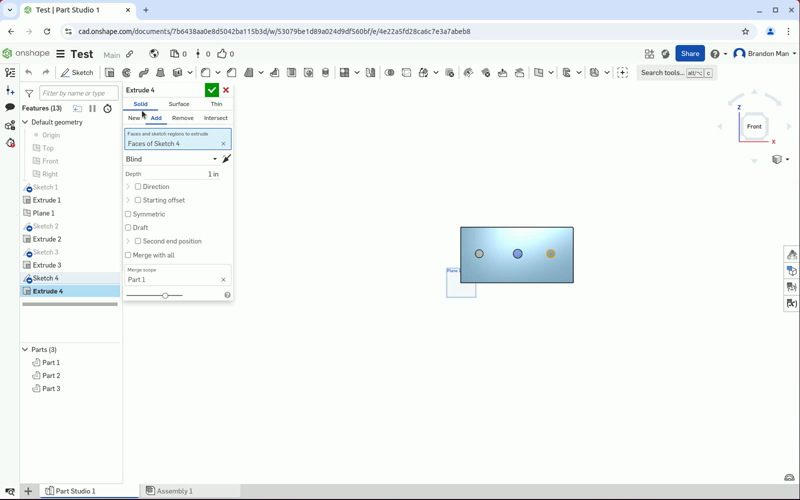
mouse_move(137, 120)
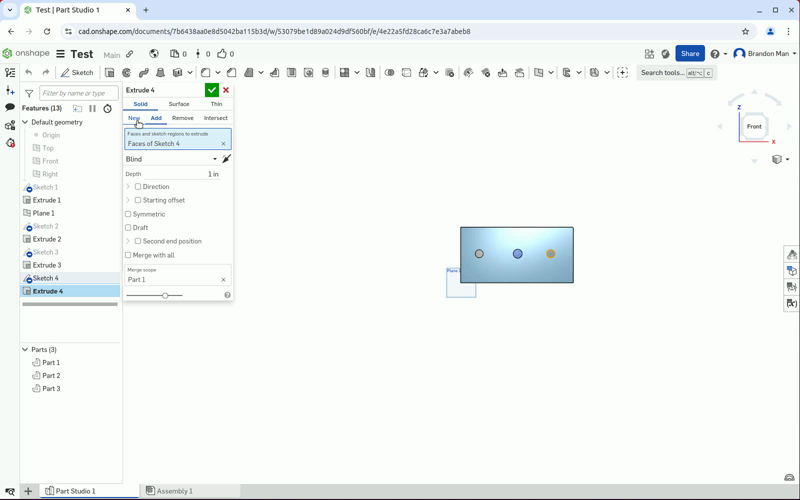
click(137, 120)
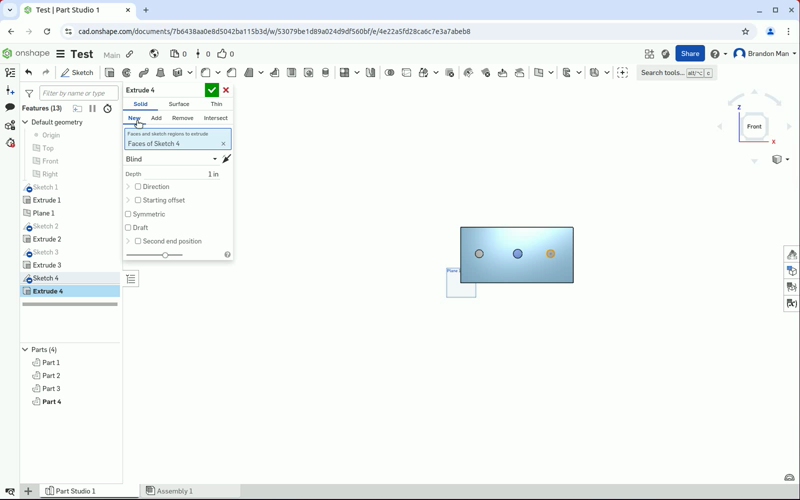
key(tab, 4)
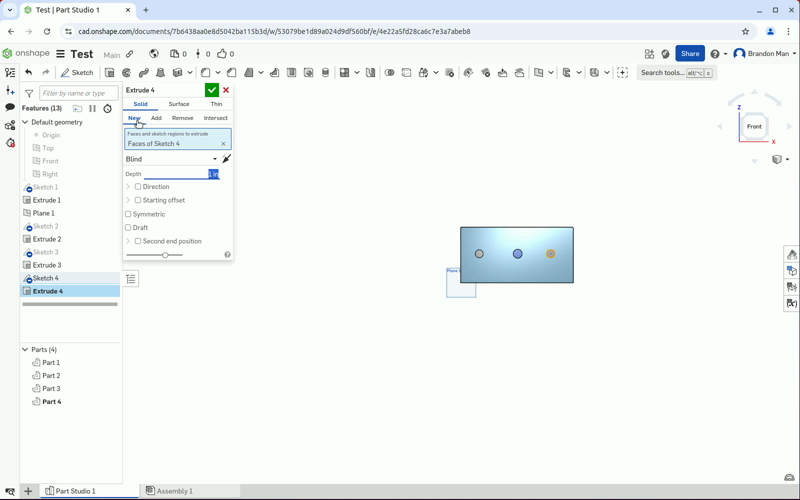
text(3.611)
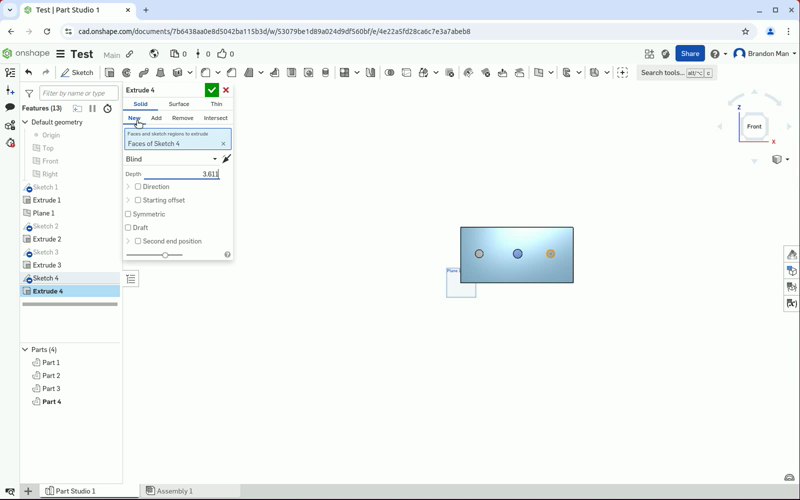
key(enter)
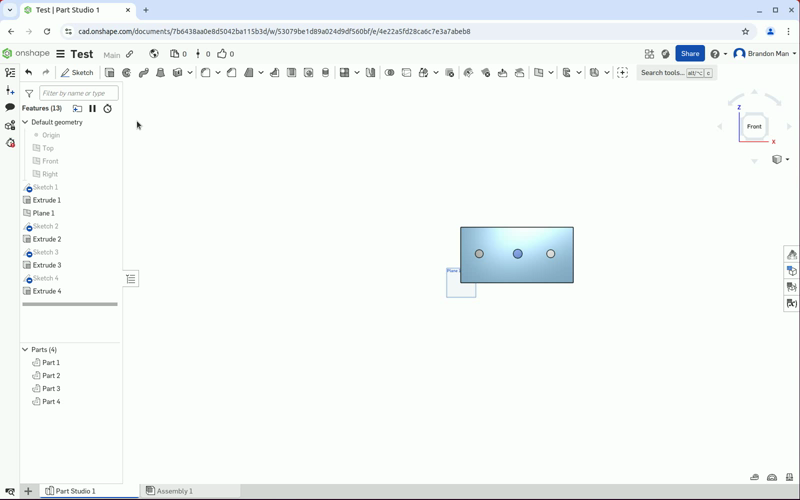
key(shift+h)
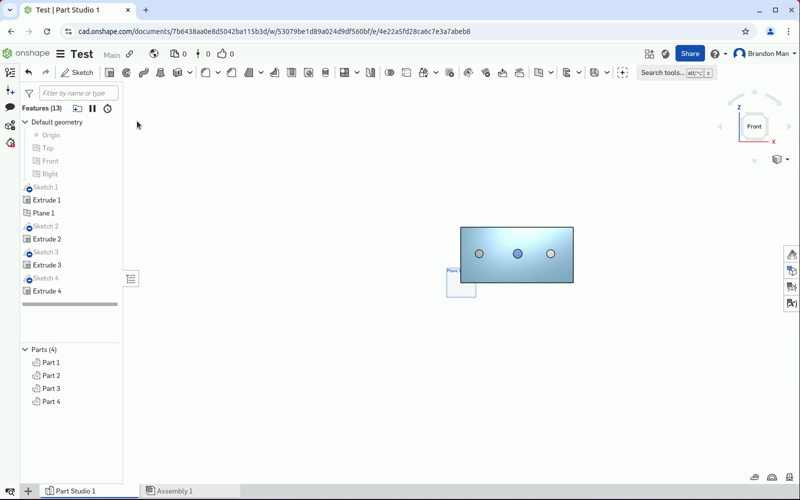
key(shift+h)
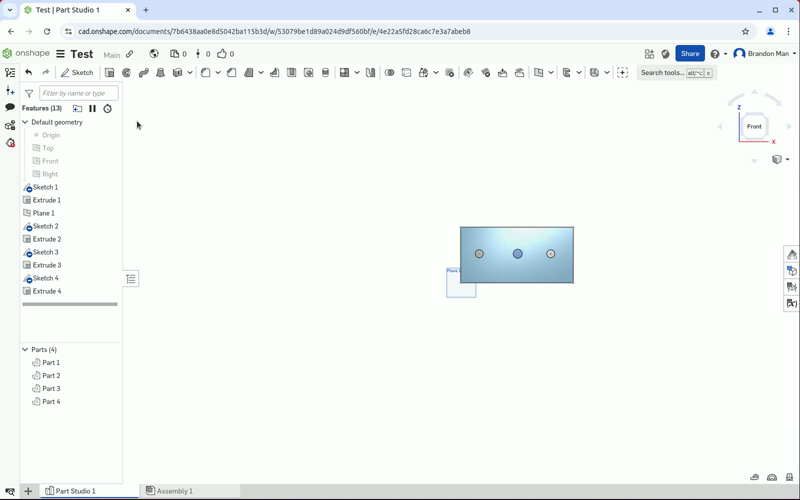
key(shift+7)
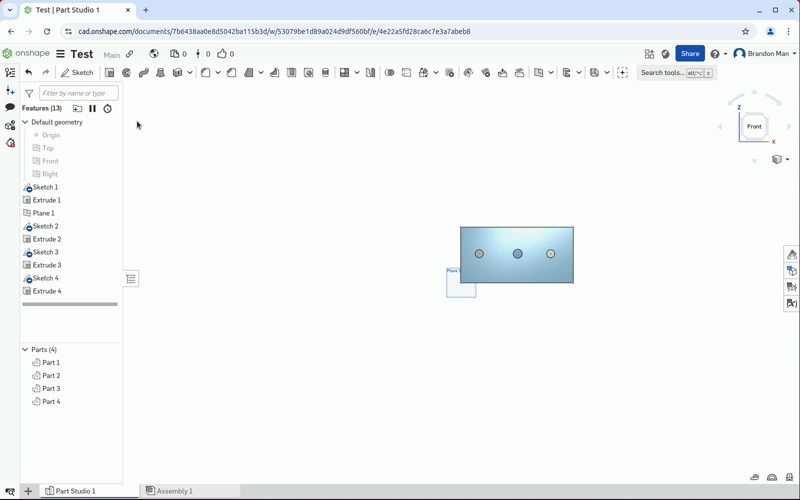
key(left, 2)
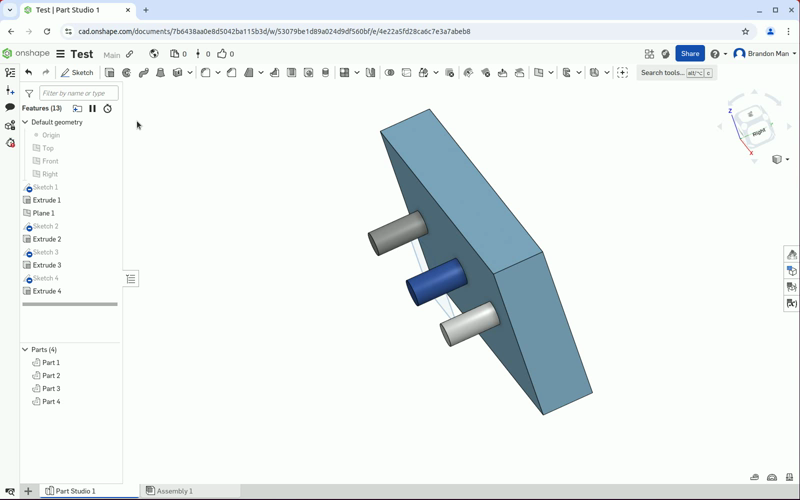
key(down, 2)
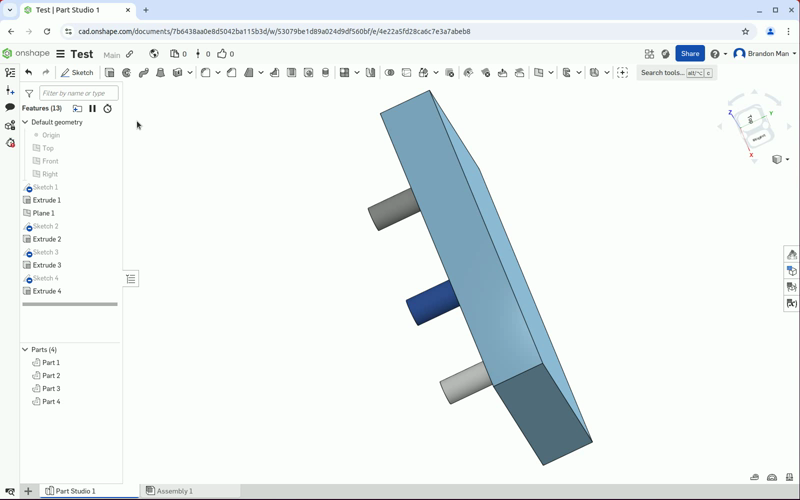
key(up, 2)
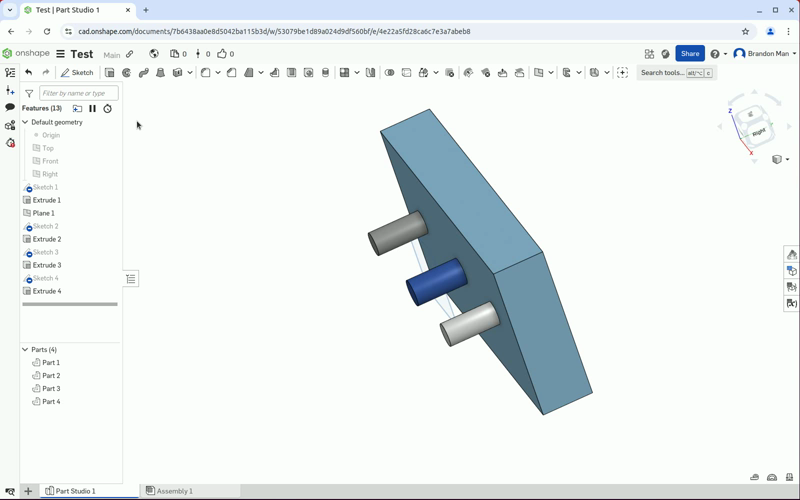
key(right, 2)
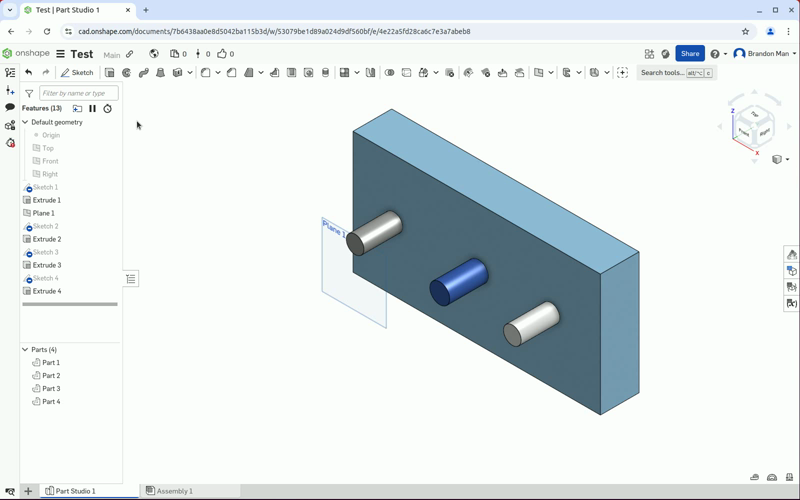
mouse_move(73, 189)
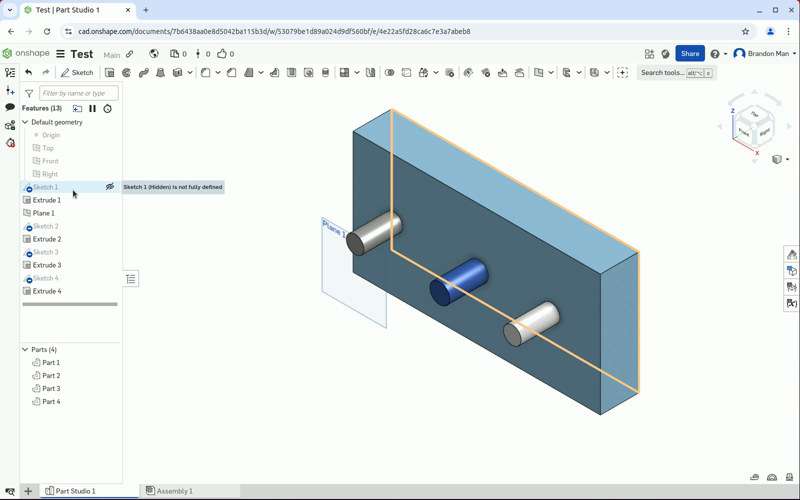
click(73, 189)